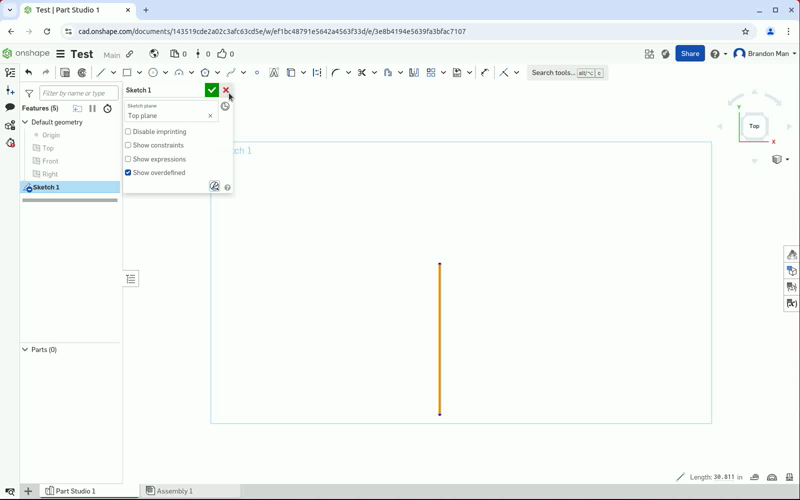
key(shift+h)
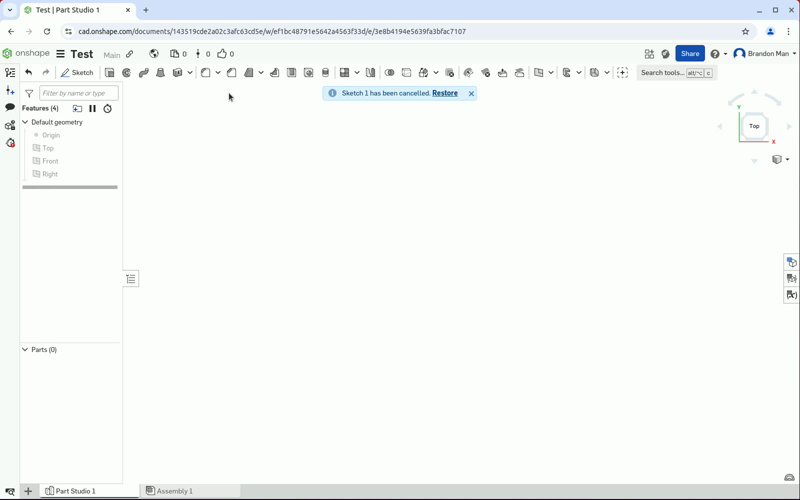
mouse_move(73, 352)
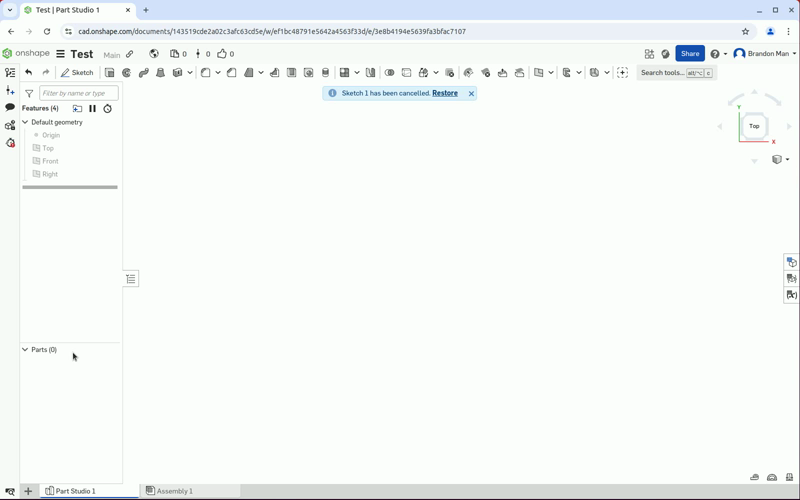
key(y)
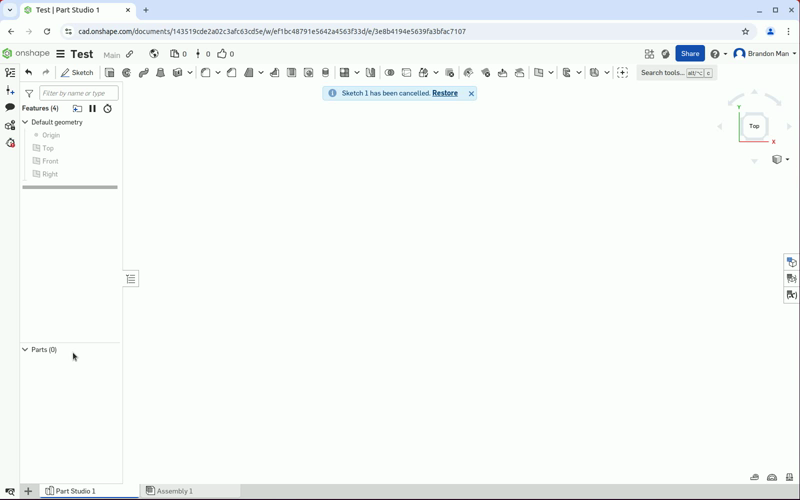
key(shift+p)
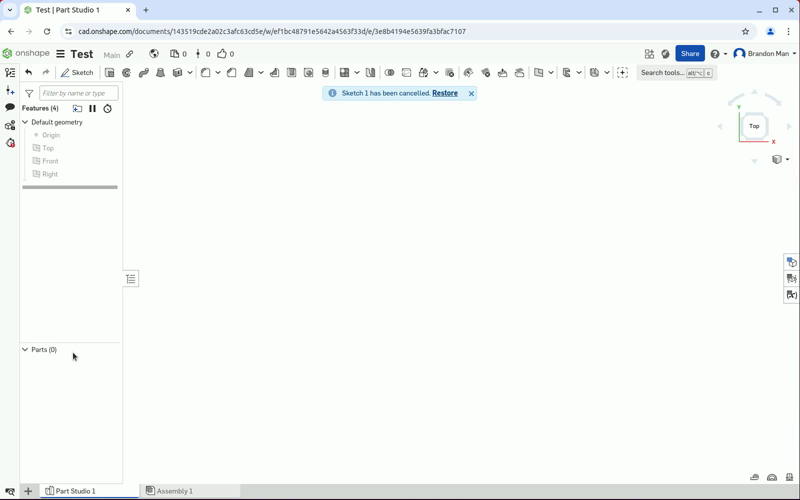
key(space)
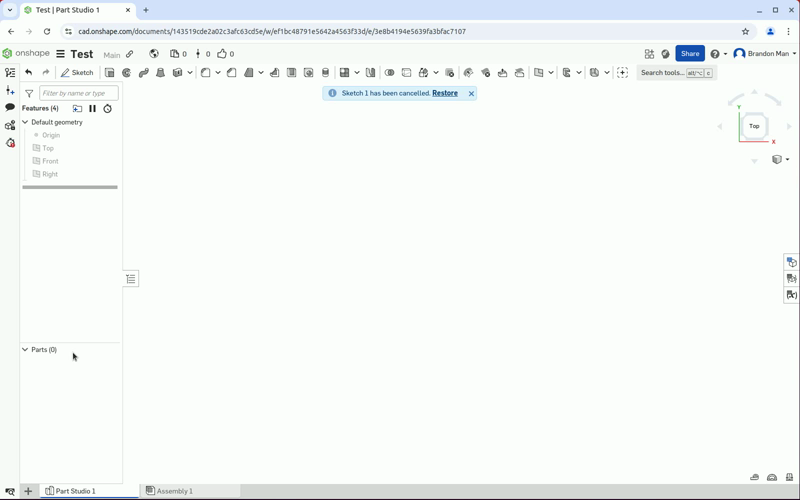
key_down(shift)
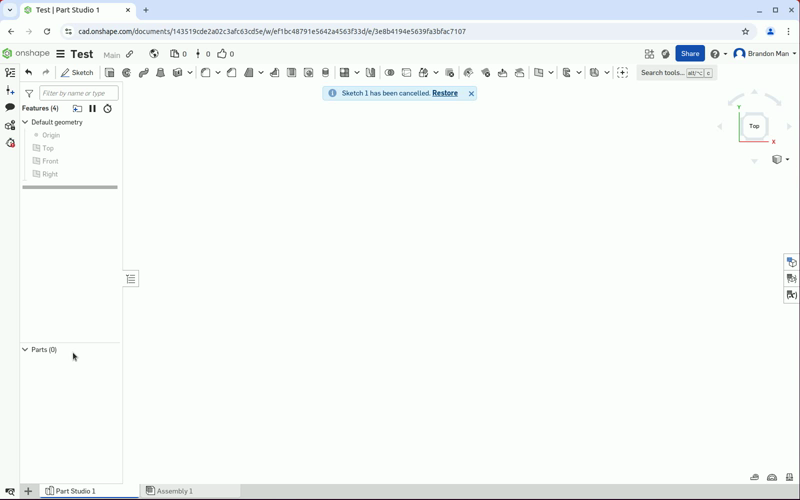
key(up)
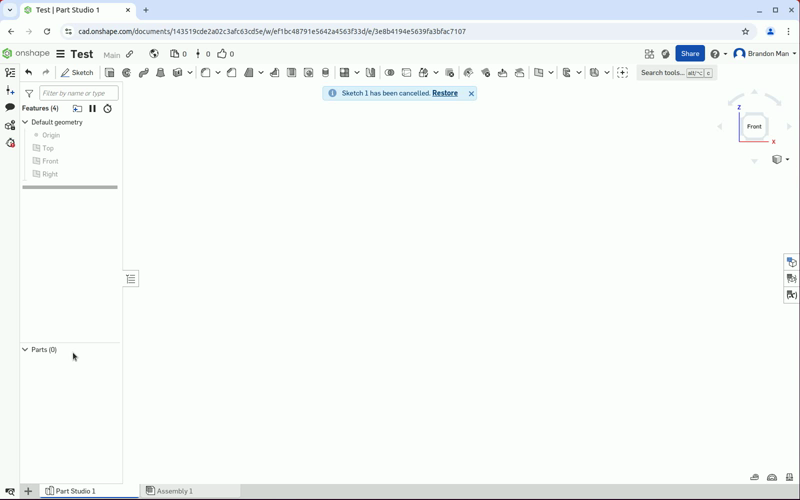
key_up(shift)
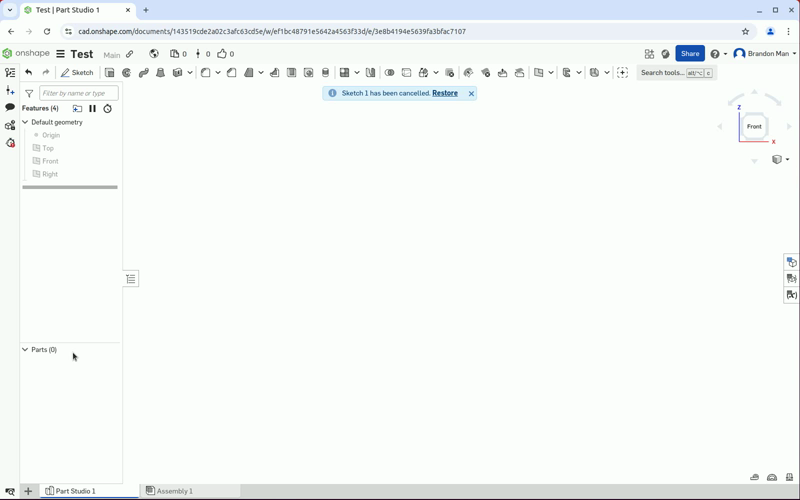
key(space)
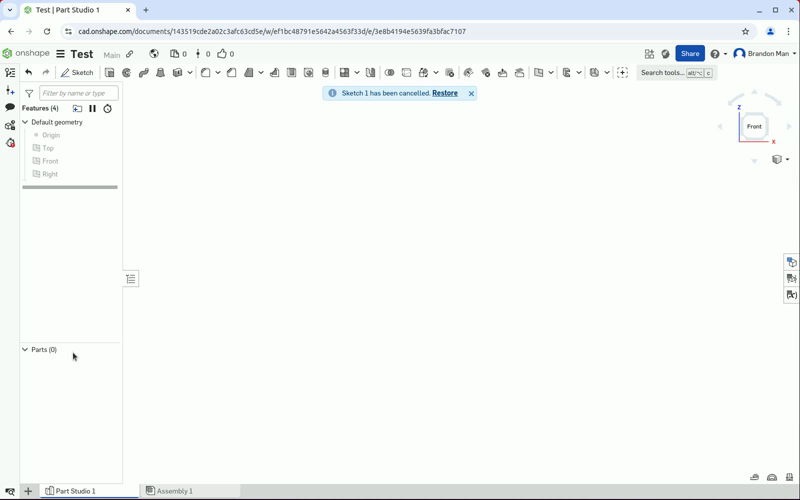
key_down(shift)
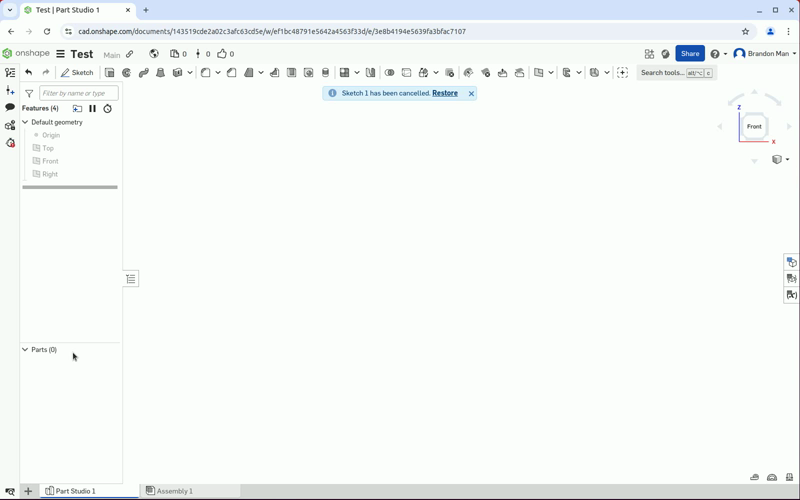
key(left)
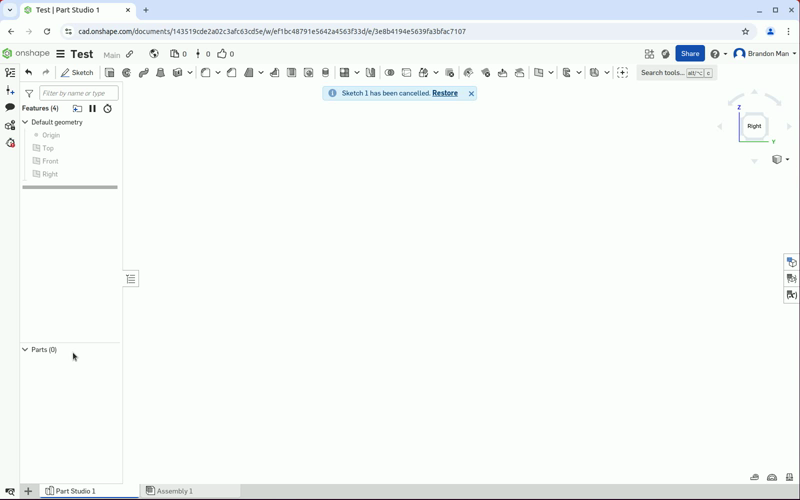
key_up(shift)
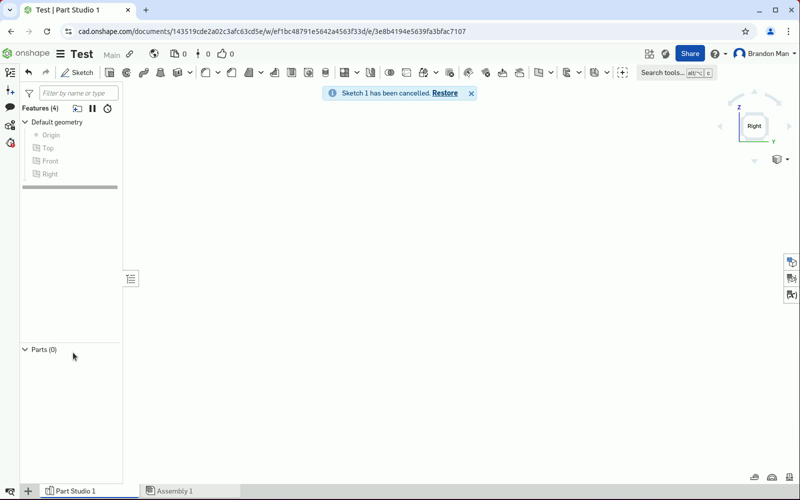
mouse_move(73, 352)
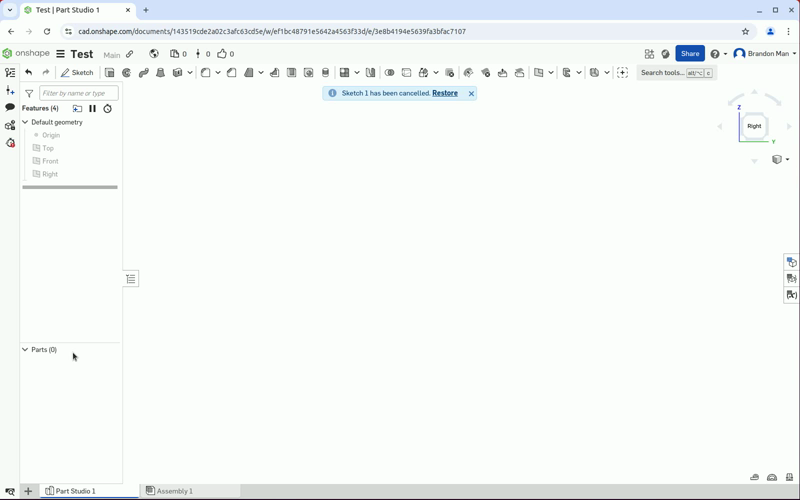
key(shift+y)
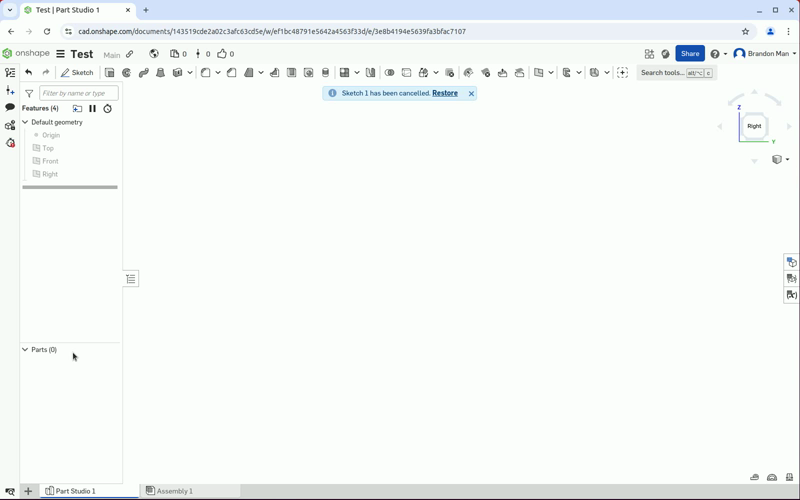
key(shift+s)
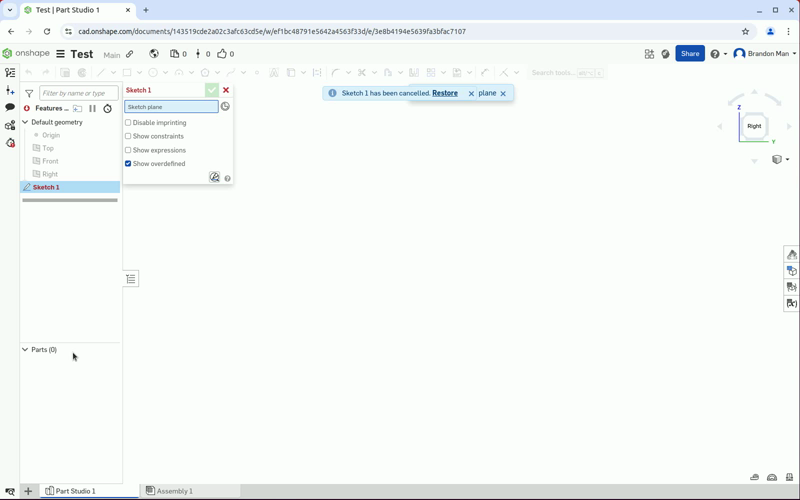
mouse_move(73, 176)
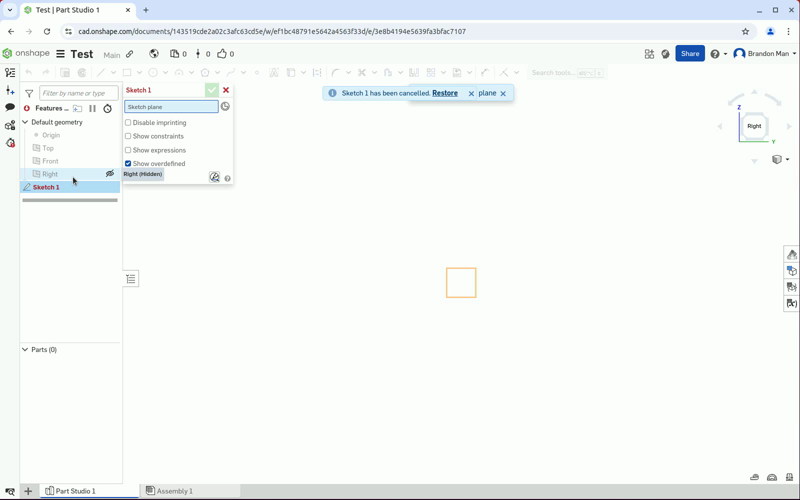
click(73, 176)
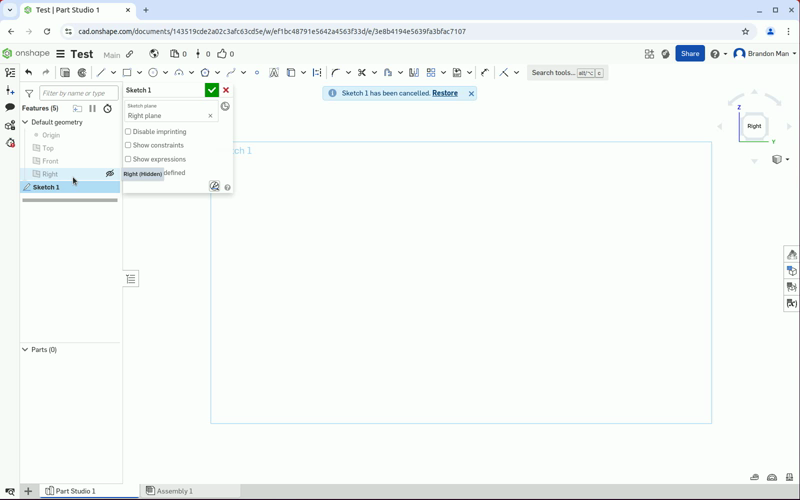
mouse_move(73, 352)
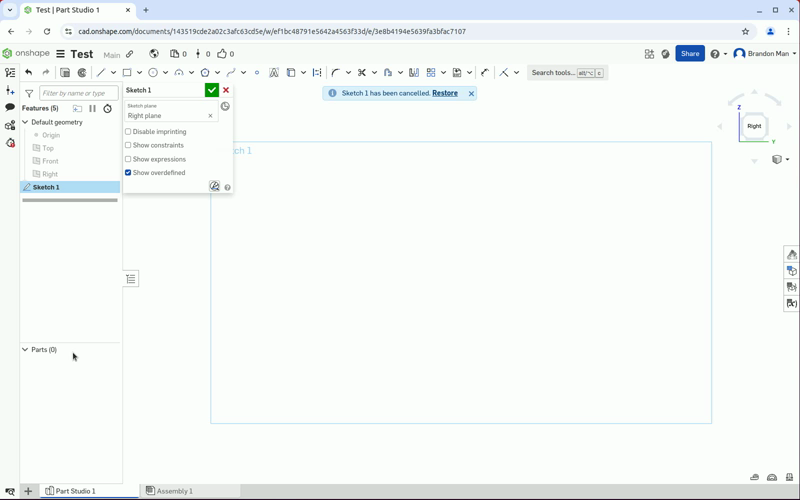
key(y)
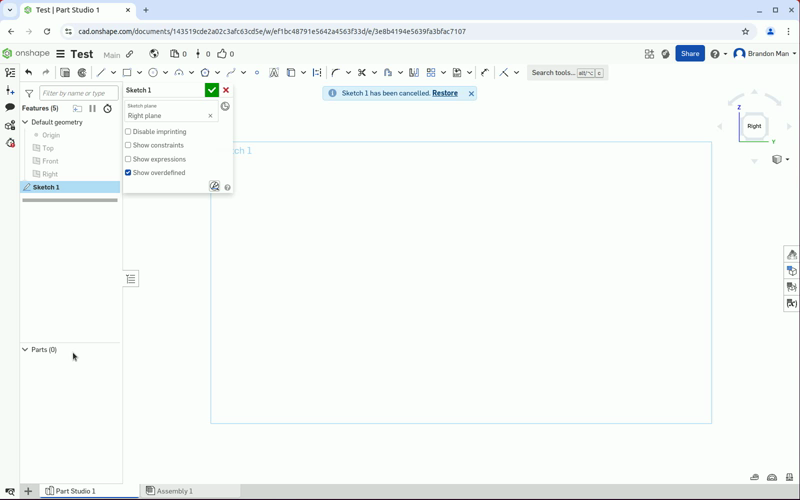
key(l)
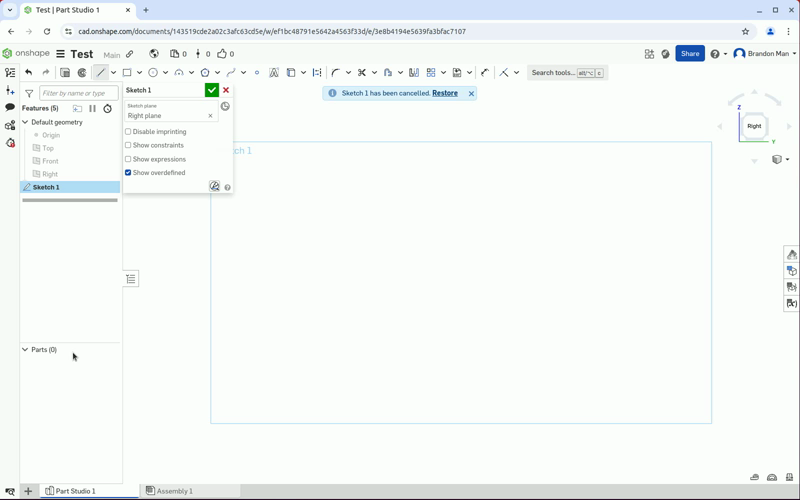
key_down(shift)
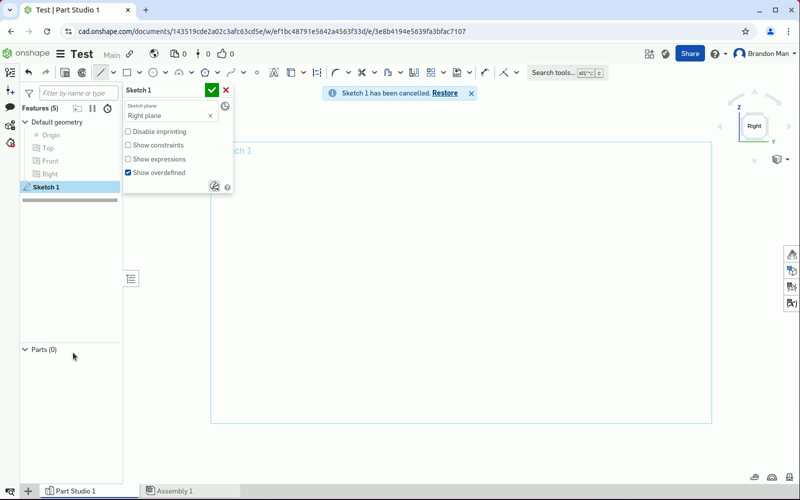
mouse_move(460, 282)
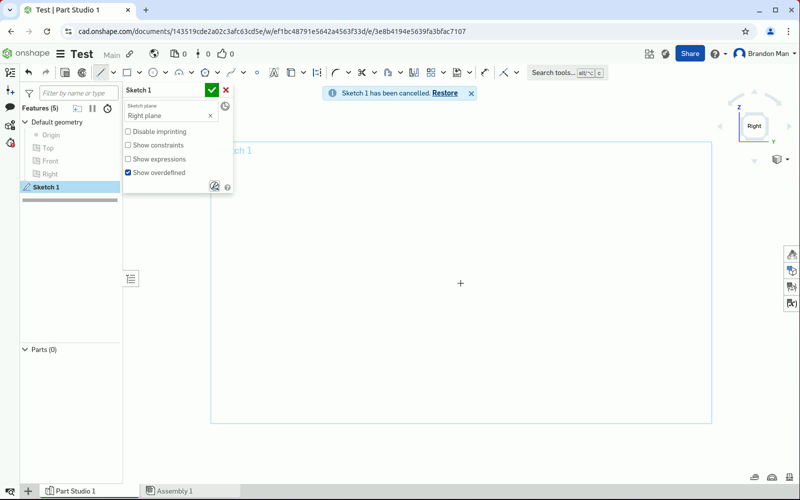
click(460, 282)
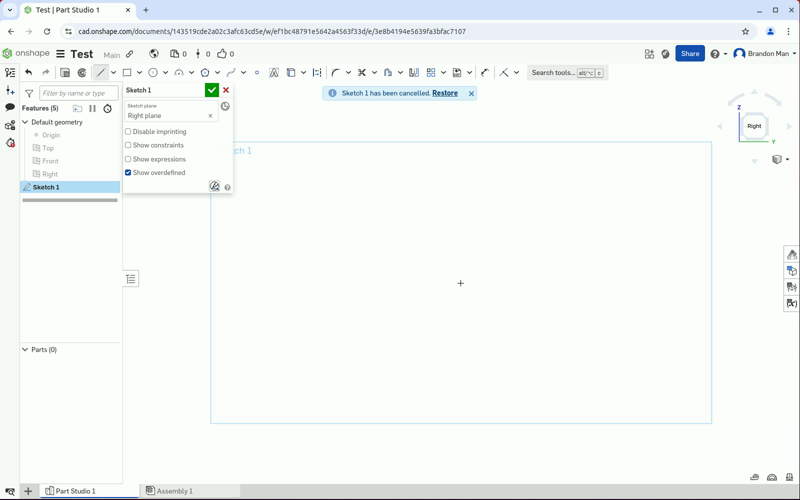
key_up(shift)
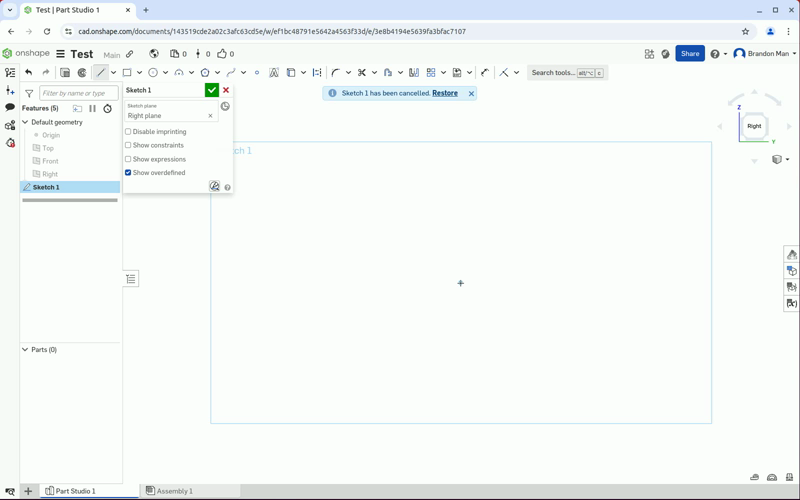
key_down(shift)
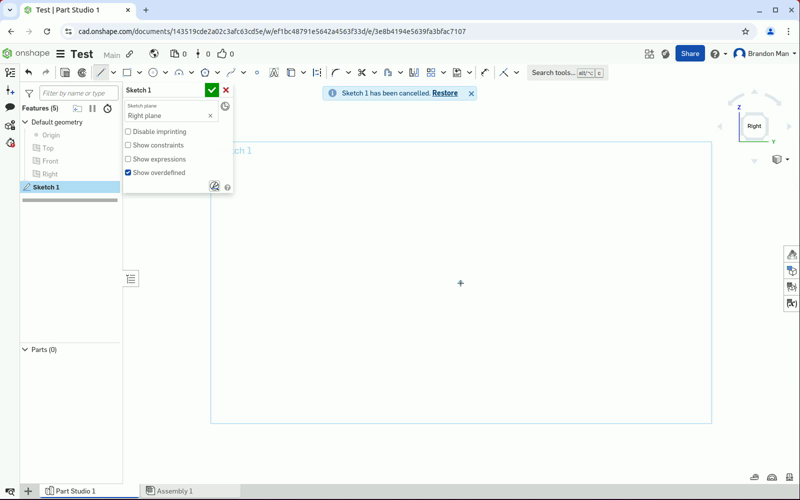
mouse_move(490, 282)
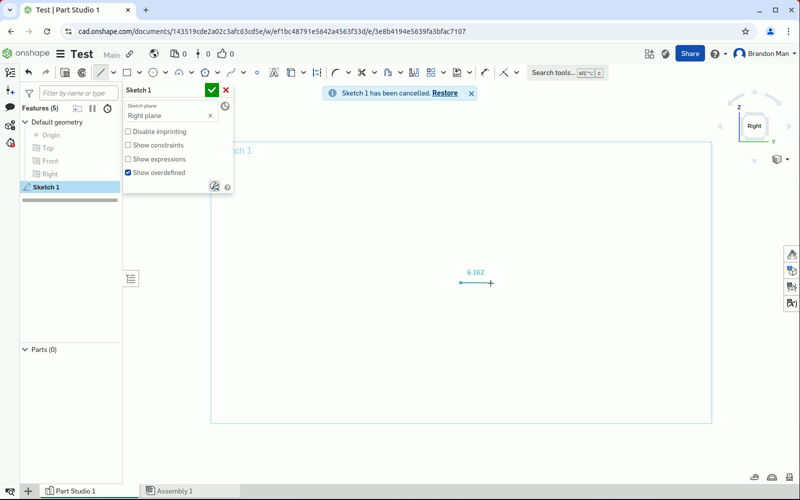
mouse_move(500, 282)
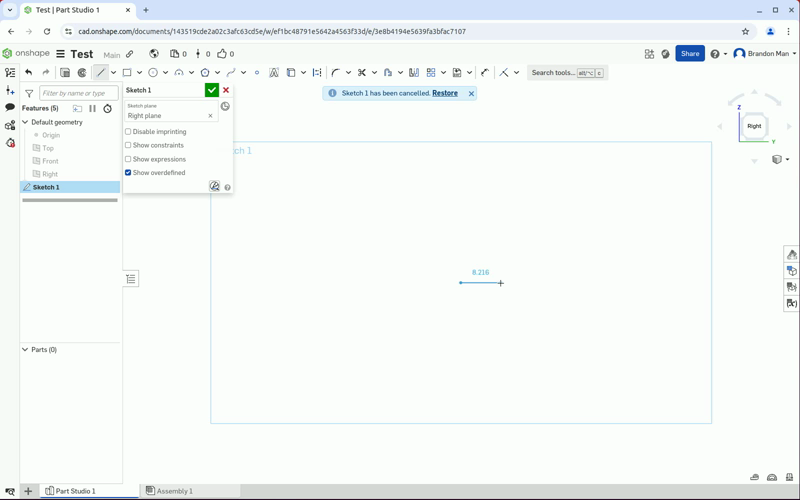
click(500, 282)
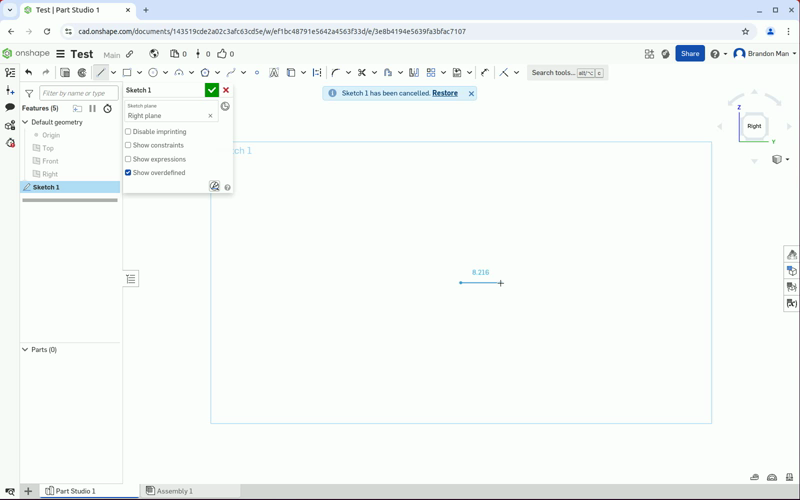
key_up(shift)
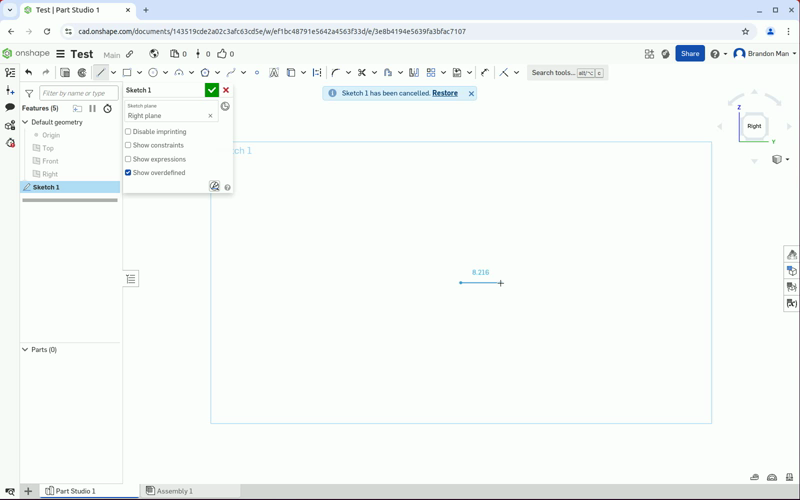
key_down(shift)
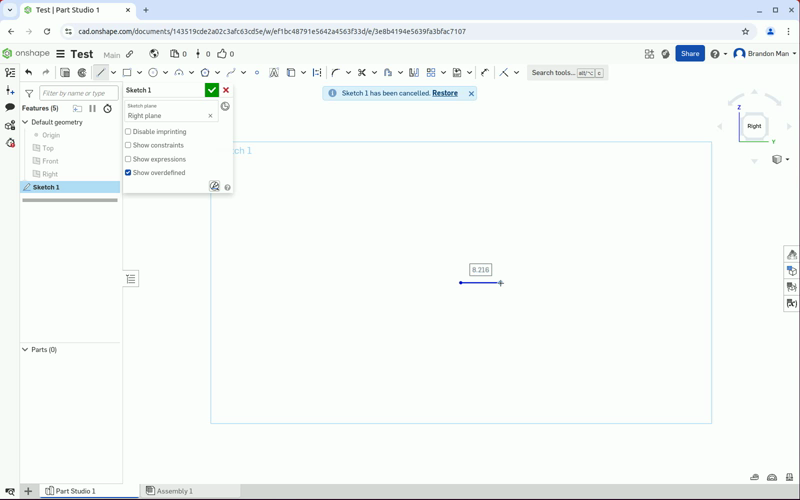
mouse_move(530, 282)
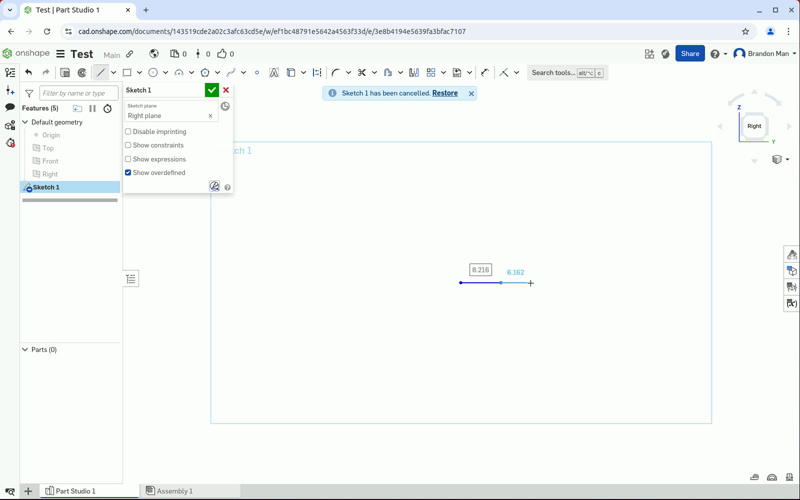
mouse_move(500, 237)
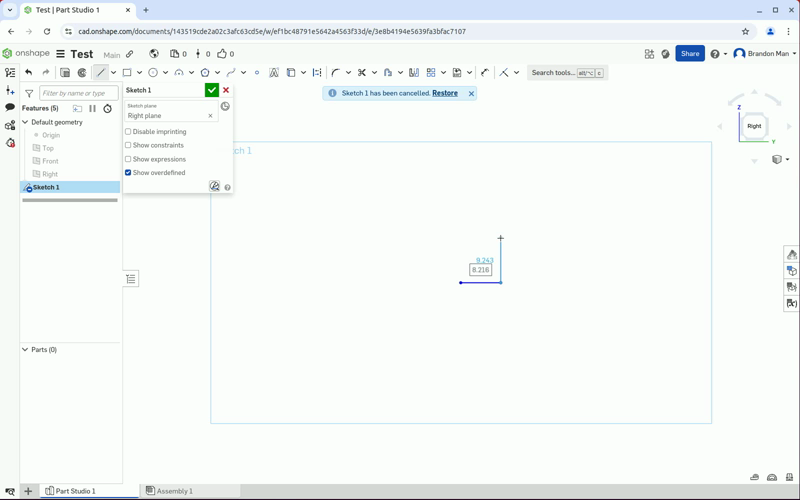
click(500, 237)
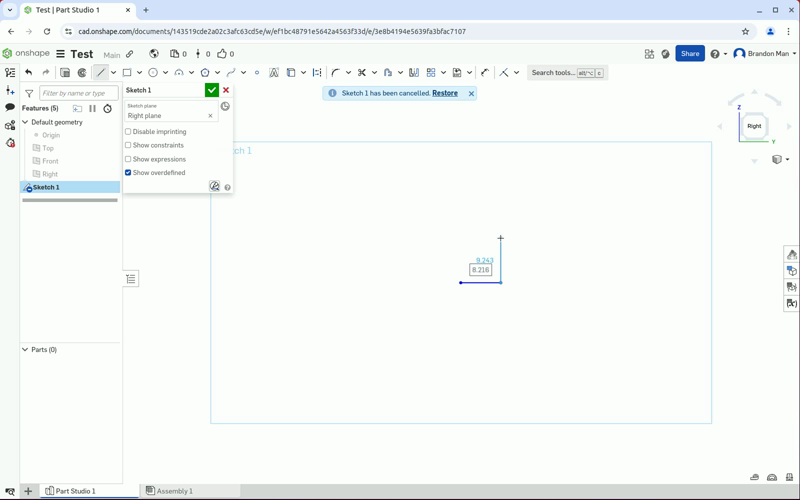
key_up(shift)
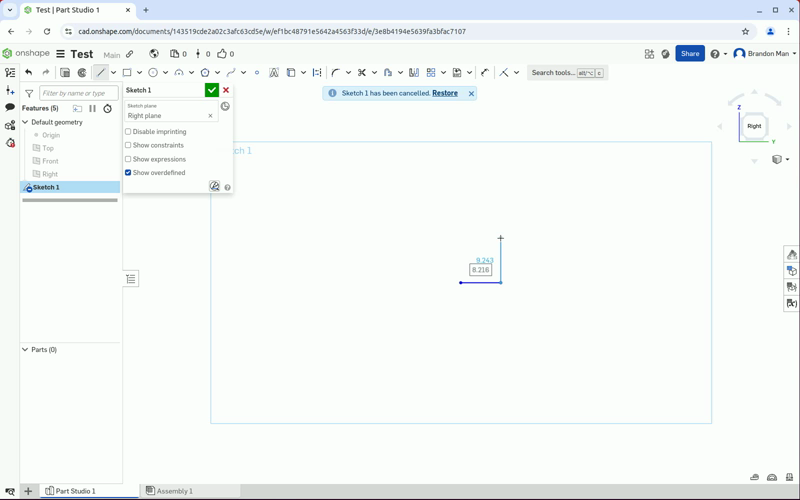
key_down(shift)
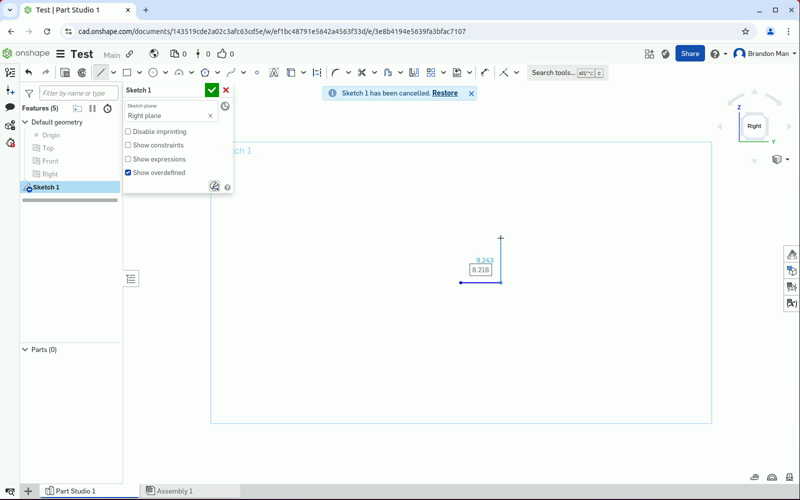
mouse_move(530, 237)
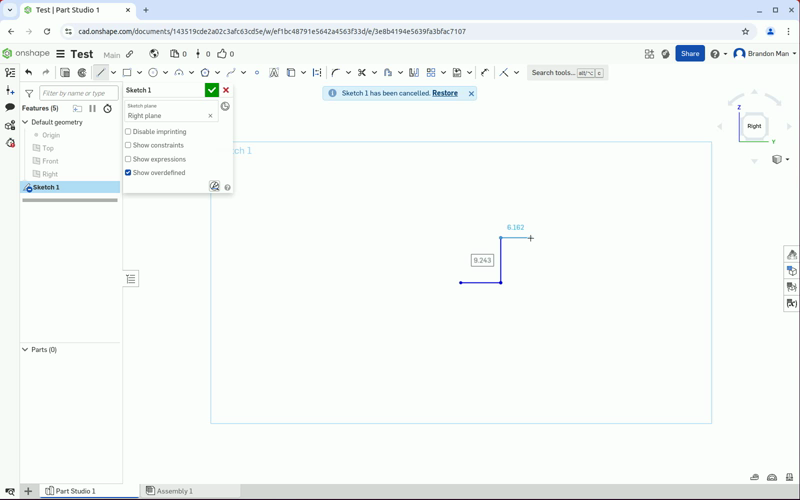
mouse_move(460, 237)
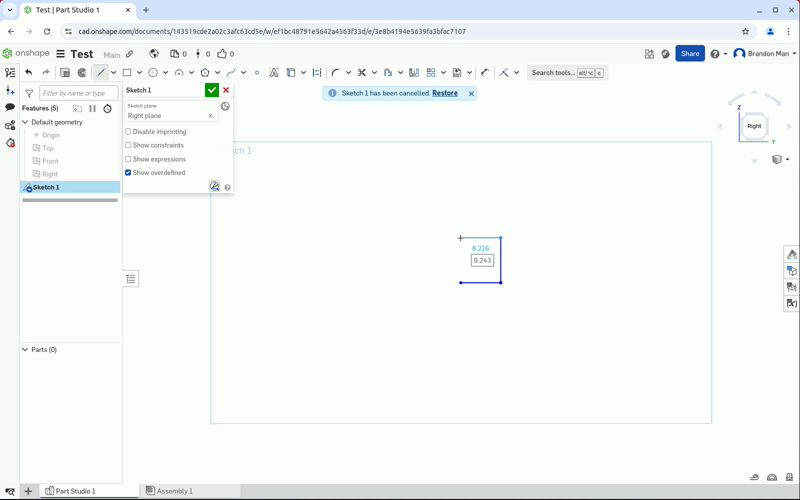
click(460, 237)
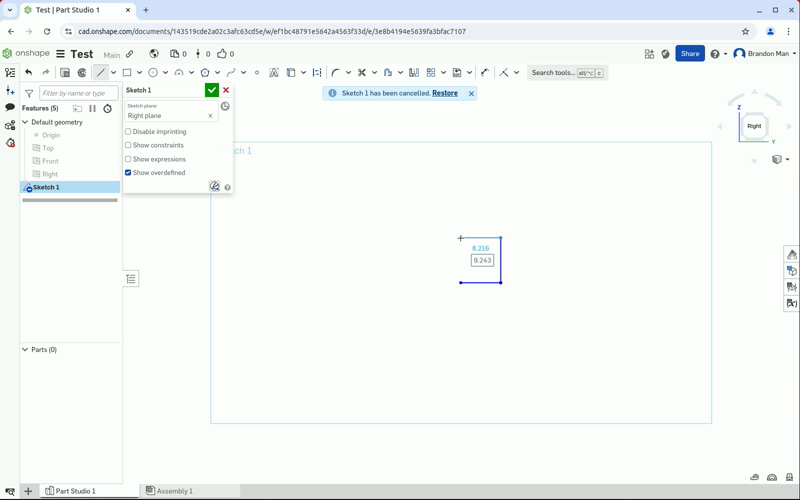
key_up(shift)
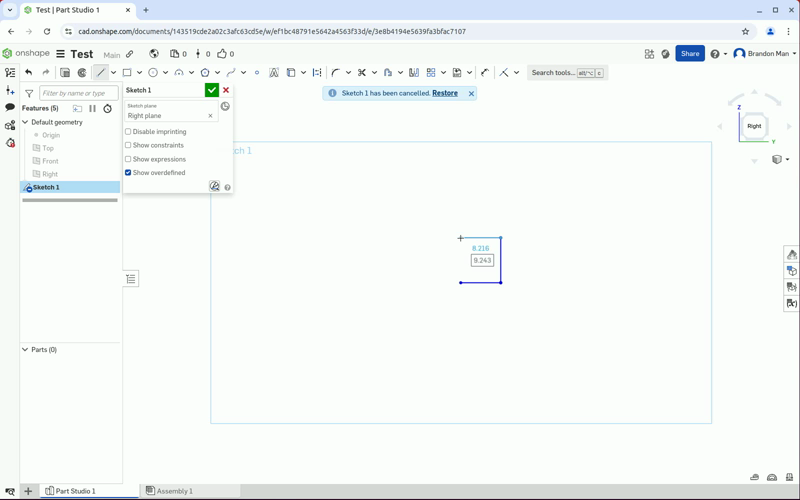
mouse_move(490, 237)
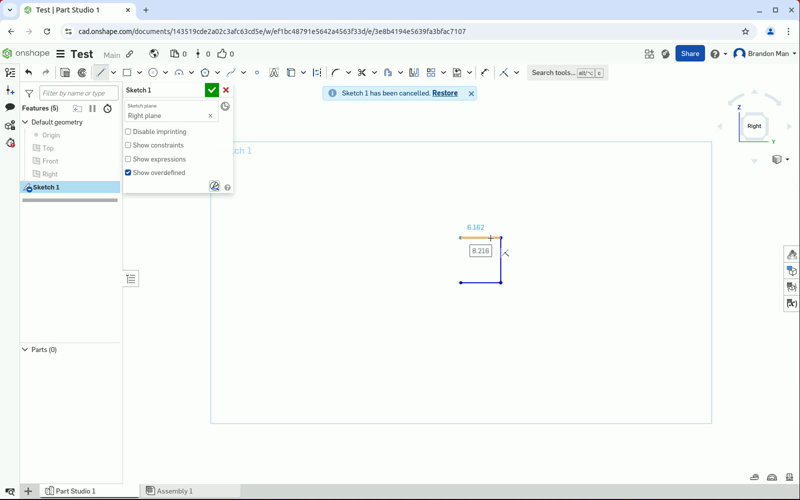
key_down(shift)
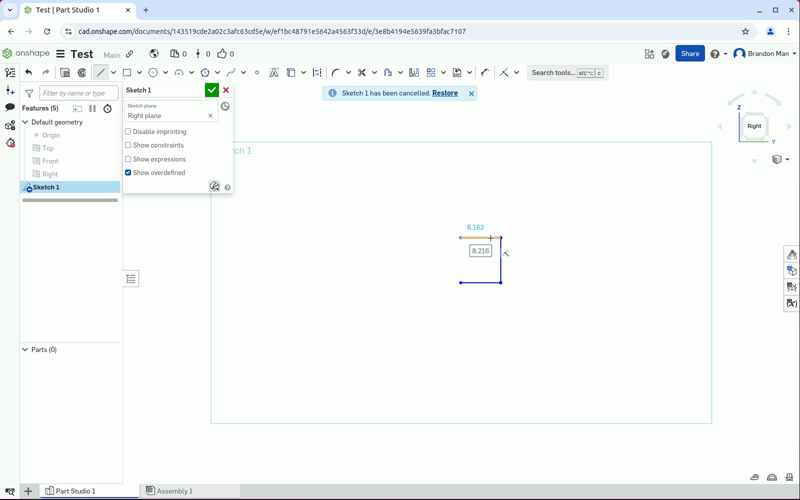
mouse_move(460, 282)
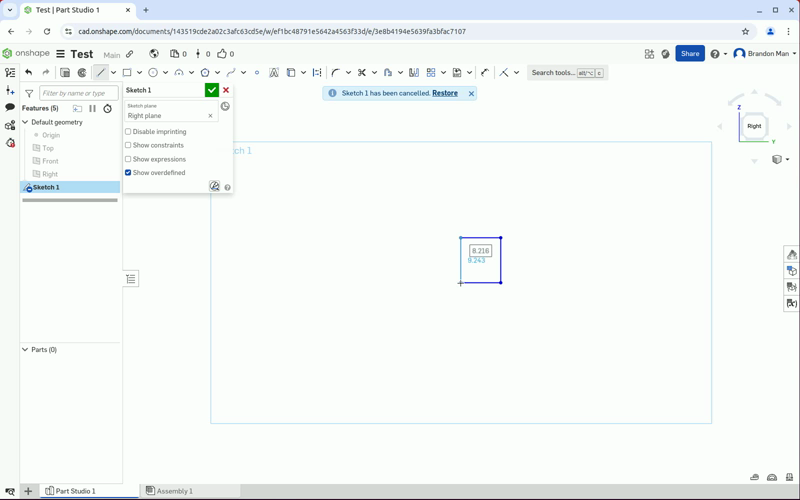
key_up(shift)
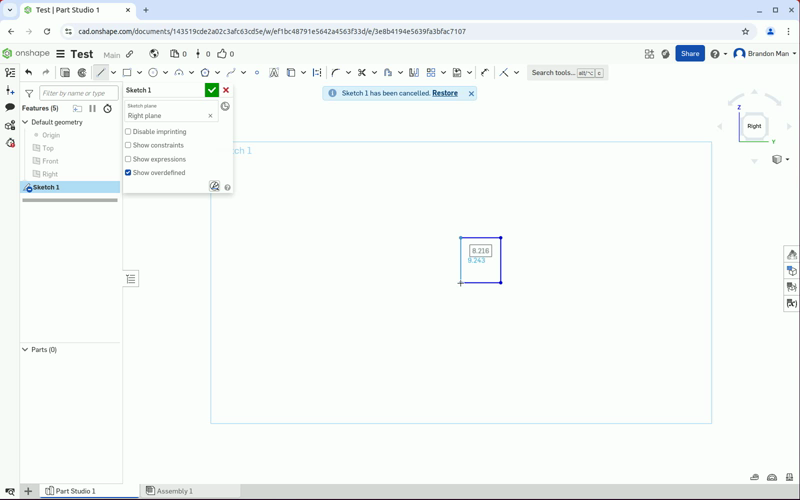
click(460, 282)
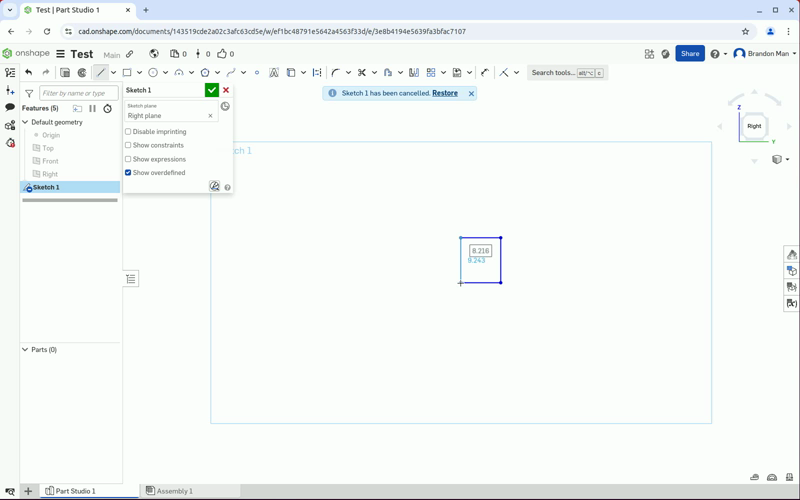
key(esc)
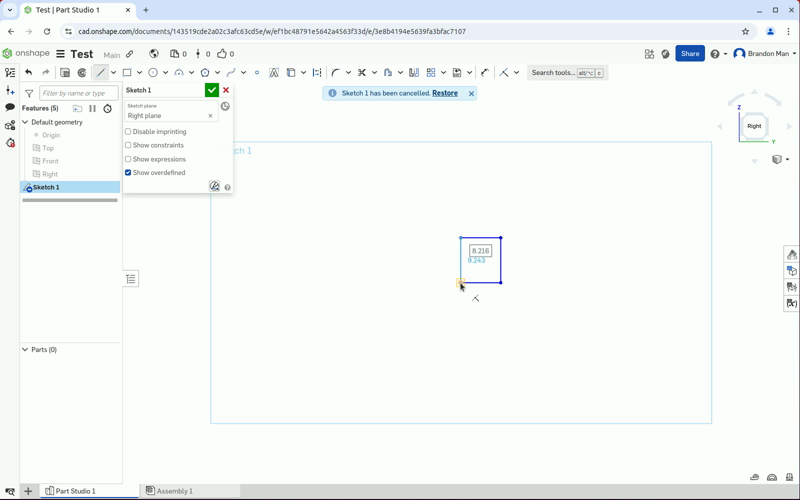
mouse_move(484, 270)
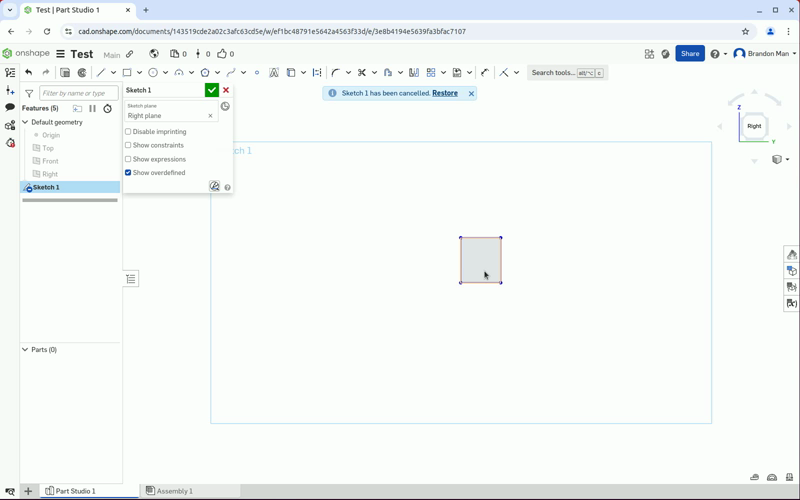
click(484, 270)
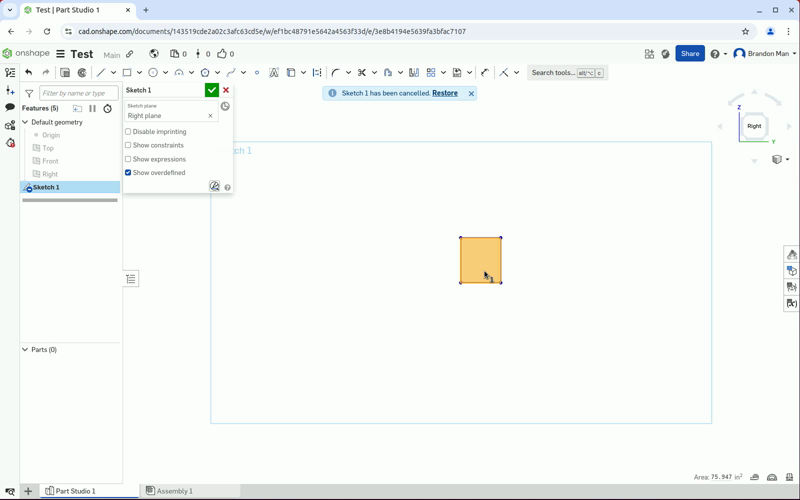
mouse_move(73, 352)
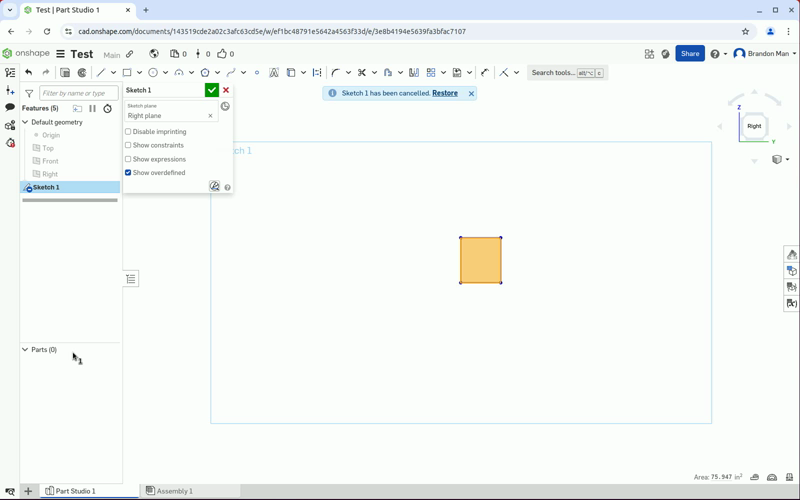
key(shift+y)
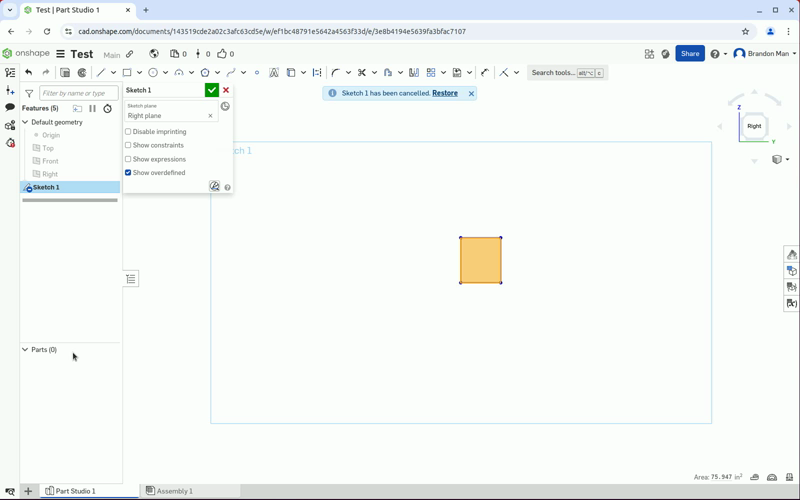
key(shift+e)
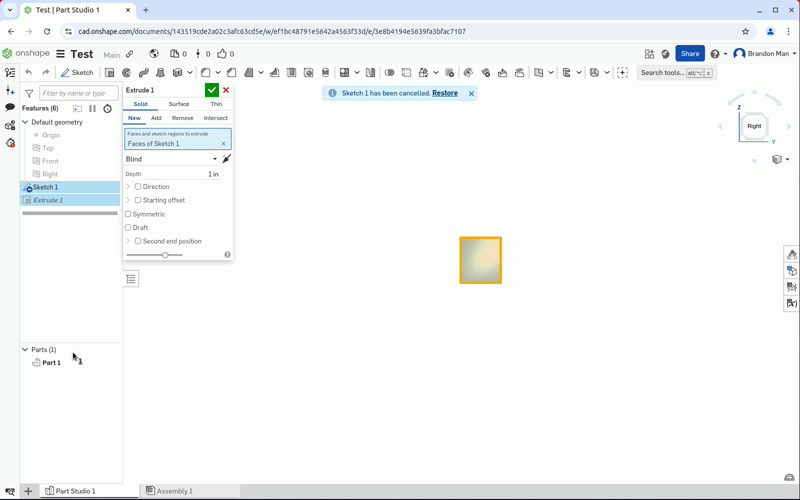
mouse_move(143, 106)
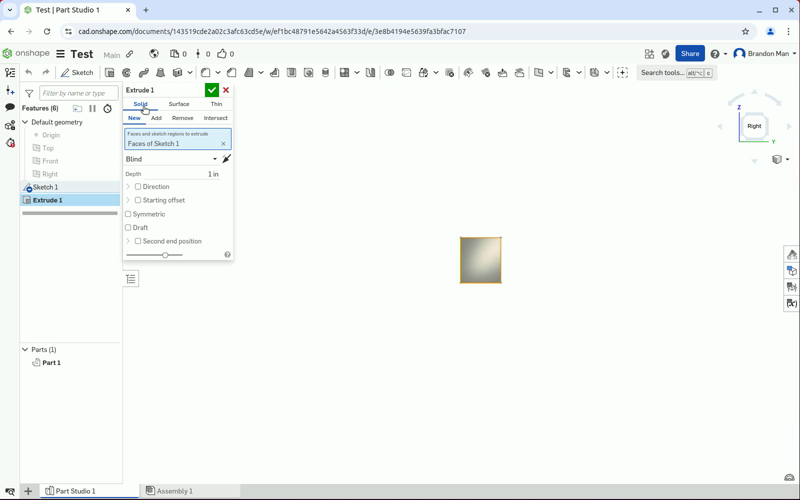
click(143, 106)
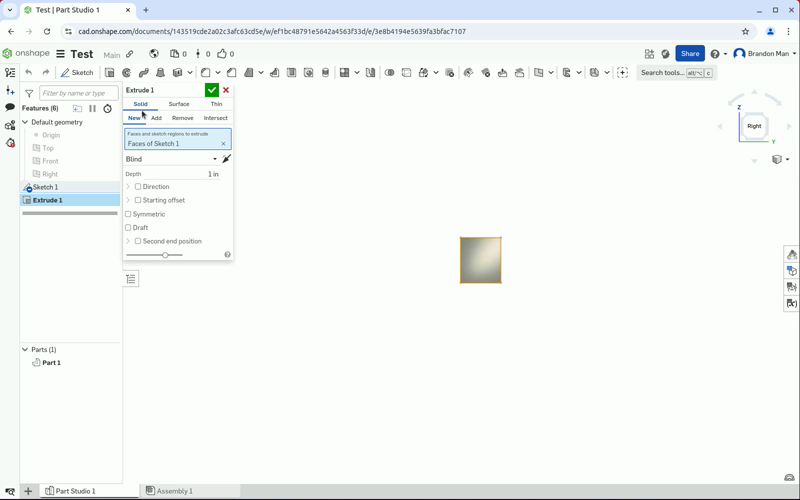
mouse_move(137, 120)
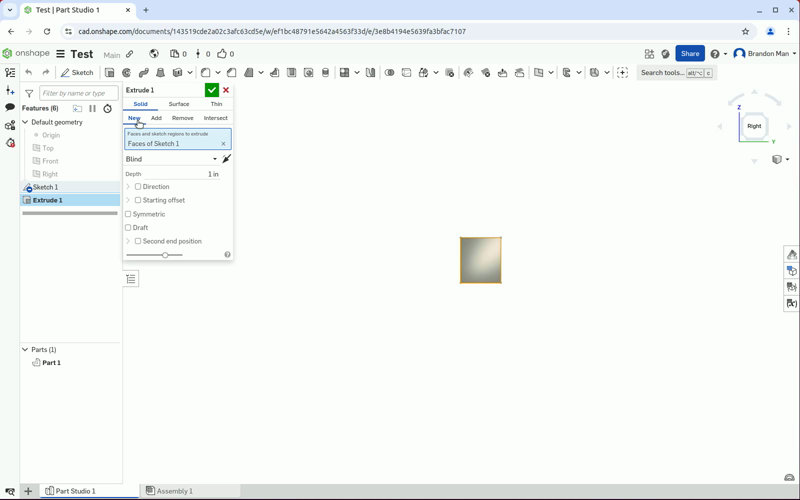
click(137, 120)
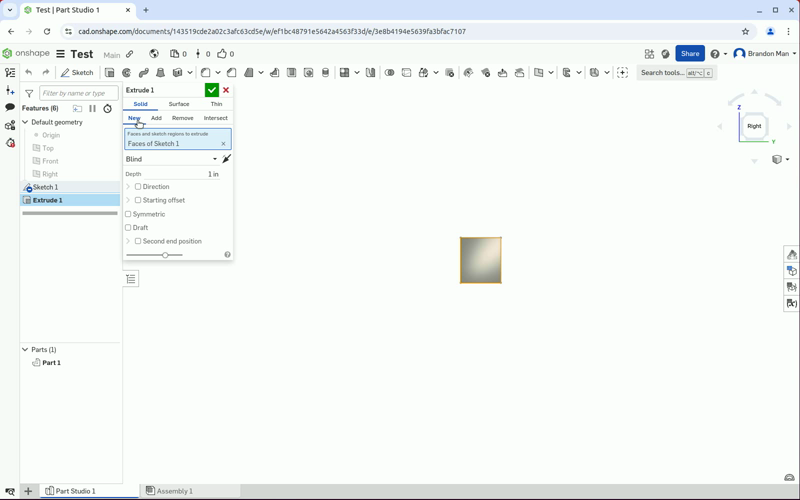
key(tab, 4)
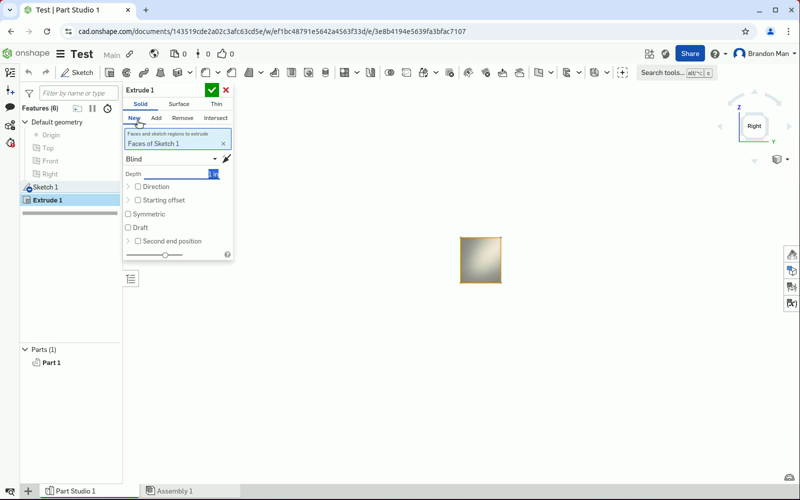
text(10.832)
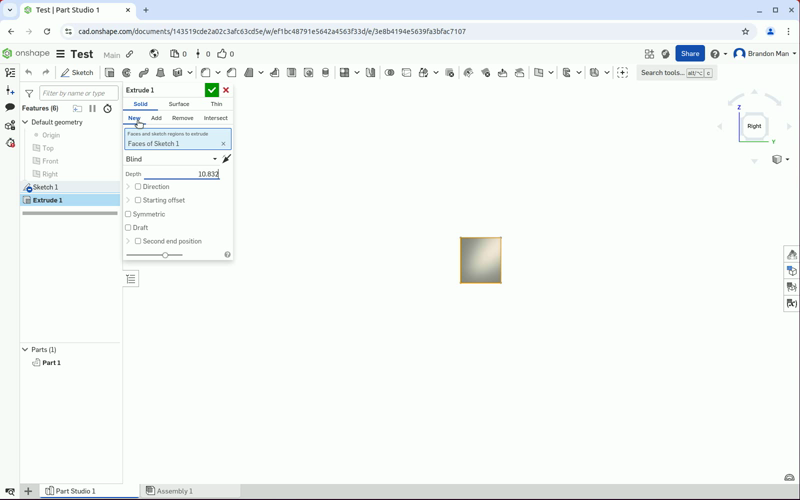
key(enter)
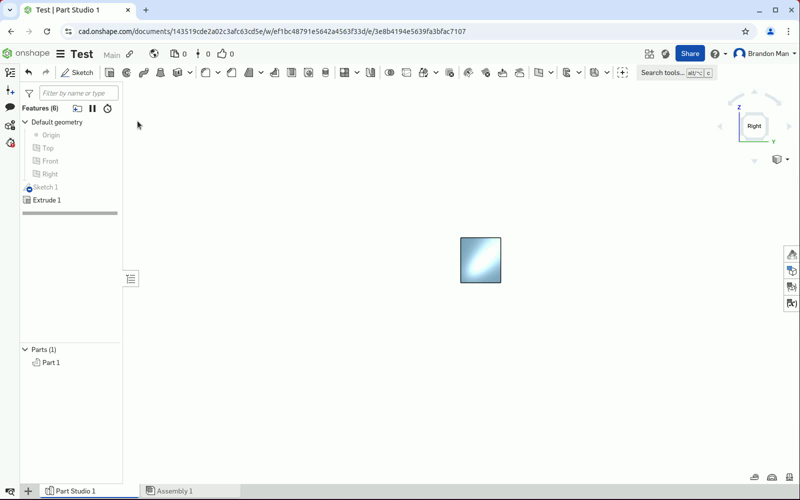
key(shift+h)
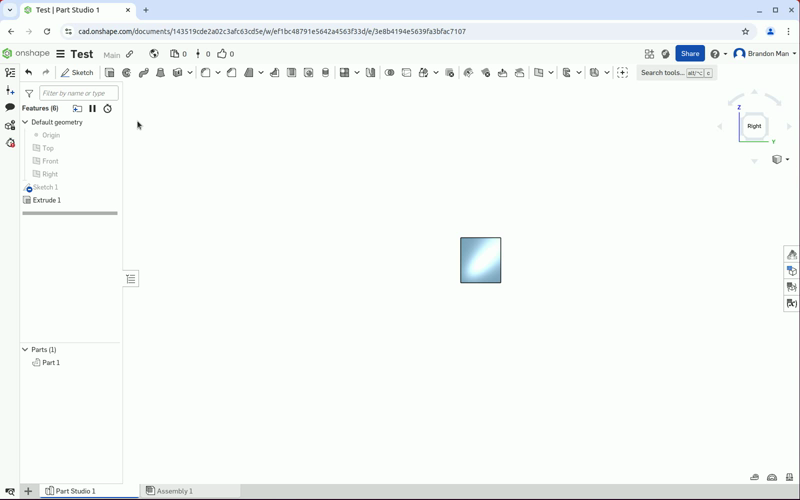
key(shift+h)
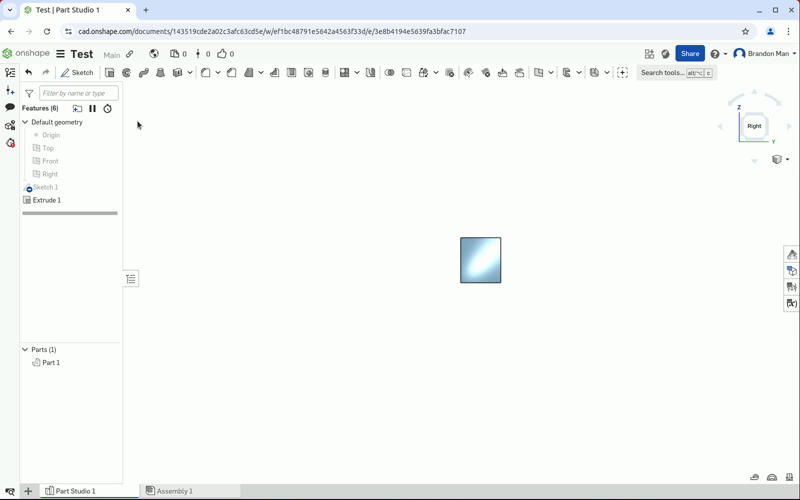
mouse_move(73, 189)
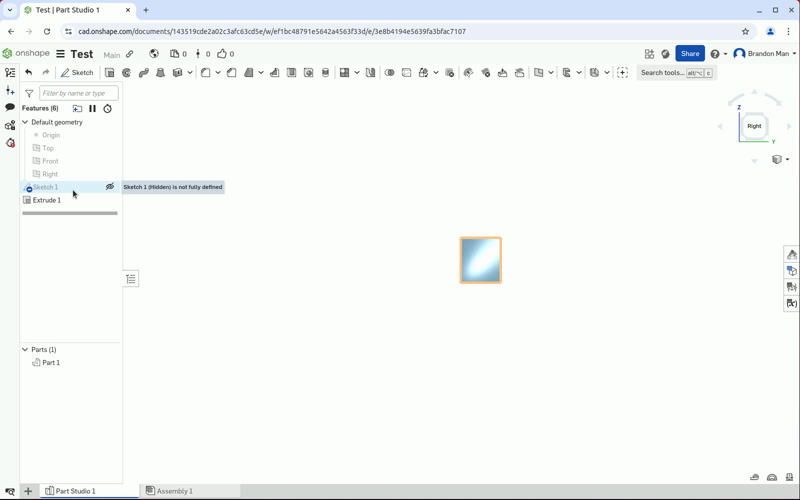
click(73, 189)
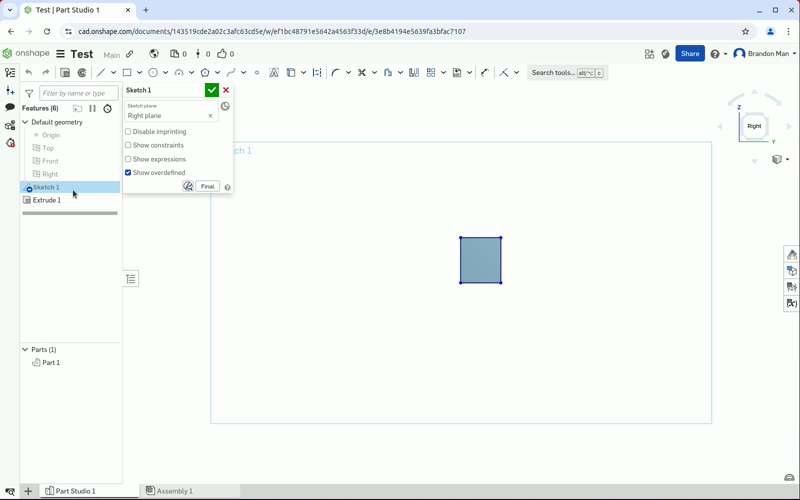
mouse_move(229, 92)
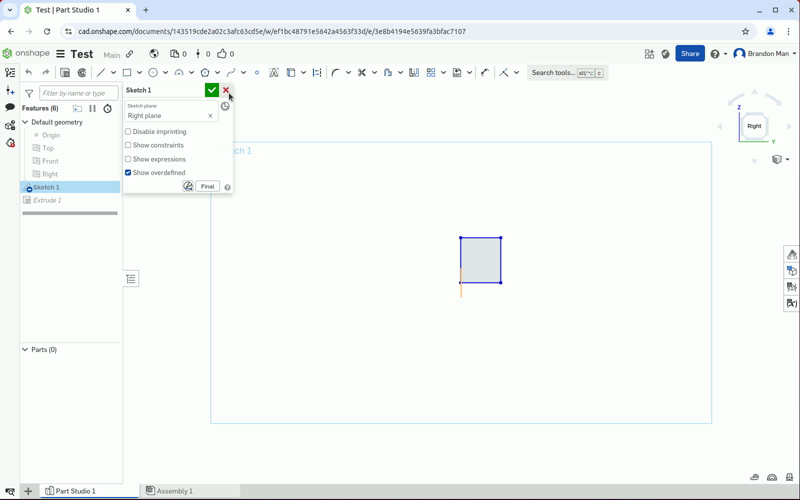
click(229, 92)
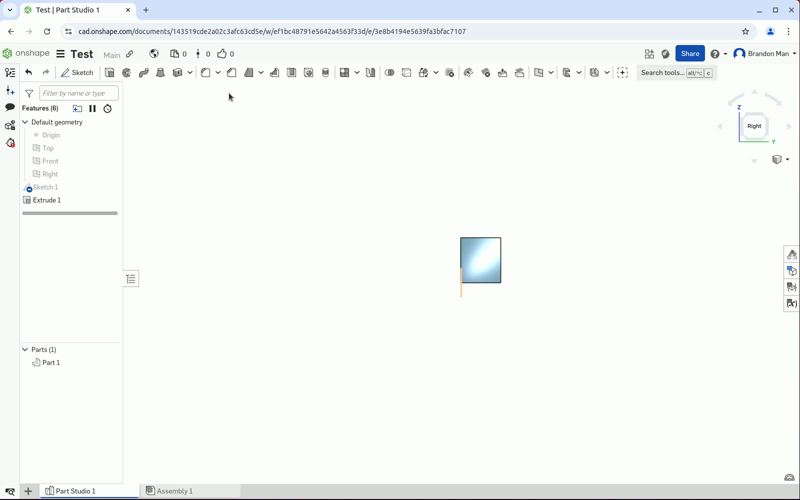
mouse_move(73, 352)
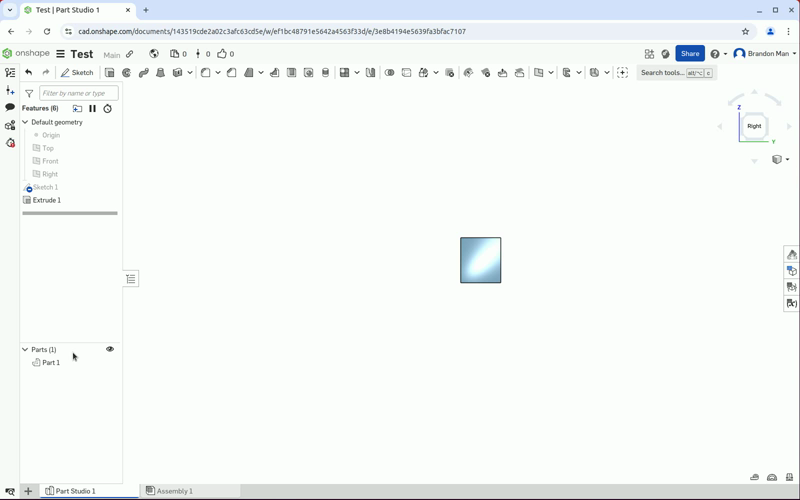
key(y)
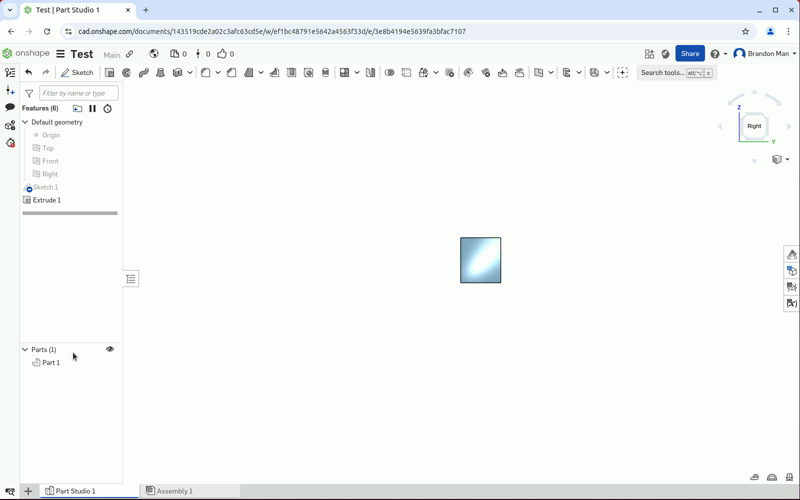
key(shift+p)
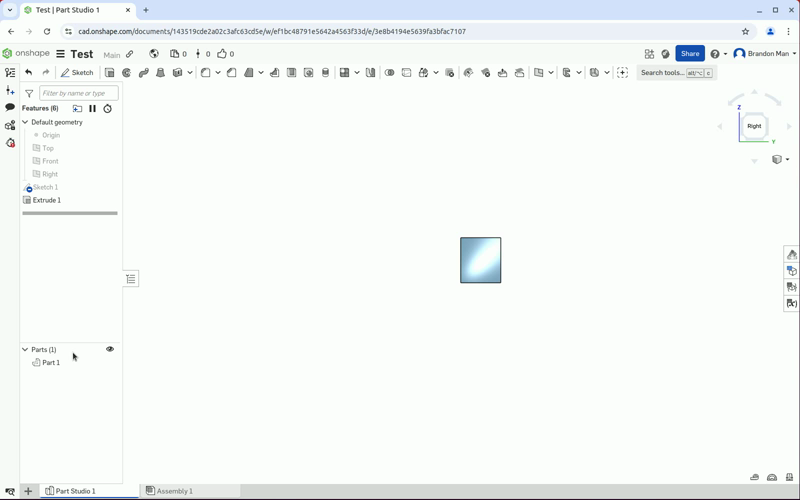
key(space)
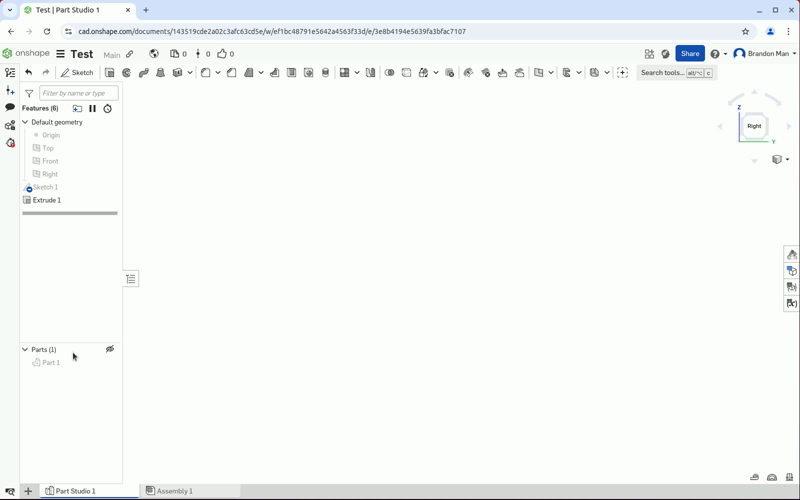
key_down(shift)
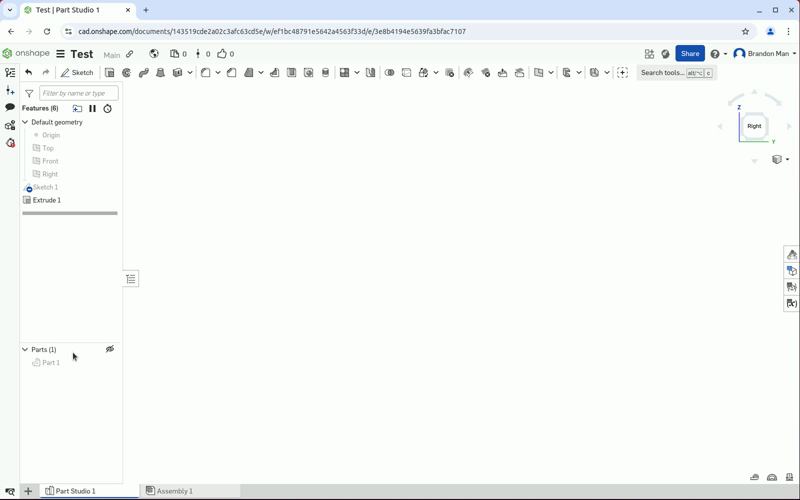
key(right)
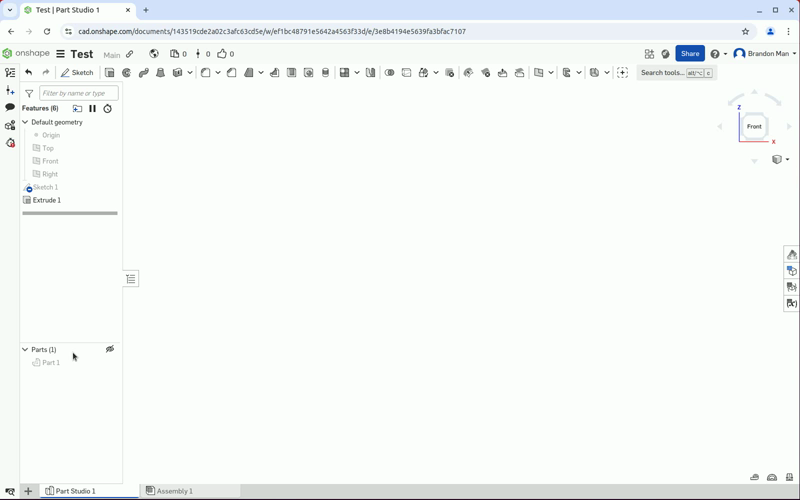
key_up(shift)
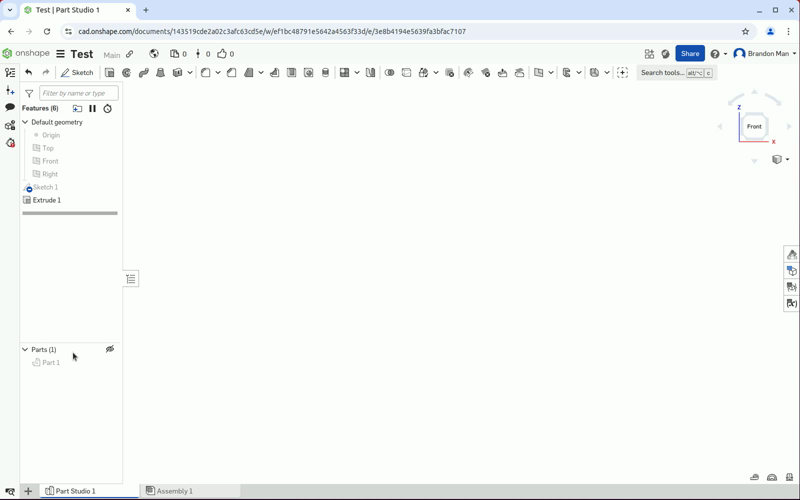
key(space)
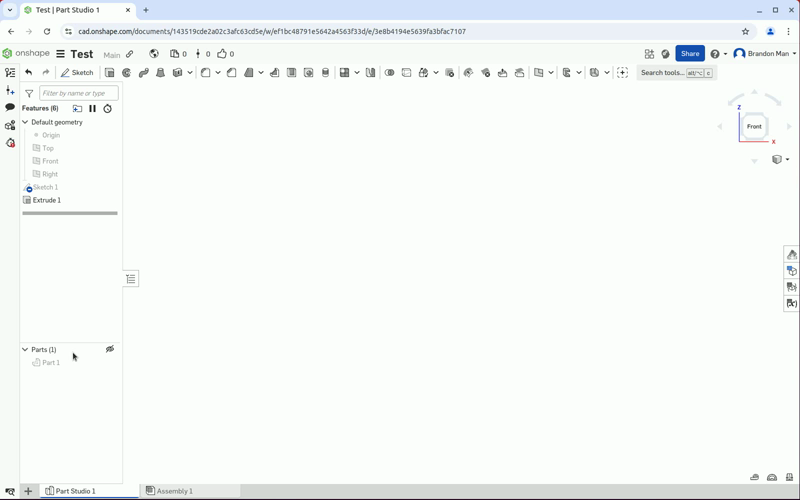
key_down(shift)
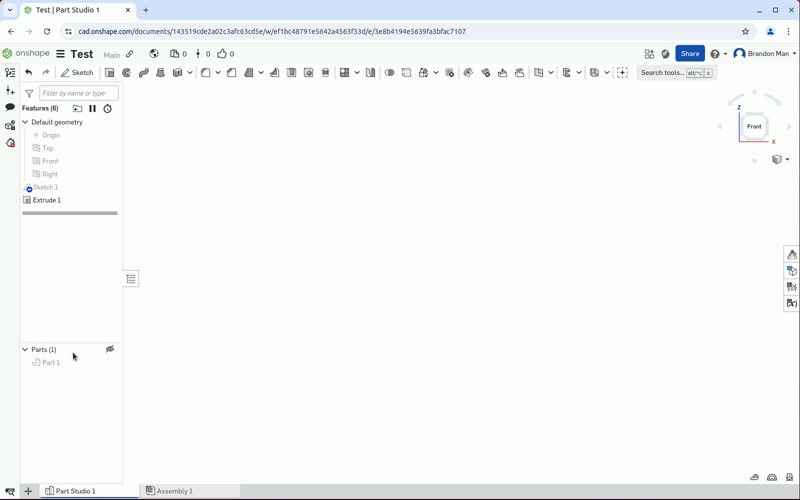
key(down)
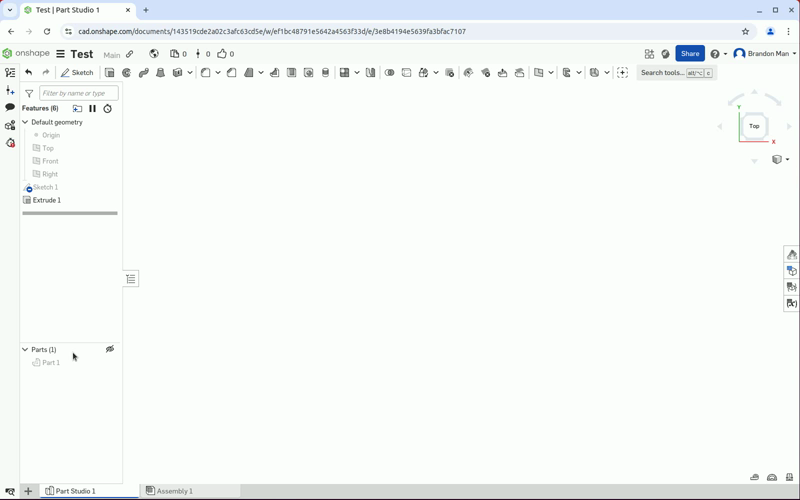
key_up(shift)
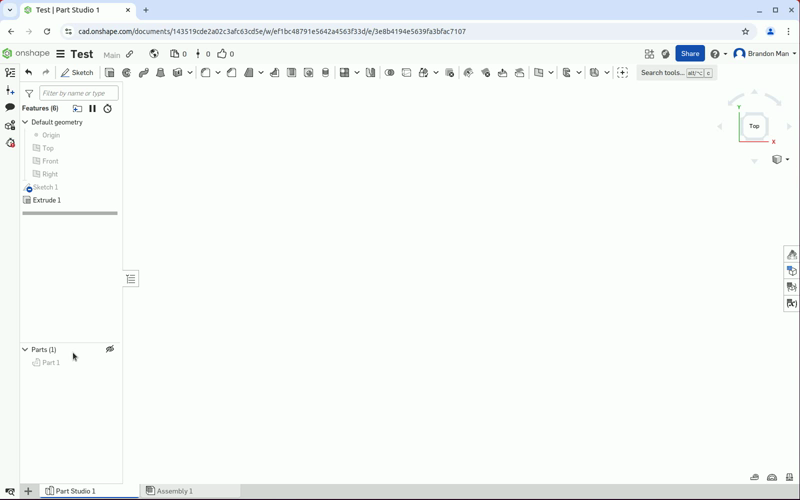
mouse_move(73, 352)
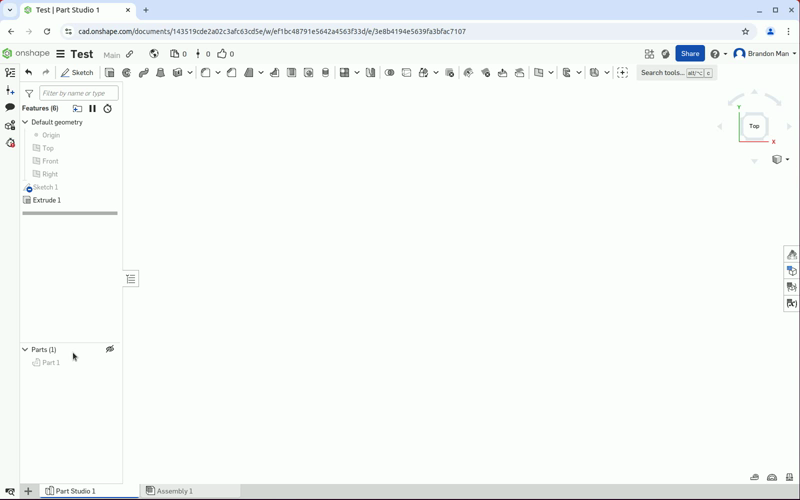
key(shift+y)
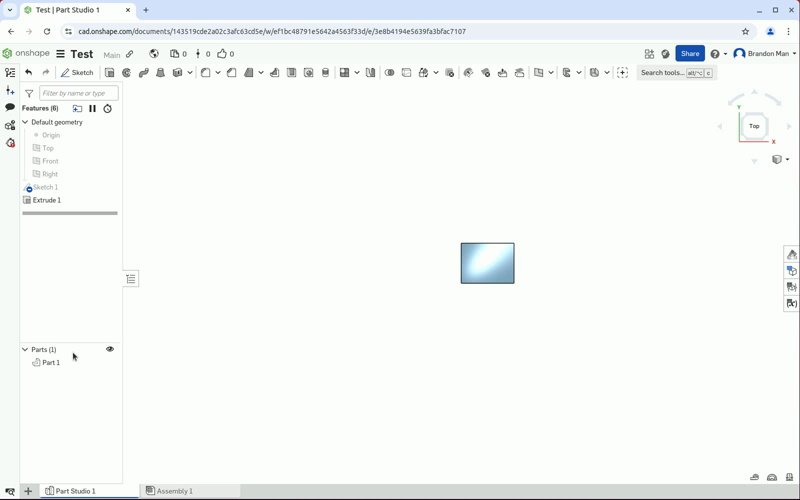
mouse_move(541, 75)
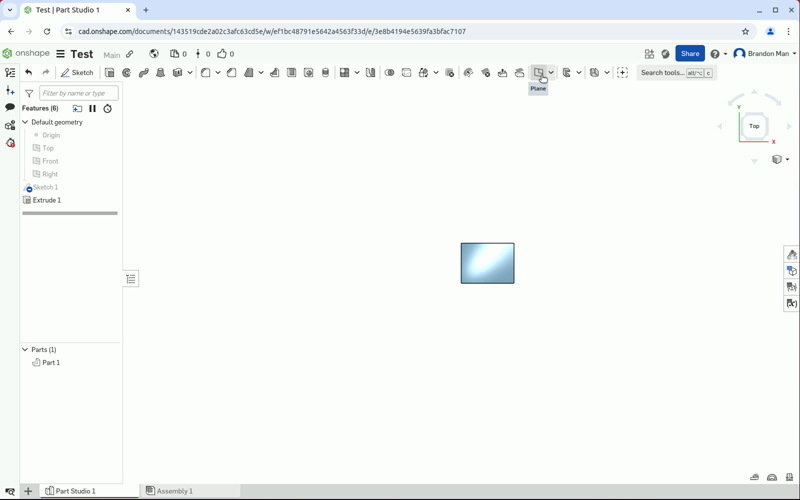
click(541, 75)
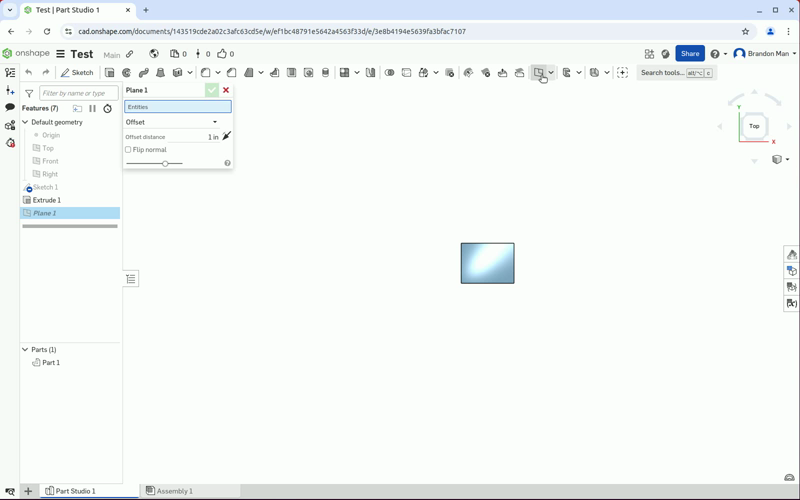
mouse_move(73, 150)
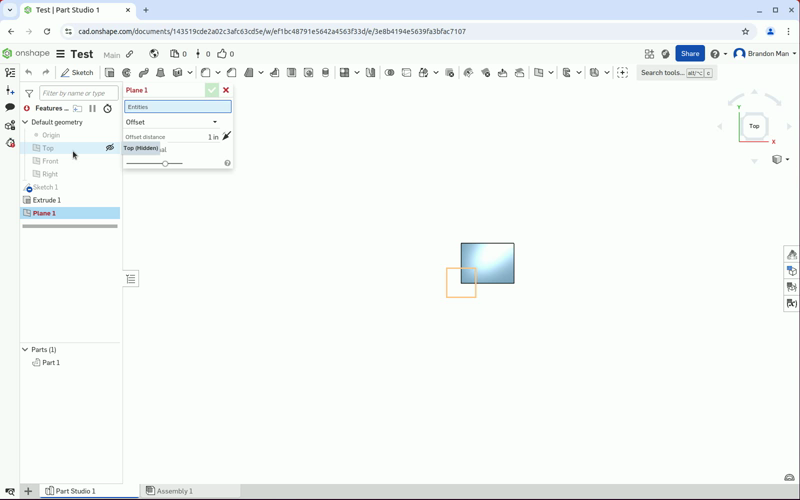
click(73, 150)
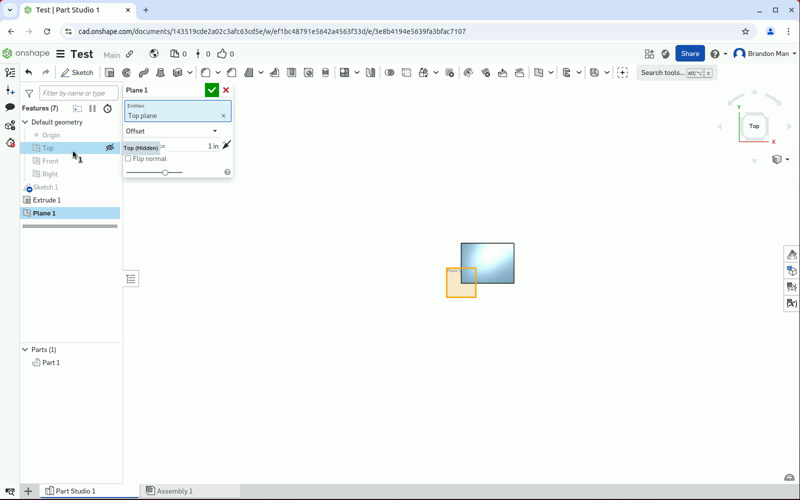
key(tab, 2)
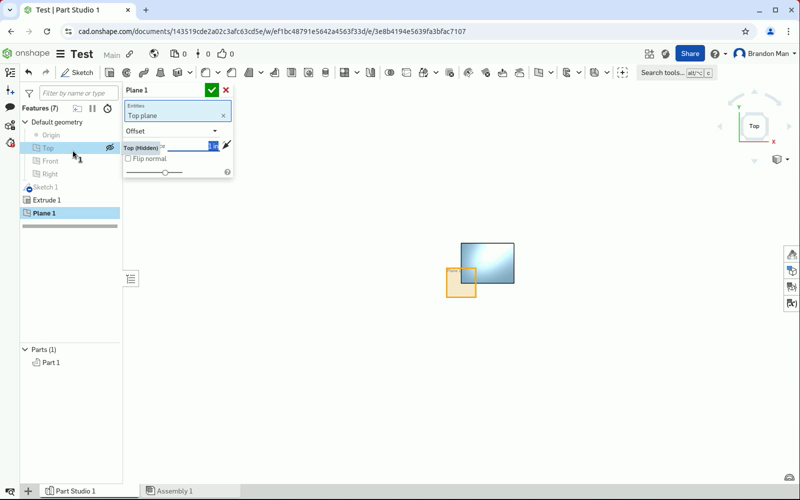
text(9.151)
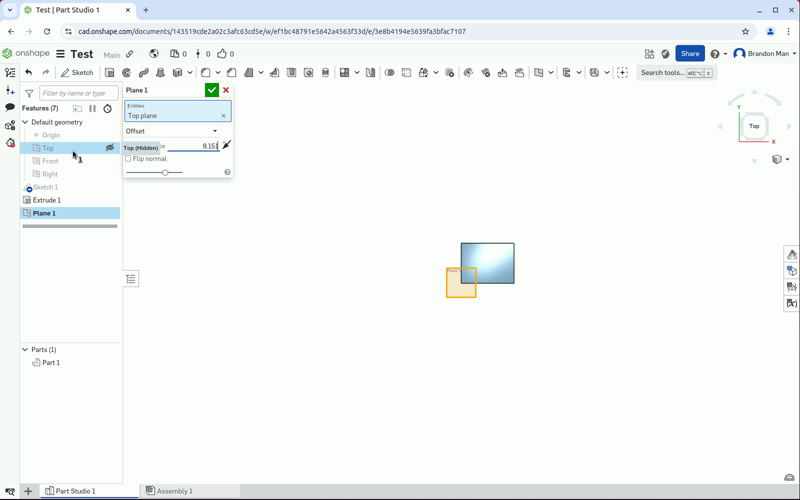
key(enter, 2)
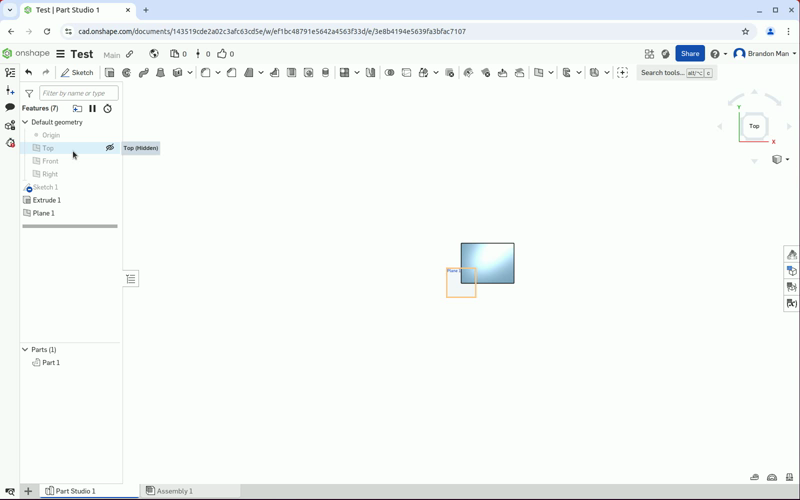
key(shift+s)
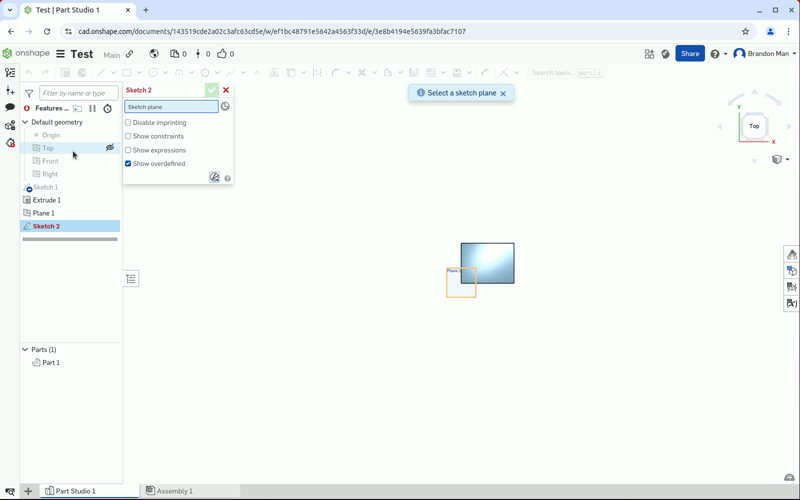
mouse_move(73, 215)
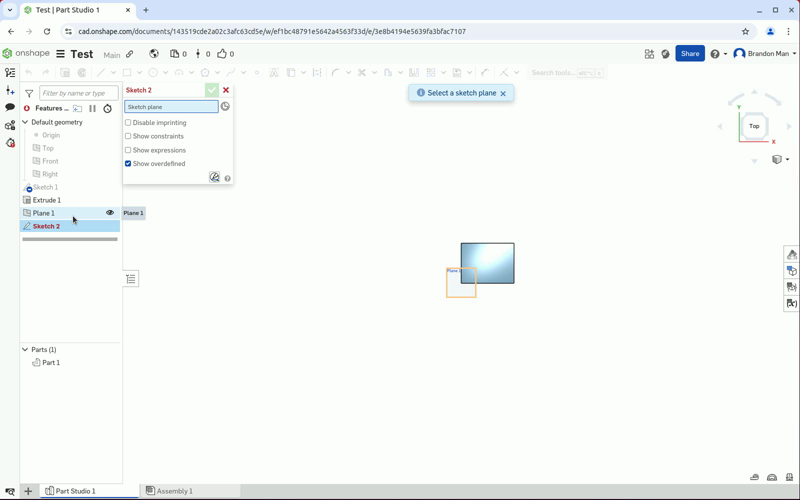
click(73, 215)
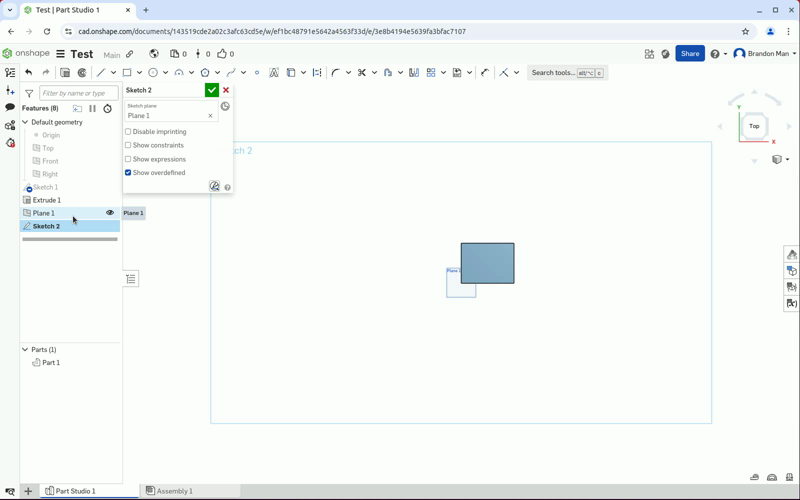
mouse_move(73, 352)
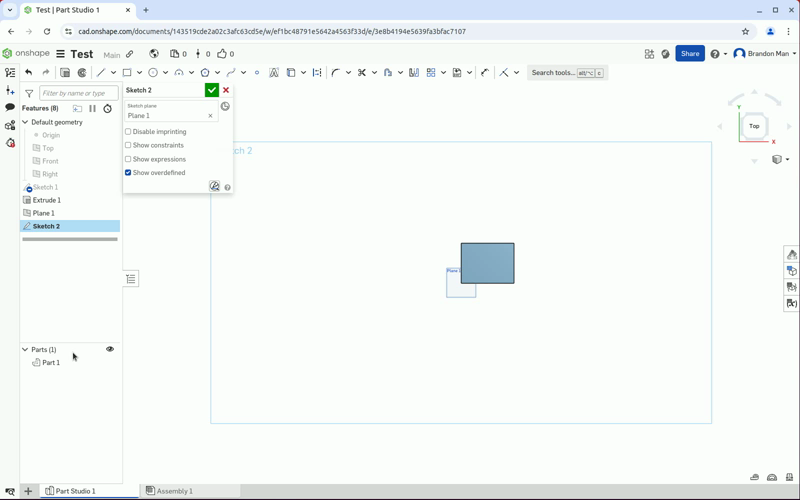
key(y)
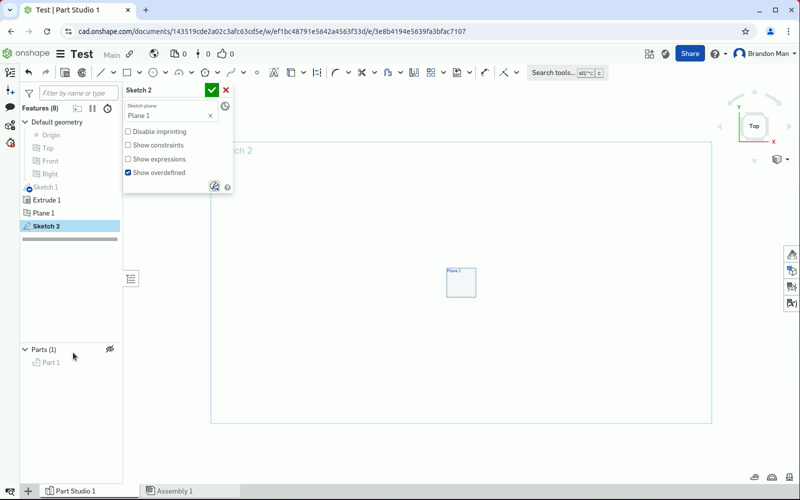
key(l)
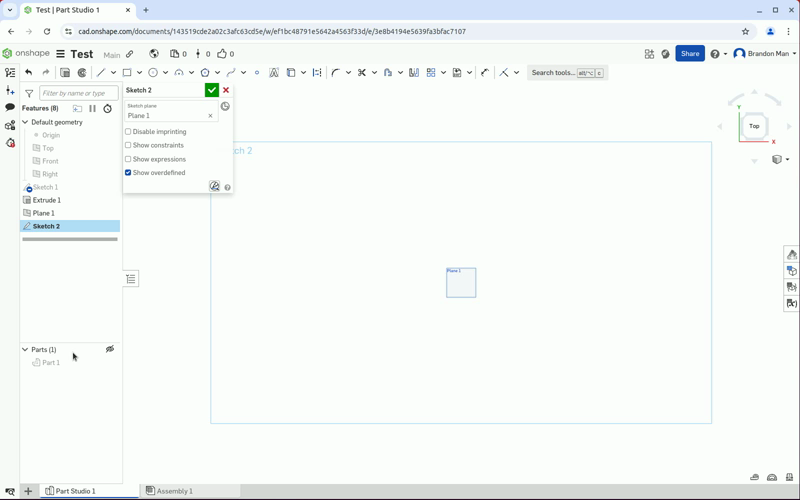
key_down(shift)
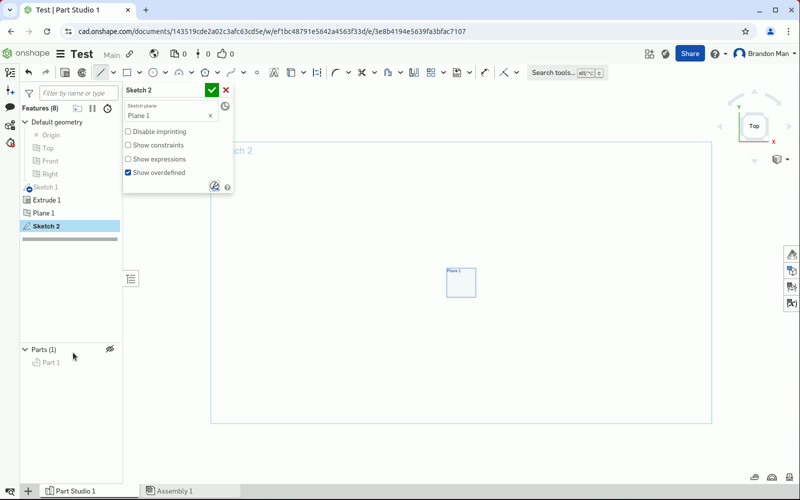
mouse_move(513, 282)
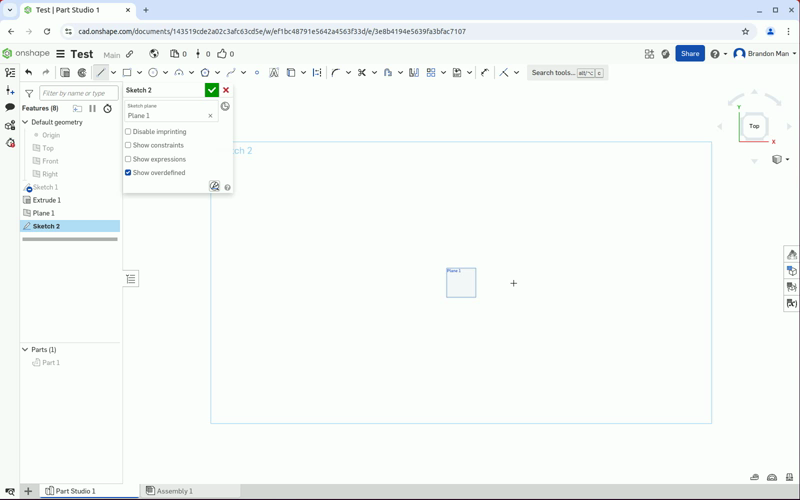
click(513, 282)
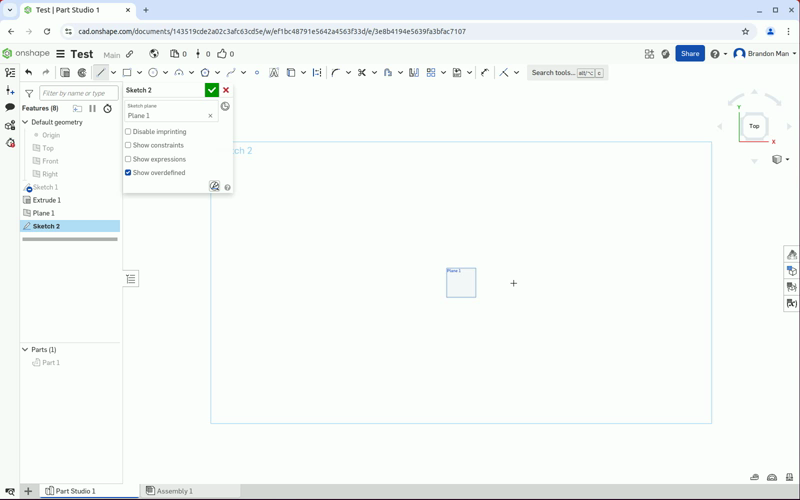
key_up(shift)
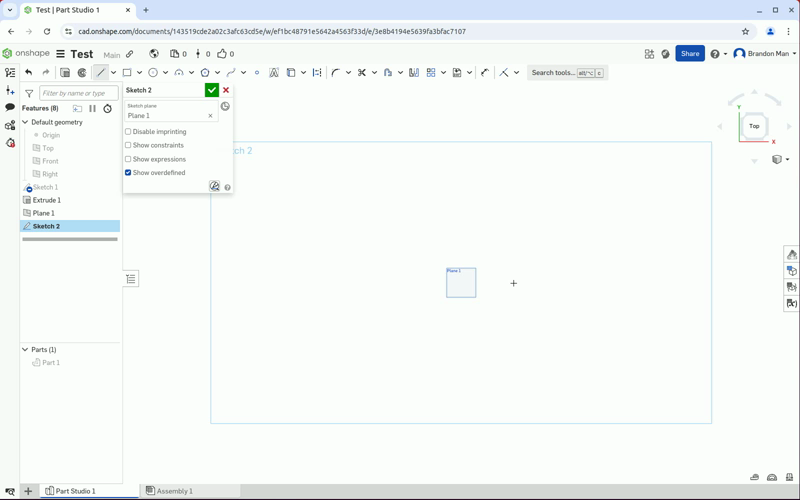
key_down(shift)
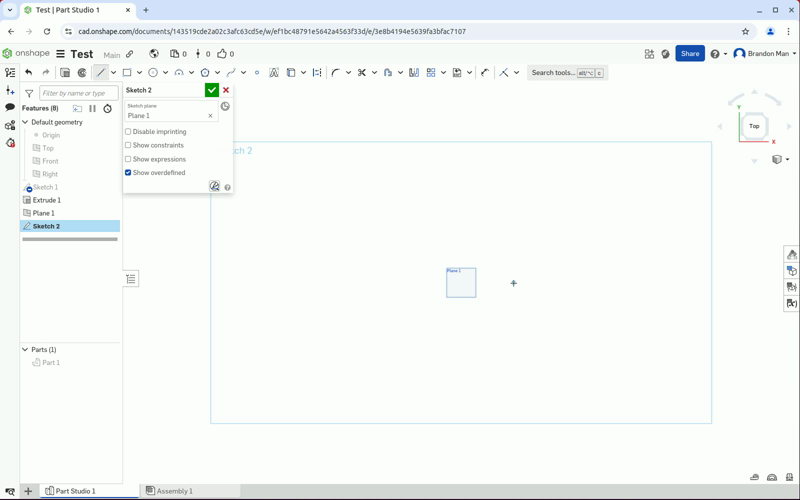
mouse_move(543, 282)
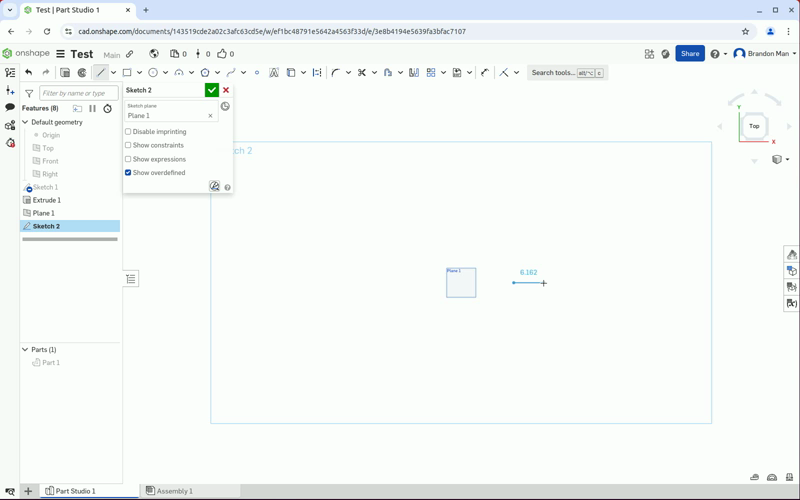
mouse_move(543, 282)
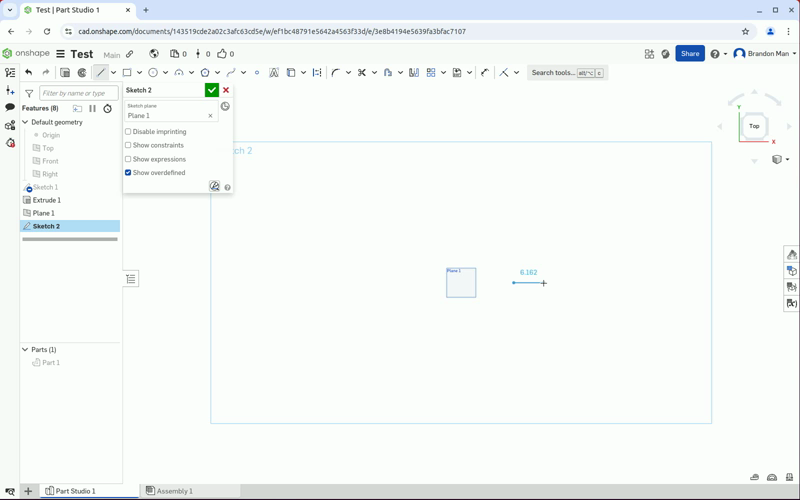
click(543, 282)
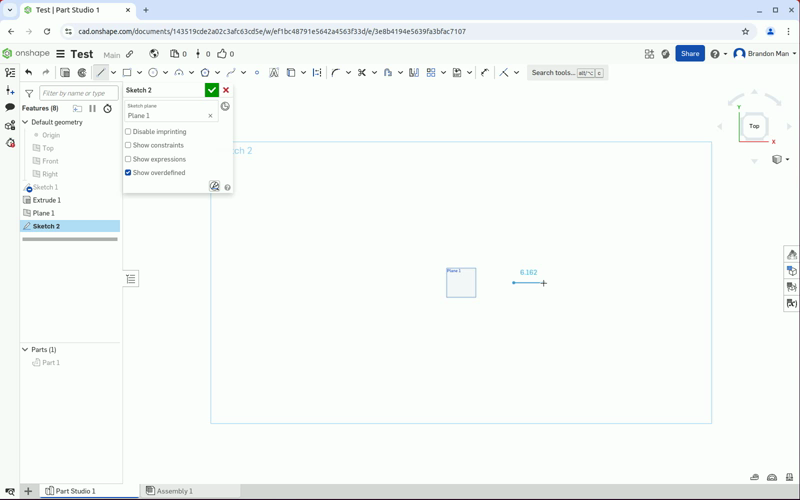
key_up(shift)
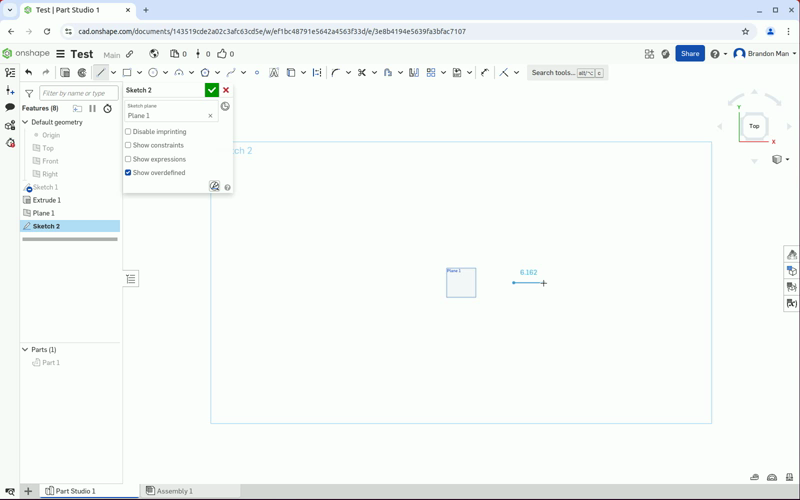
key_down(shift)
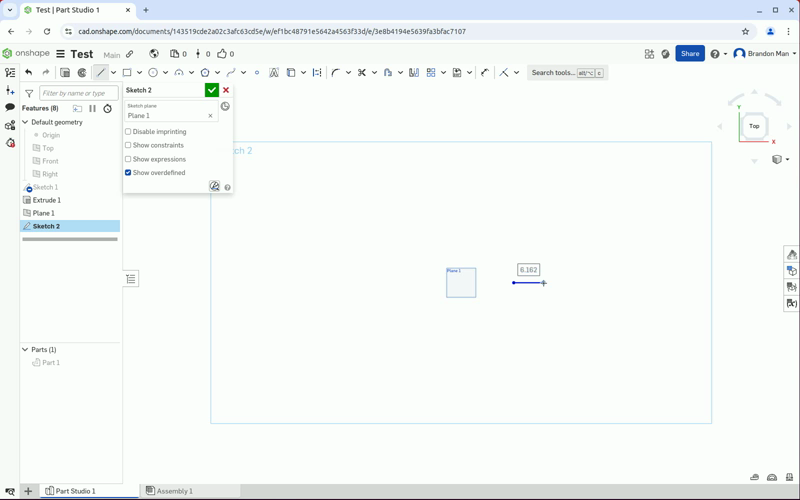
mouse_move(573, 282)
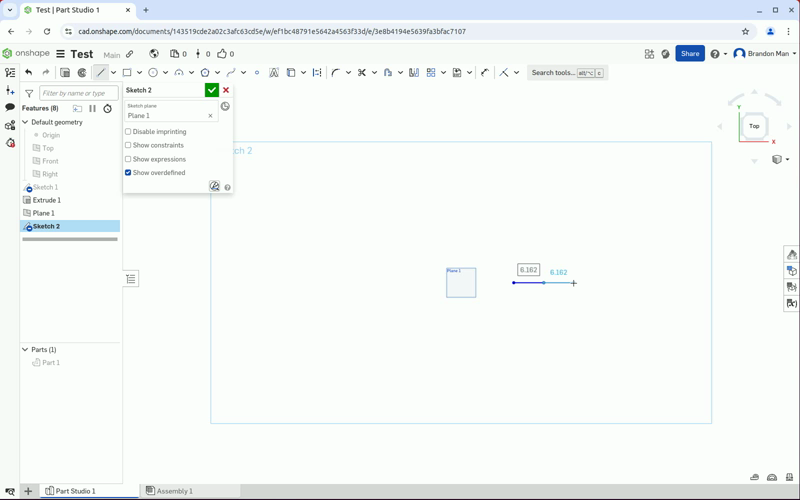
mouse_move(543, 262)
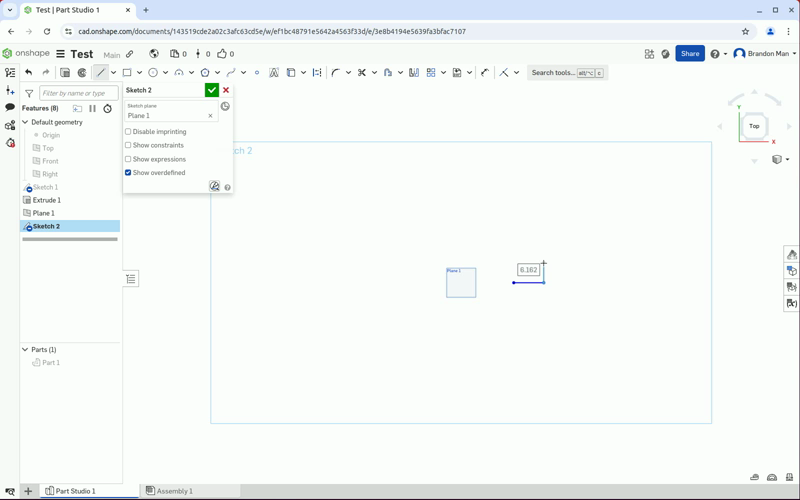
click(543, 262)
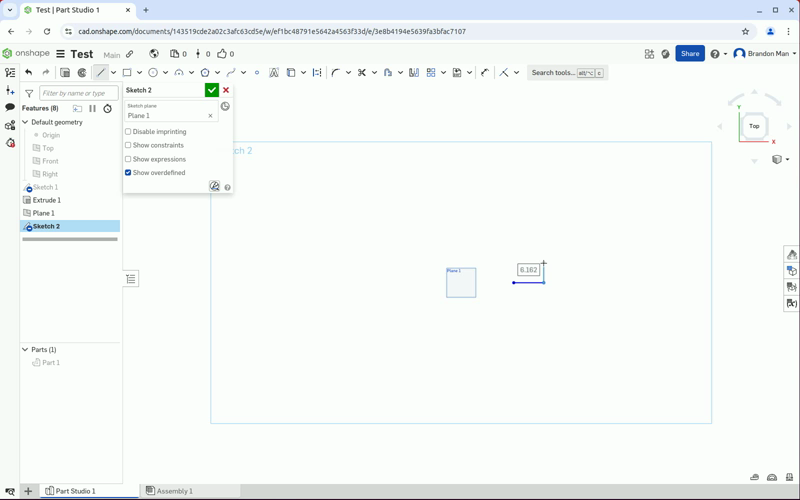
key_up(shift)
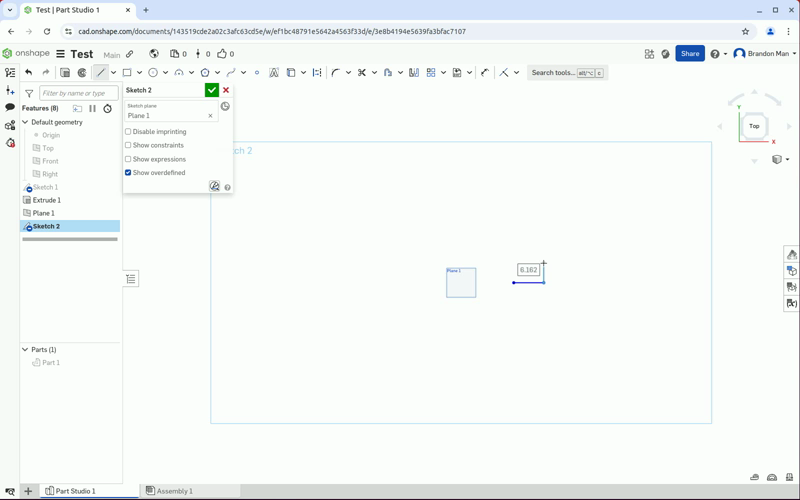
key_down(shift)
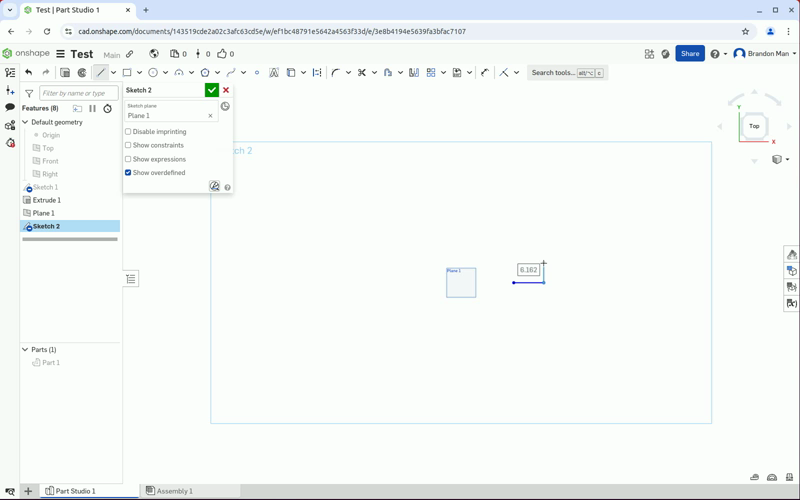
mouse_move(573, 262)
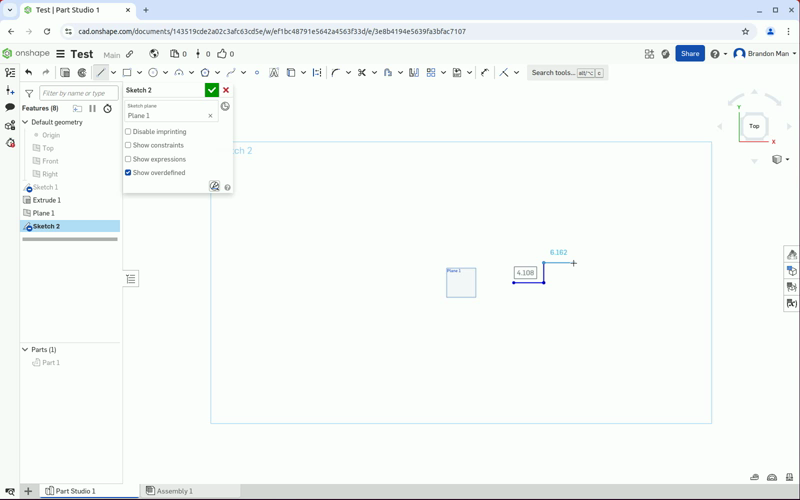
mouse_move(513, 262)
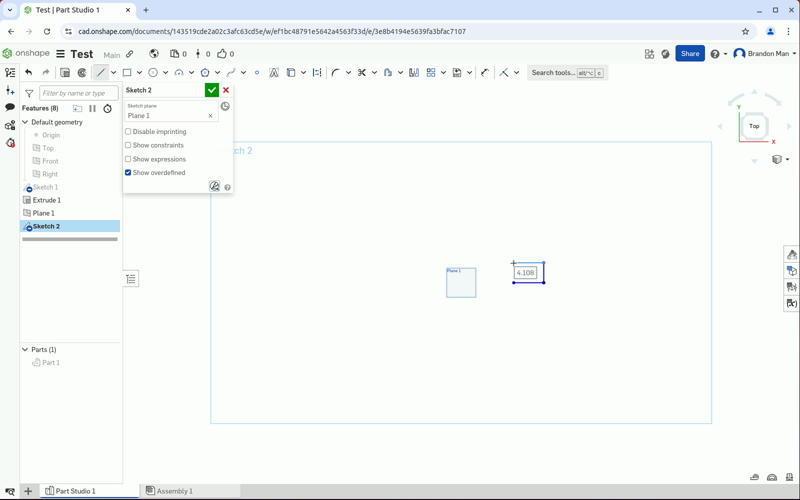
click(513, 262)
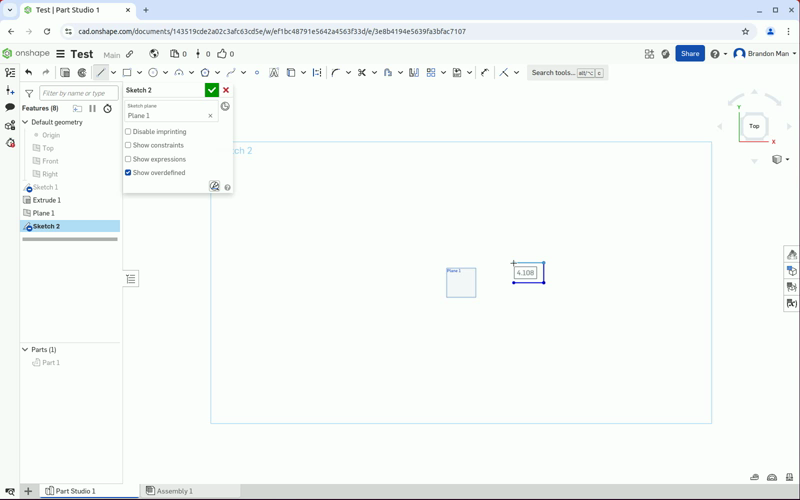
key_up(shift)
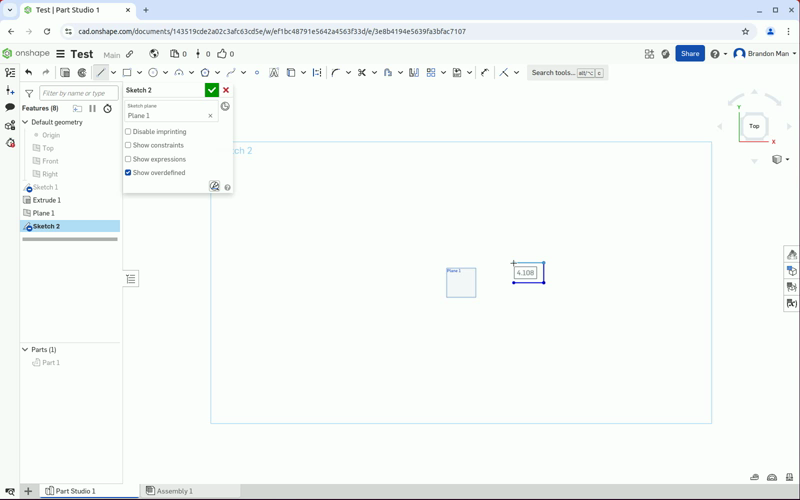
mouse_move(543, 262)
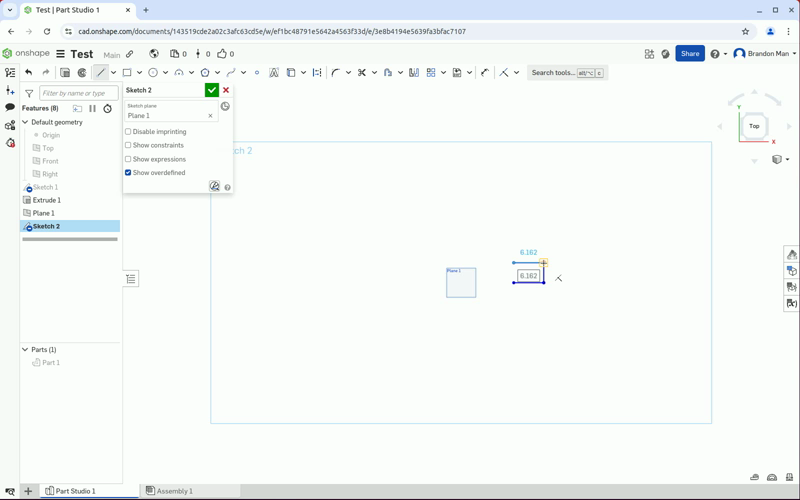
key_down(shift)
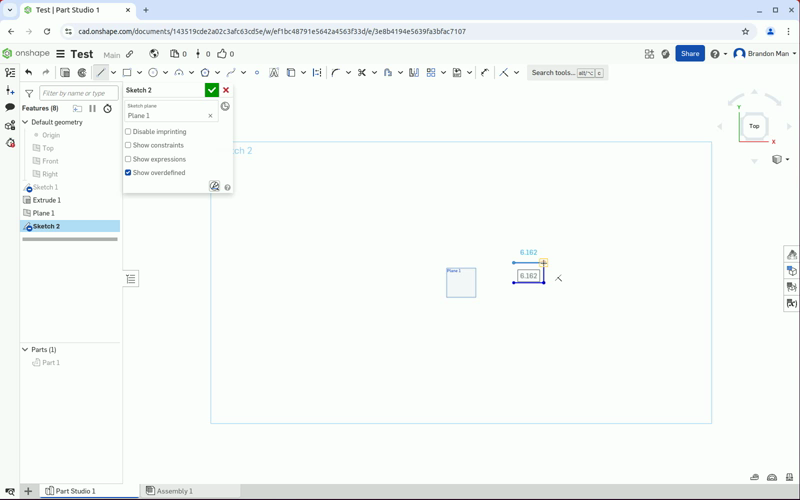
mouse_move(513, 282)
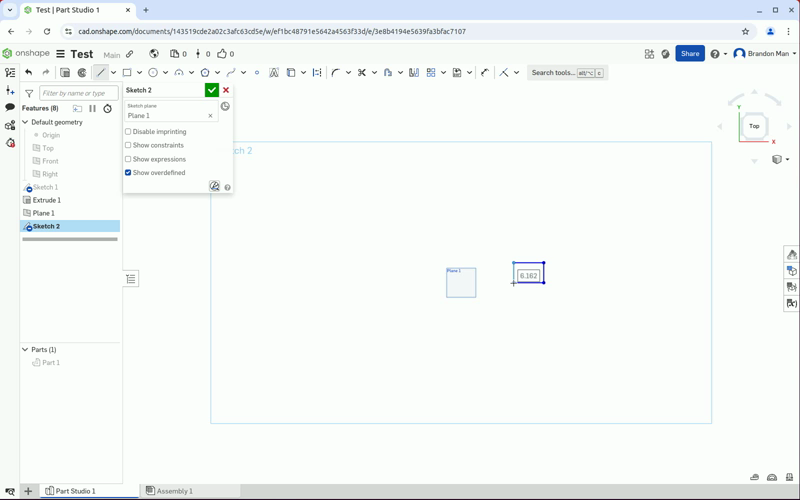
key_up(shift)
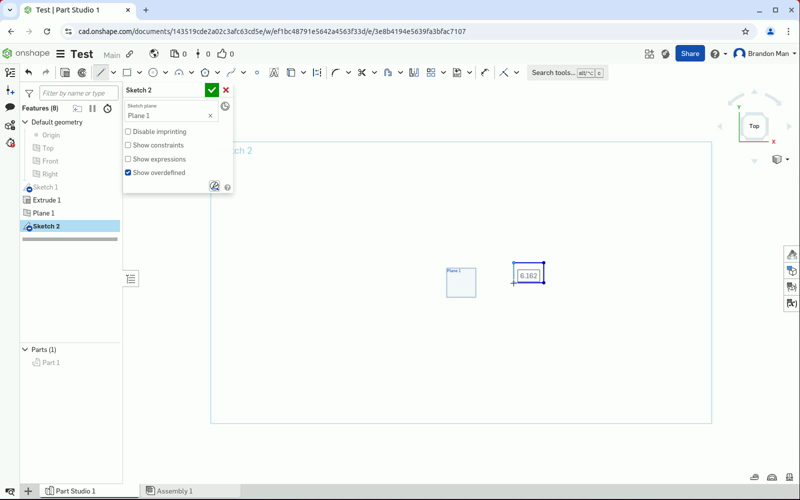
click(513, 282)
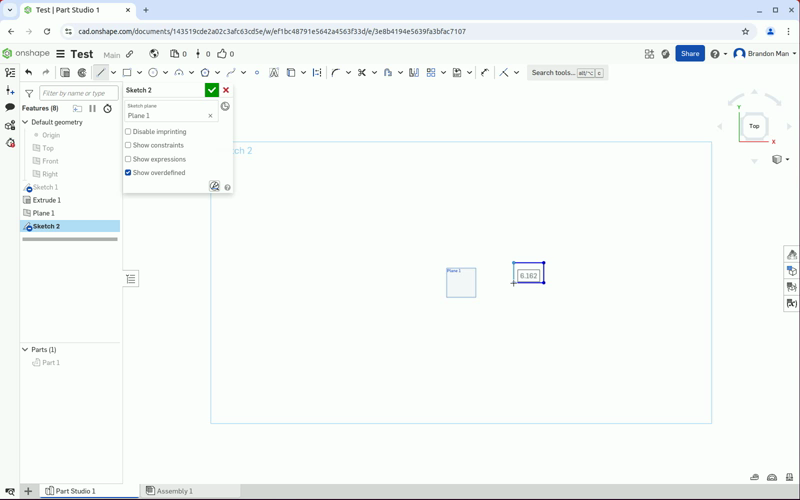
key(esc)
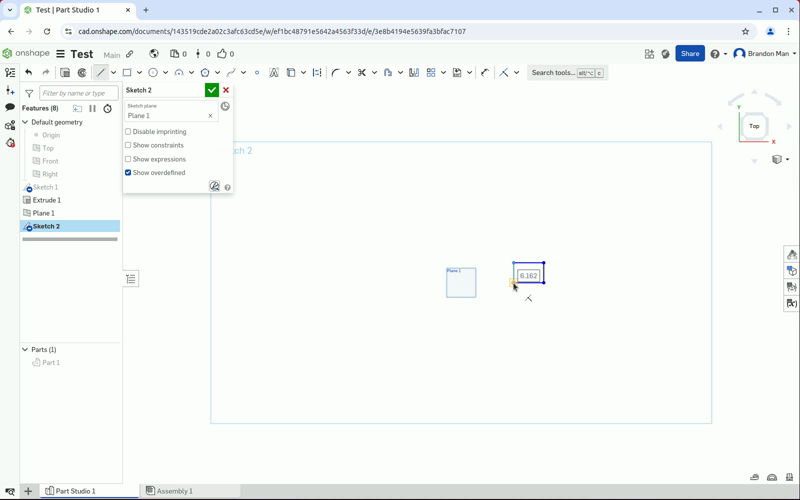
mouse_move(524, 269)
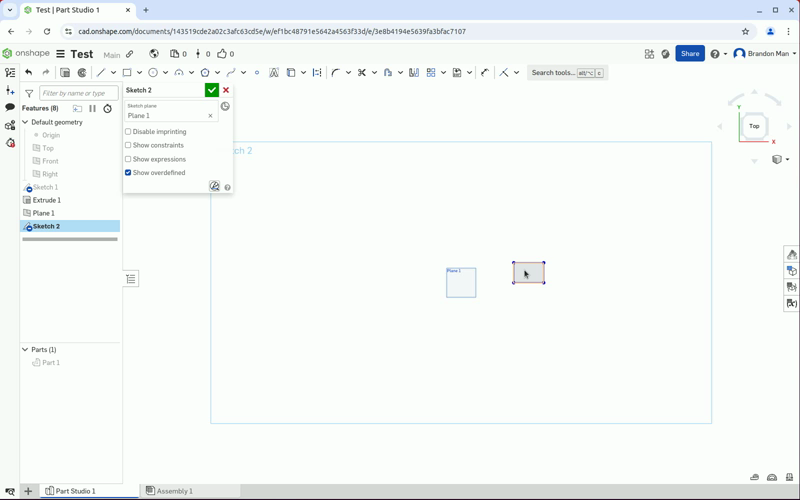
scroll(6)
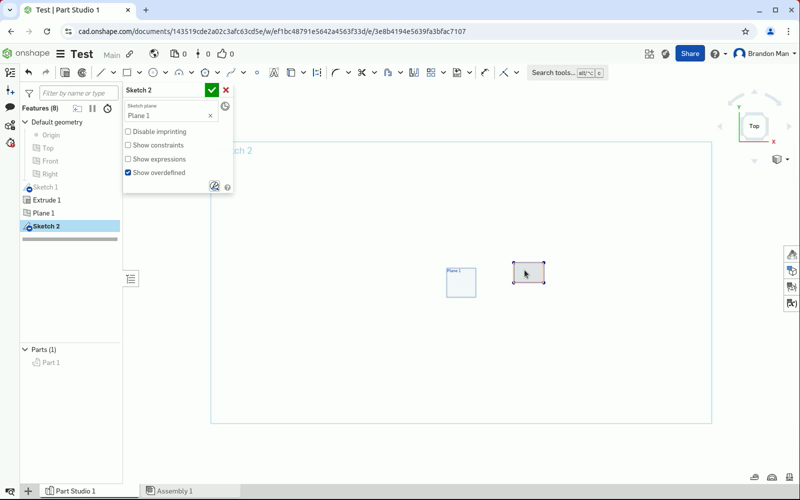
scroll(6)
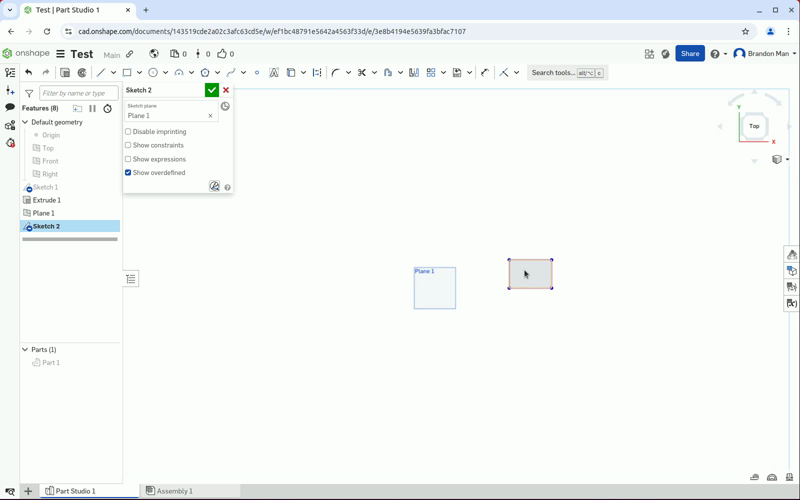
scroll(6)
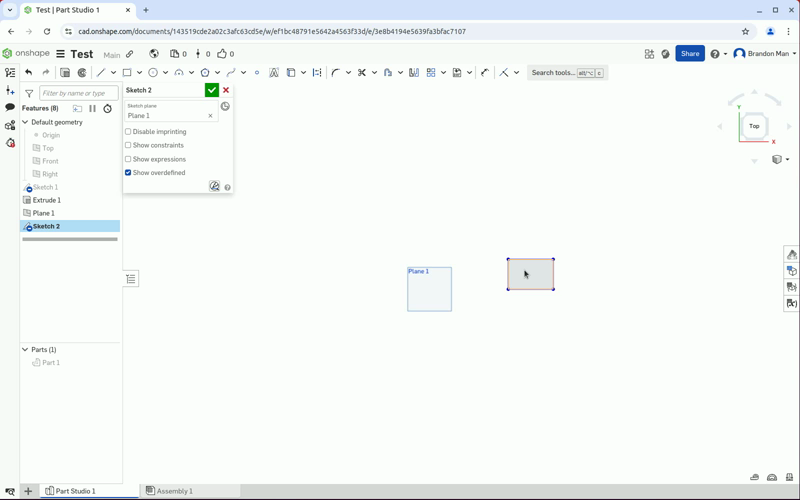
scroll(6)
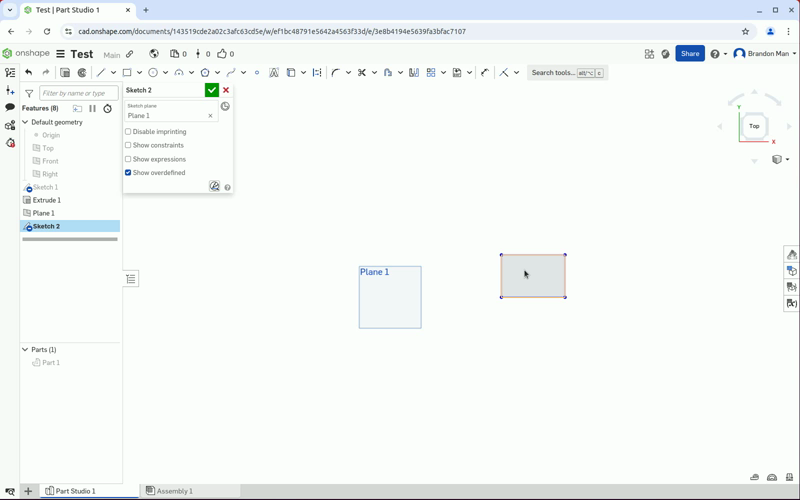
scroll(6)
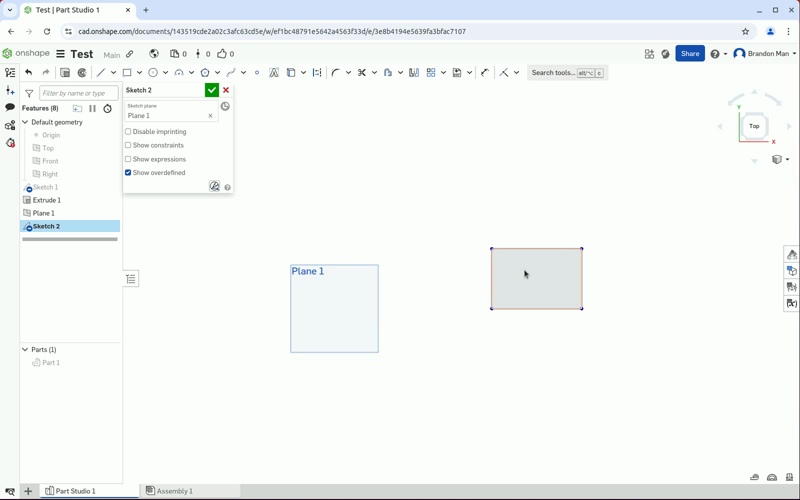
scroll(6)
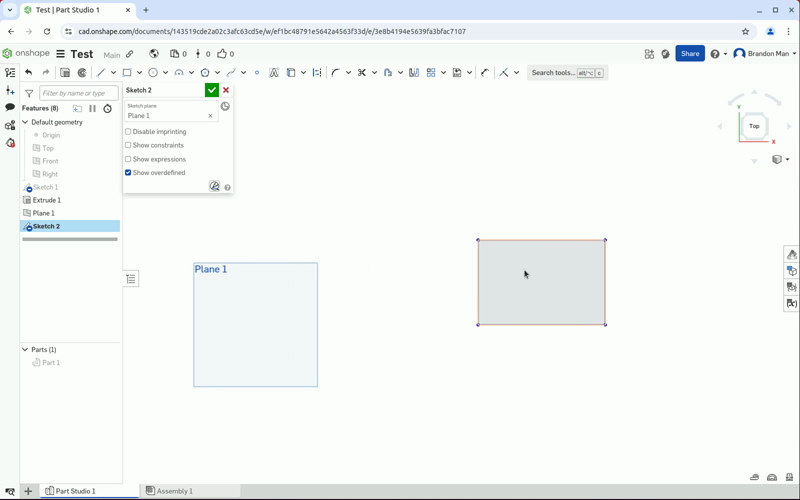
scroll(6)
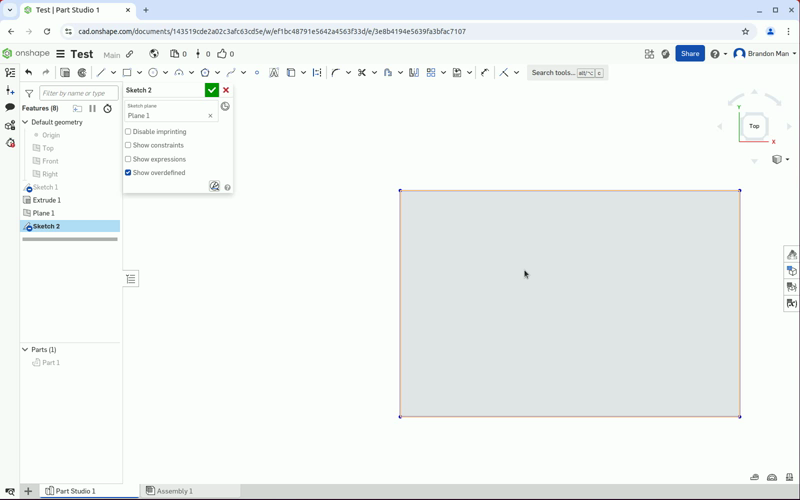
click(524, 269)
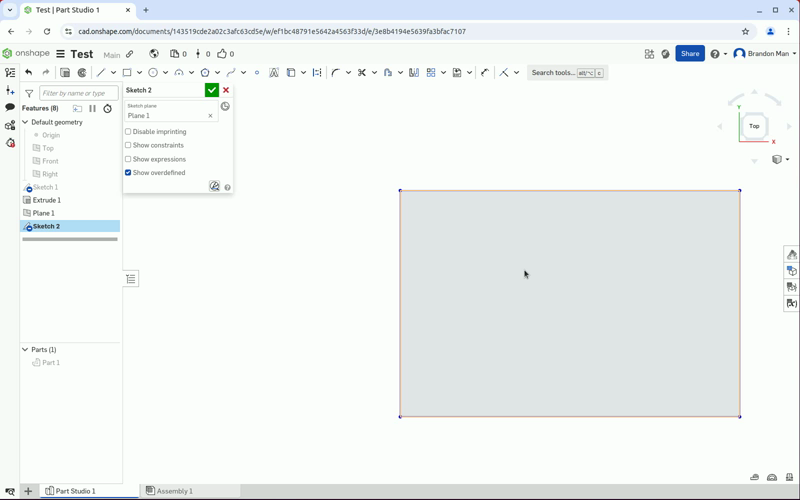
scroll(-6)
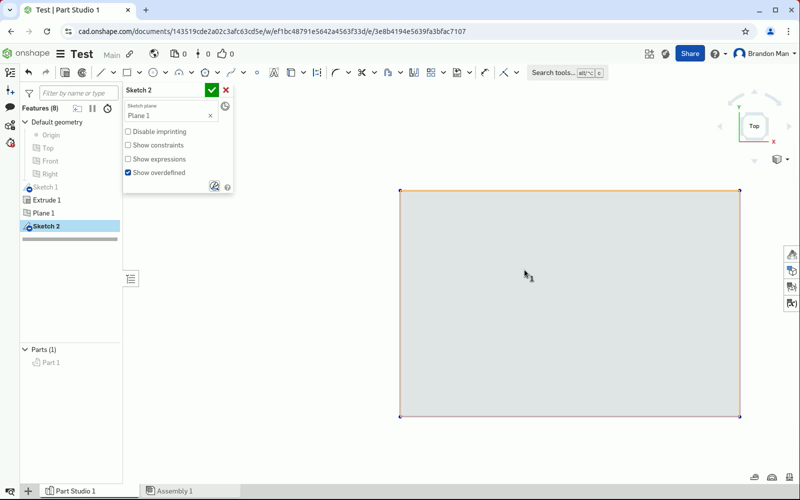
scroll(-6)
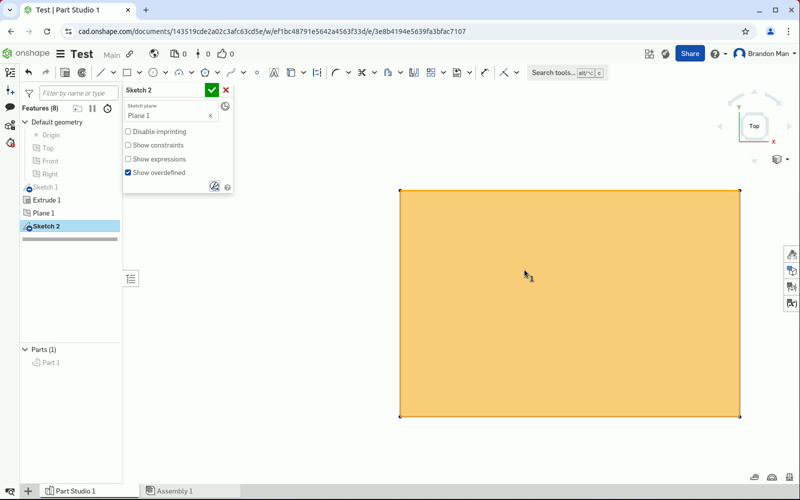
scroll(-6)
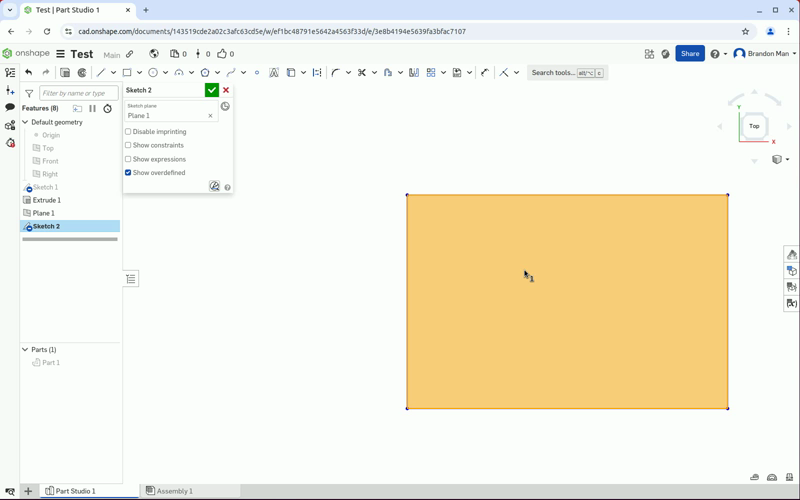
scroll(-6)
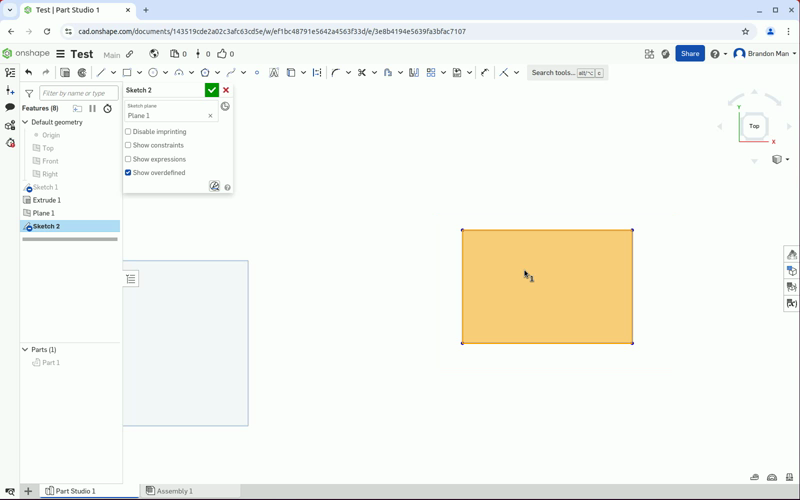
scroll(-6)
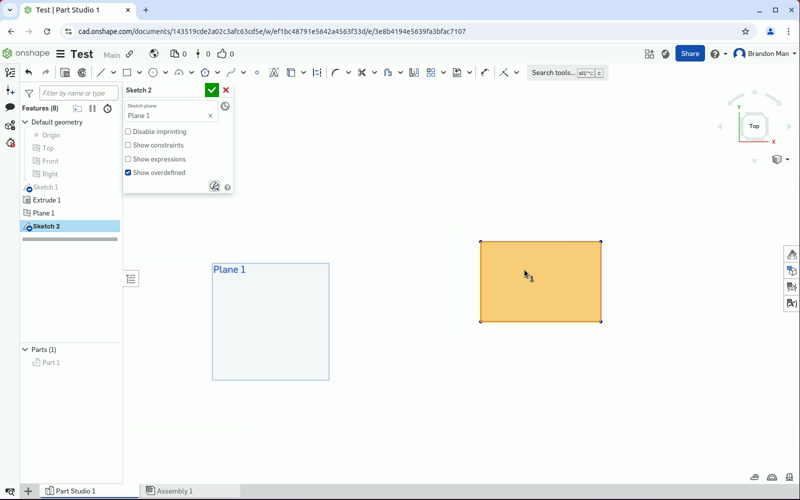
scroll(-6)
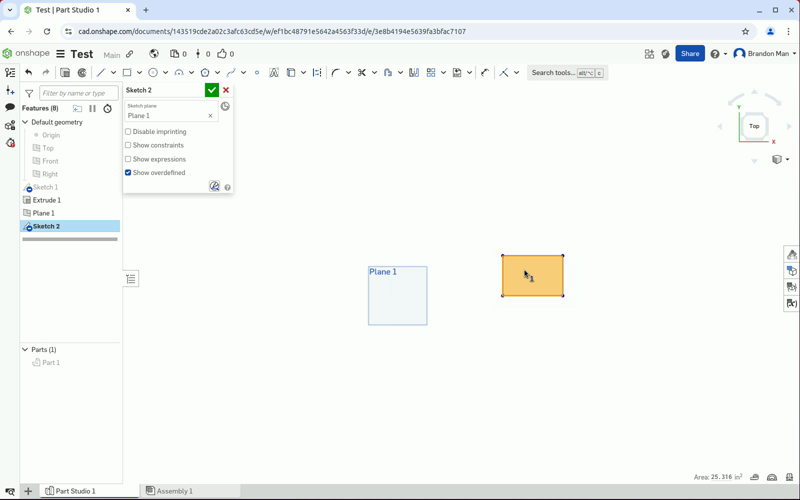
scroll(-6)
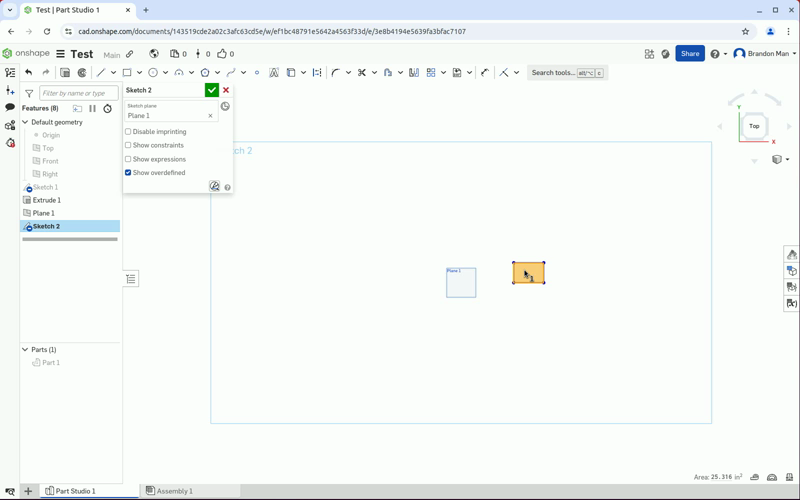
mouse_move(73, 352)
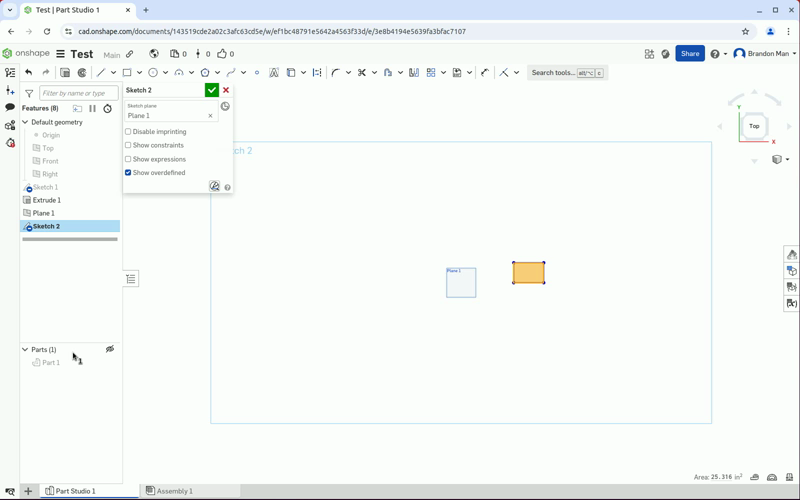
key(shift+y)
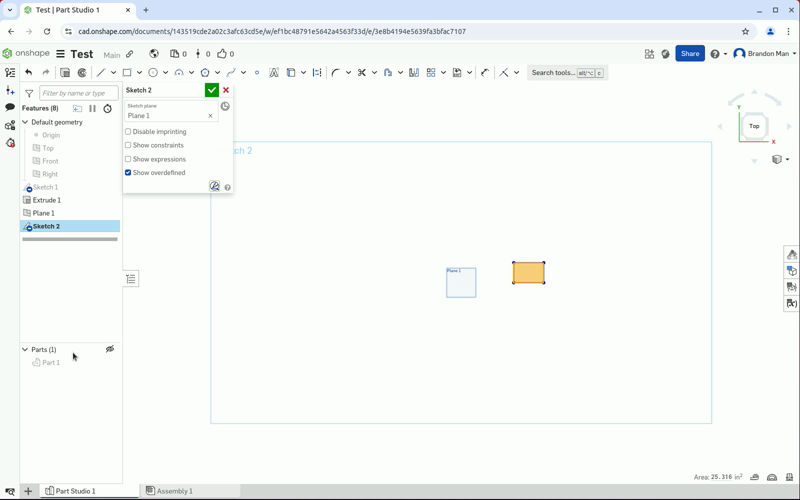
key(shift+e)
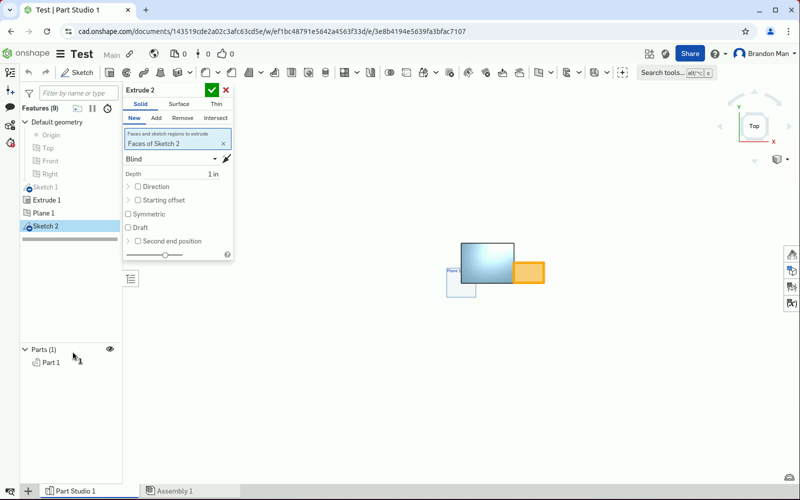
mouse_move(143, 106)
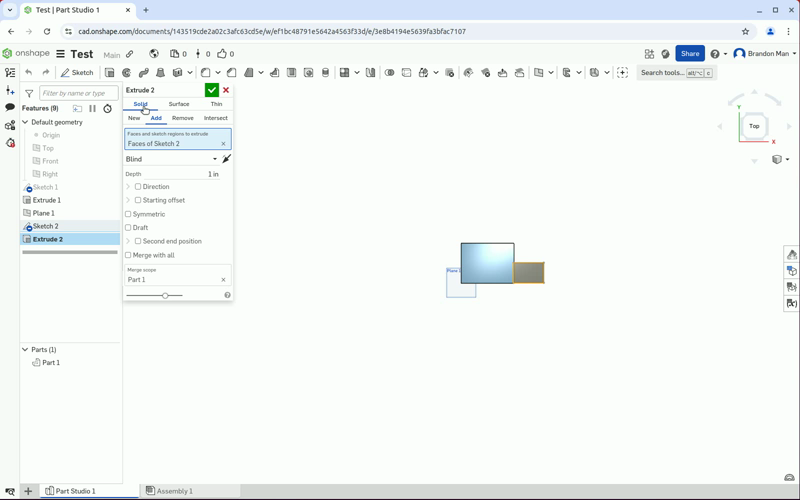
click(143, 106)
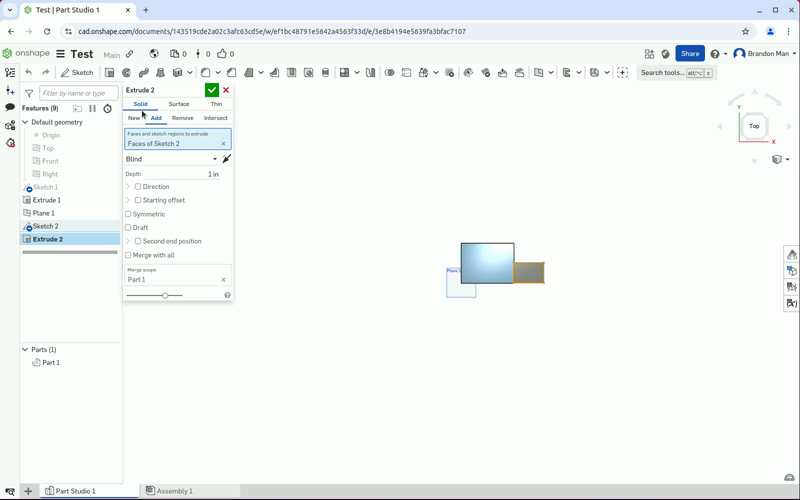
mouse_move(137, 120)
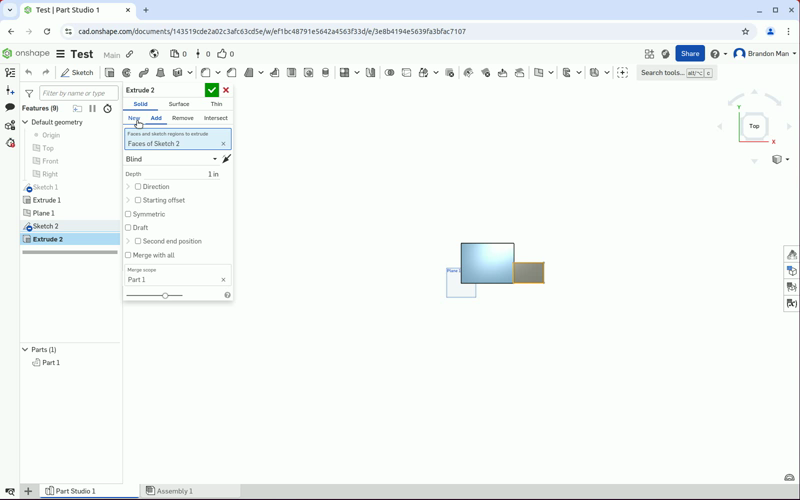
click(137, 120)
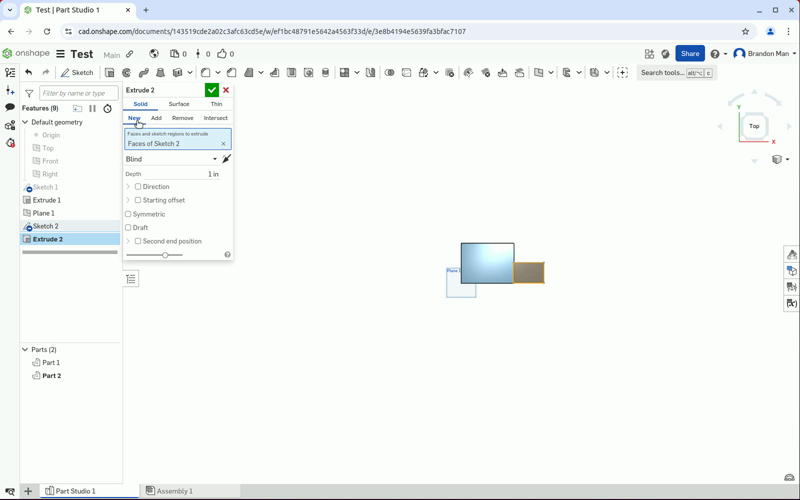
key(tab, 4)
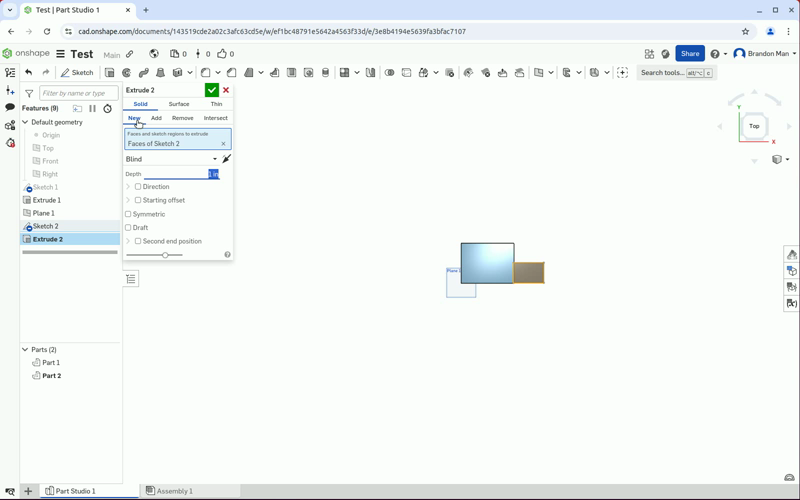
text(13.961)
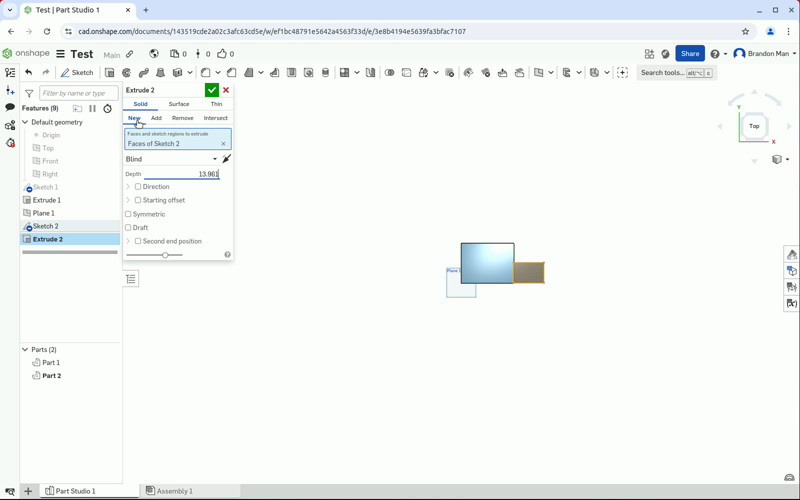
key(enter)
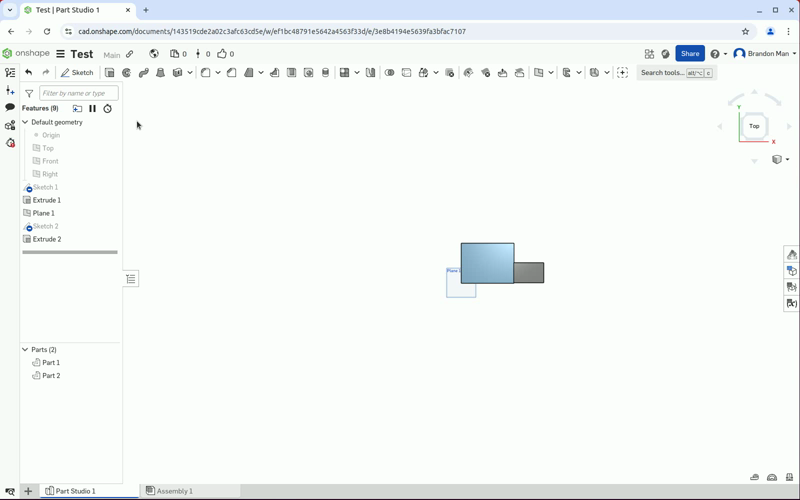
key(shift+h)
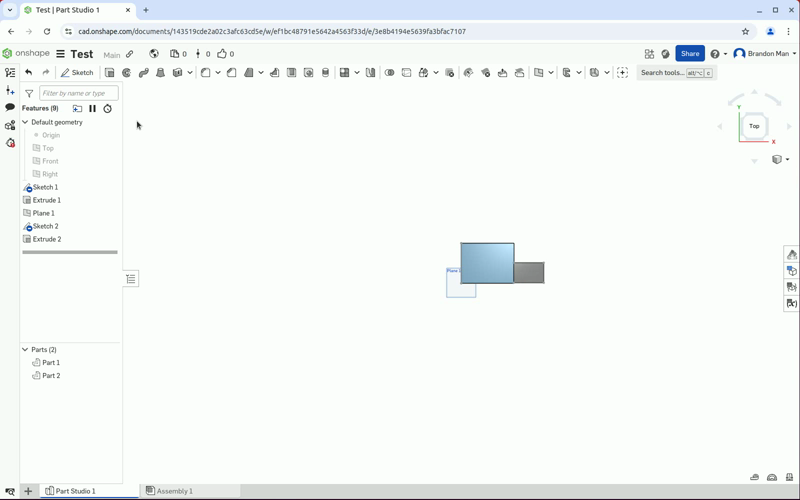
key(shift+h)
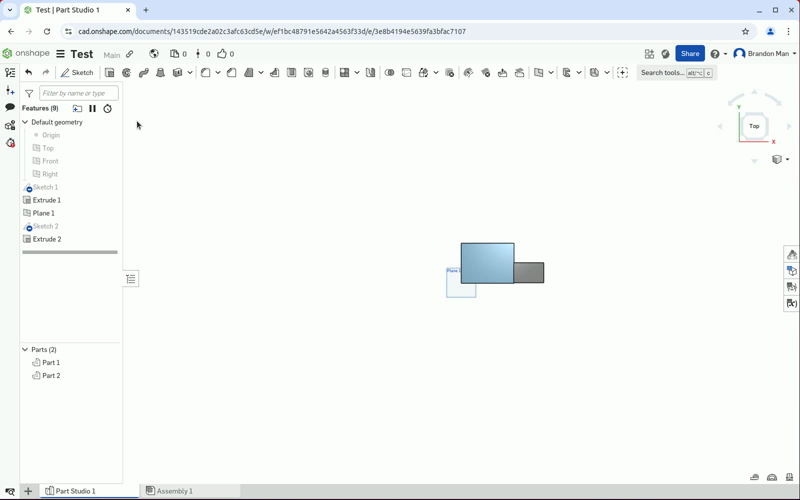
mouse_move(73, 189)
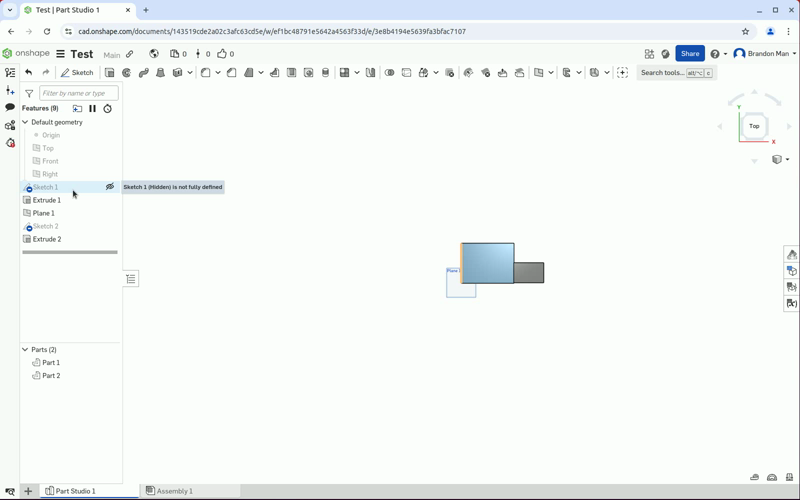
click(73, 189)
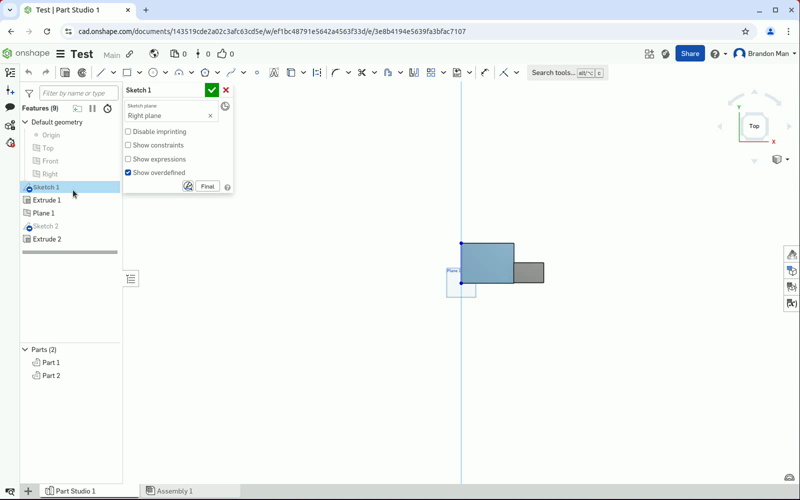
mouse_move(229, 92)
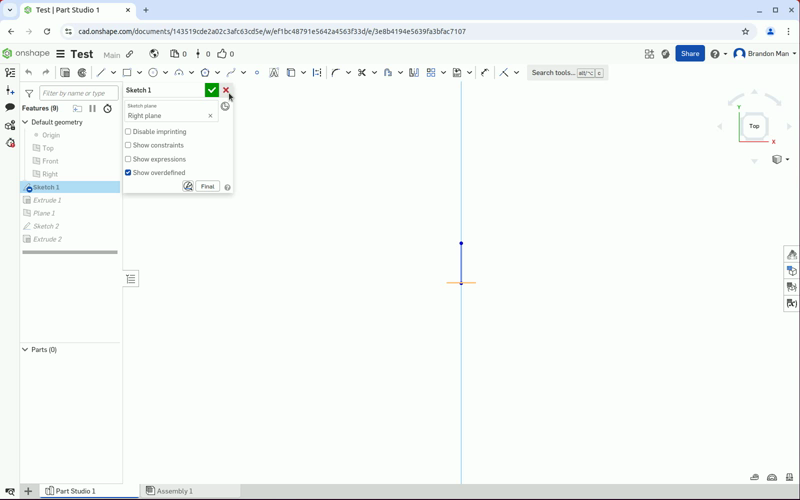
click(229, 92)
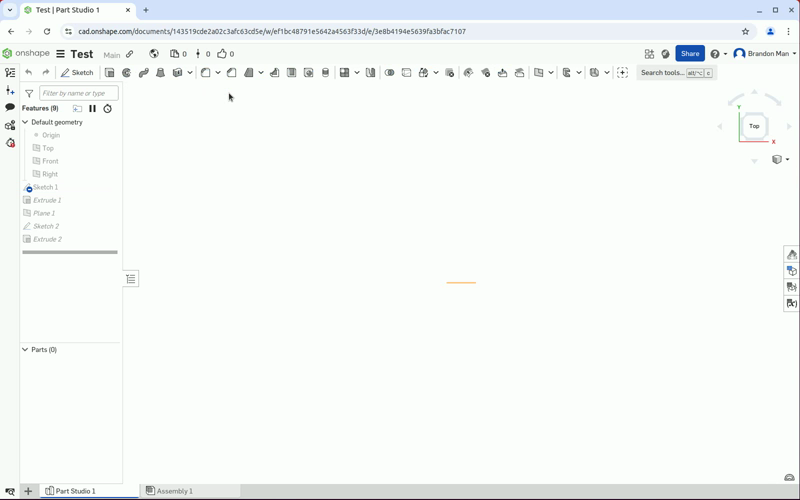
key(shift+s)
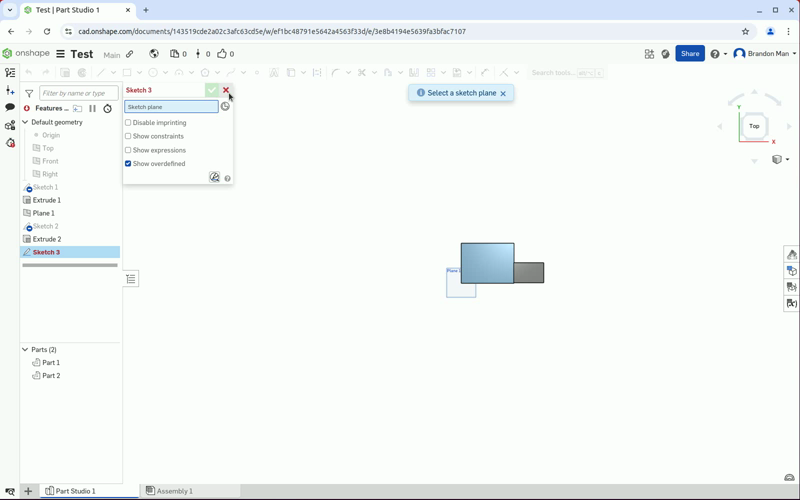
mouse_move(73, 215)
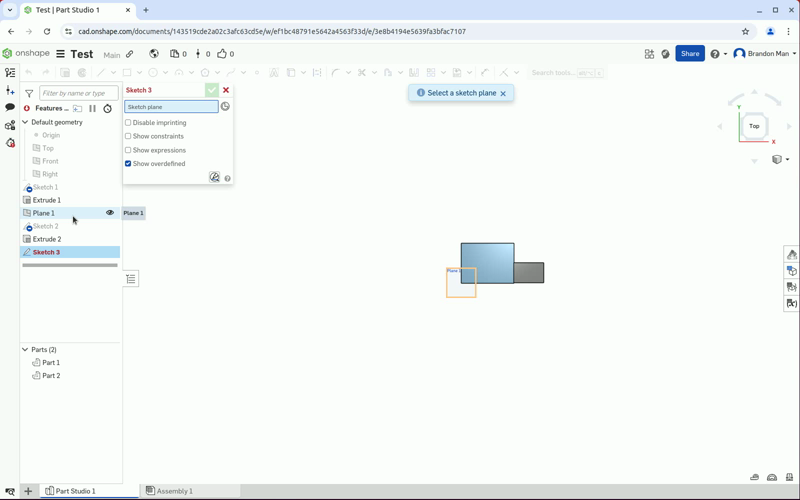
click(73, 215)
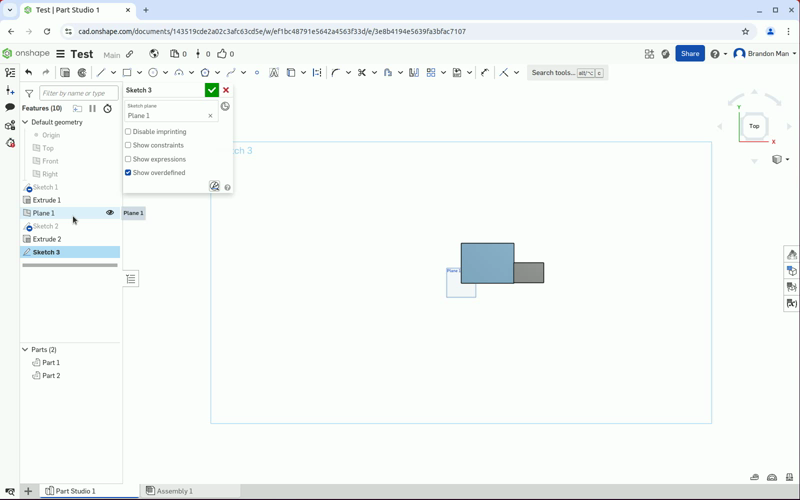
mouse_move(73, 352)
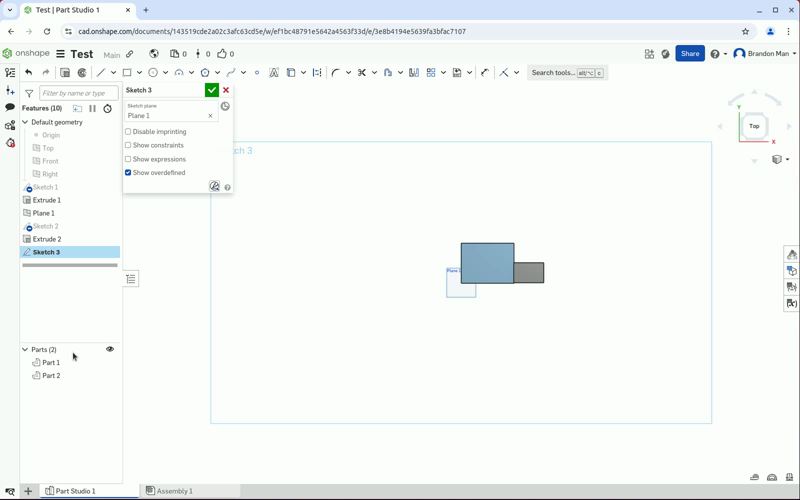
key(y)
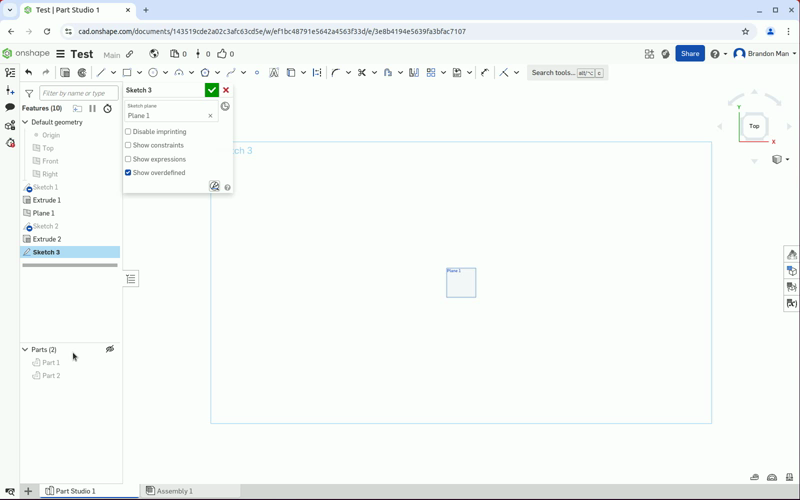
key(c)
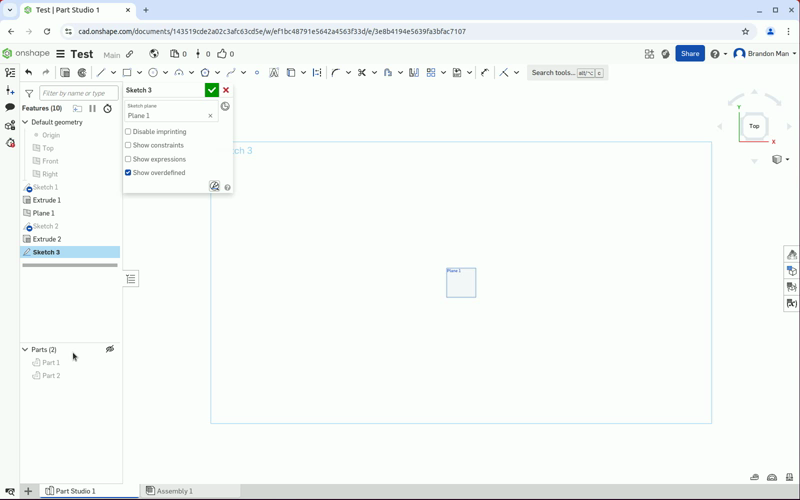
key_down(shift)
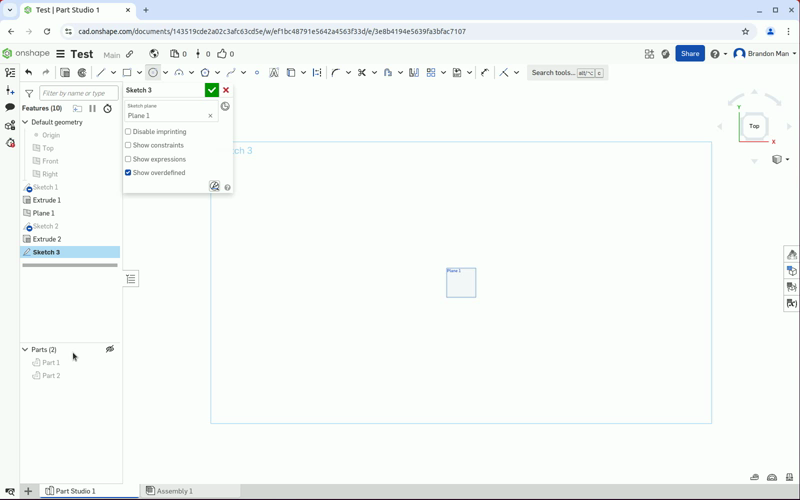
mouse_move(486, 260)
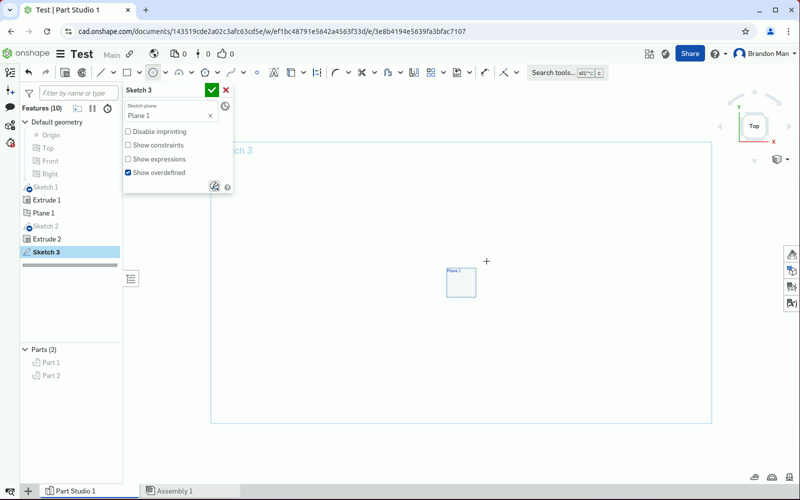
click(486, 260)
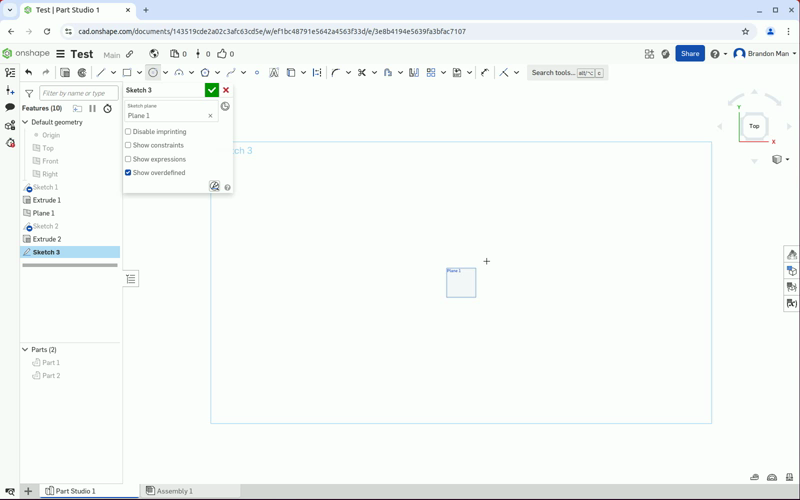
key_up(shift)
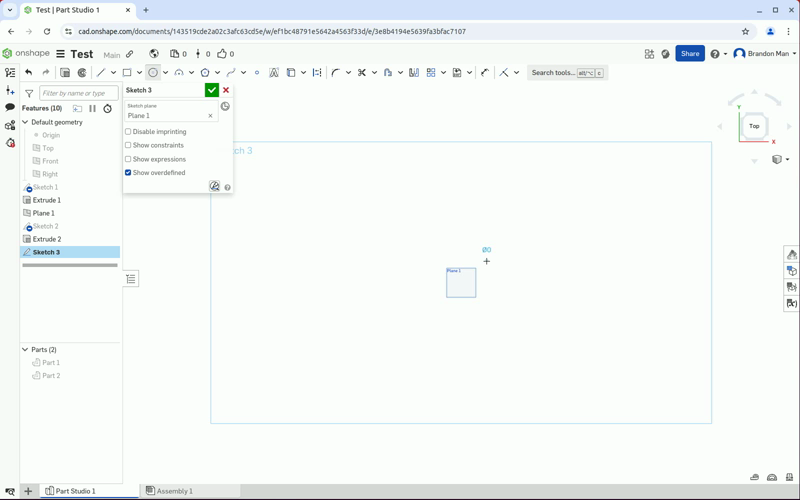
mouse_move(497, 260)
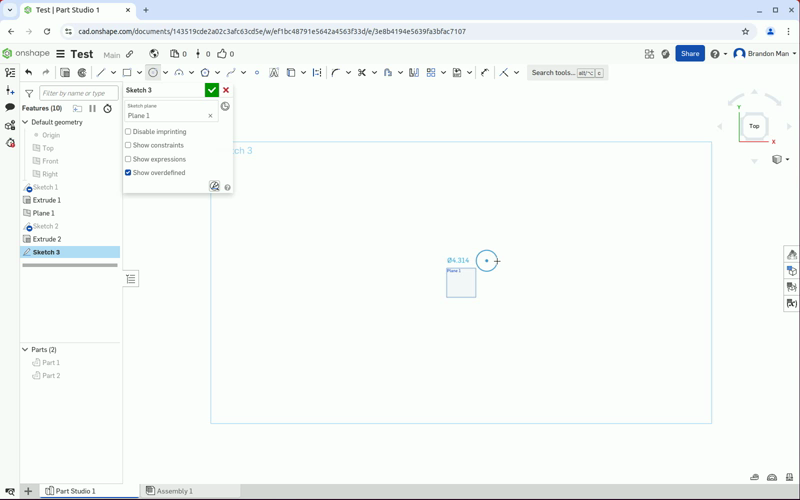
click(497, 260)
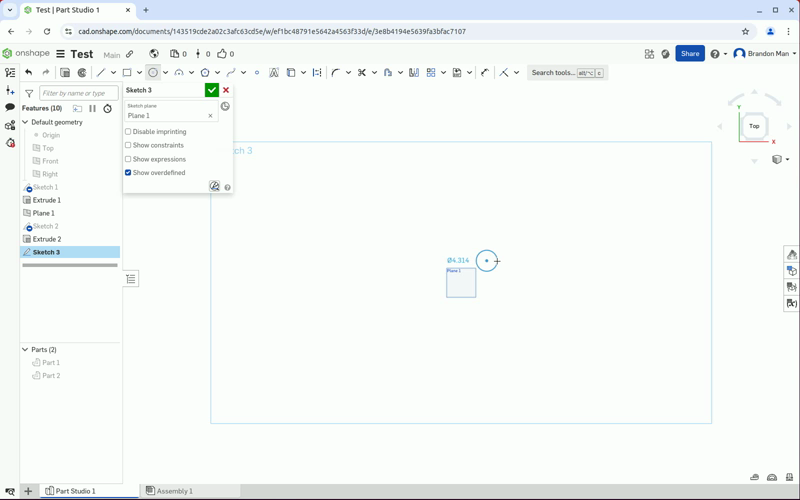
key(esc)
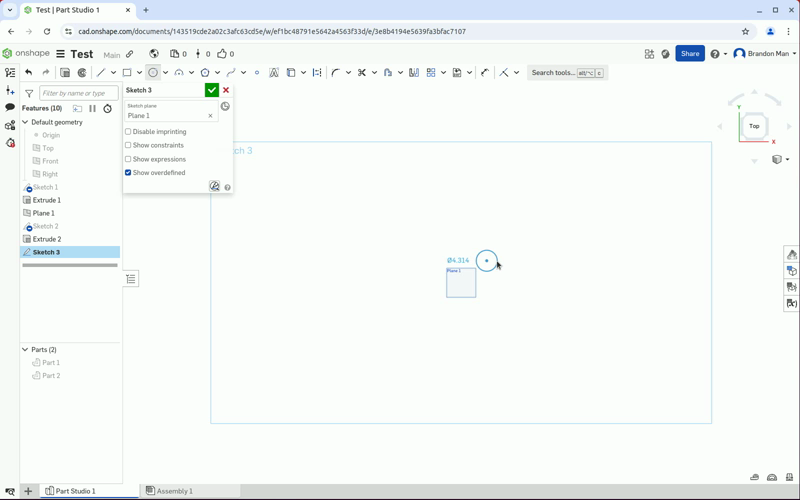
mouse_move(483, 254)
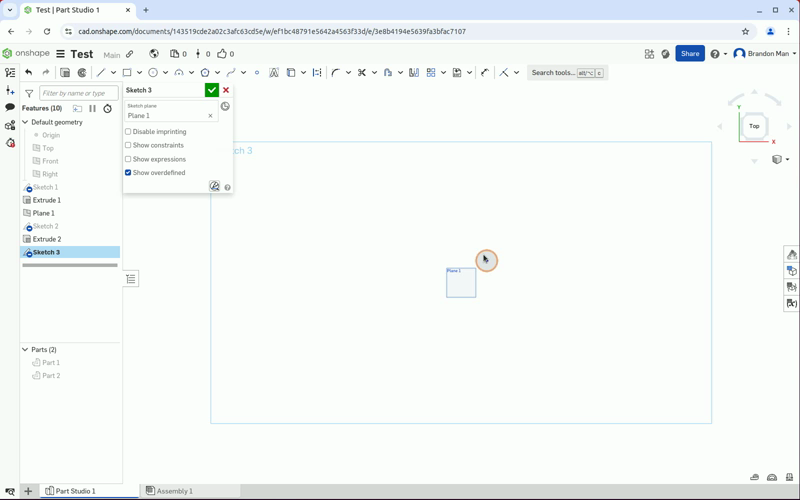
scroll(6)
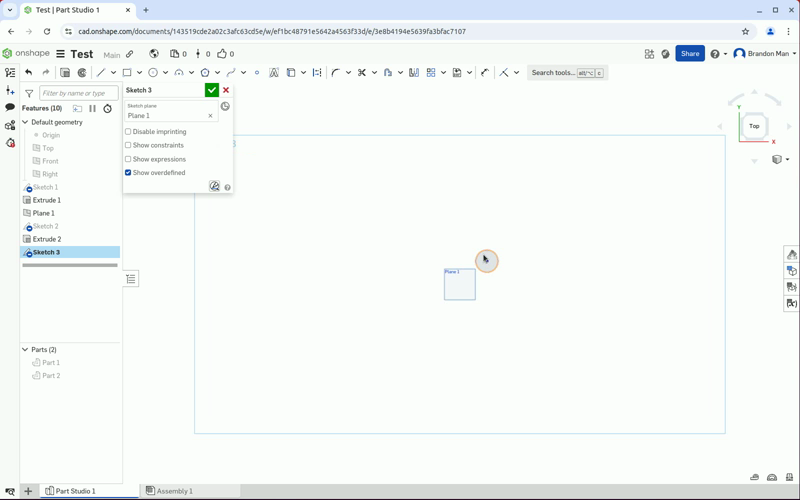
scroll(6)
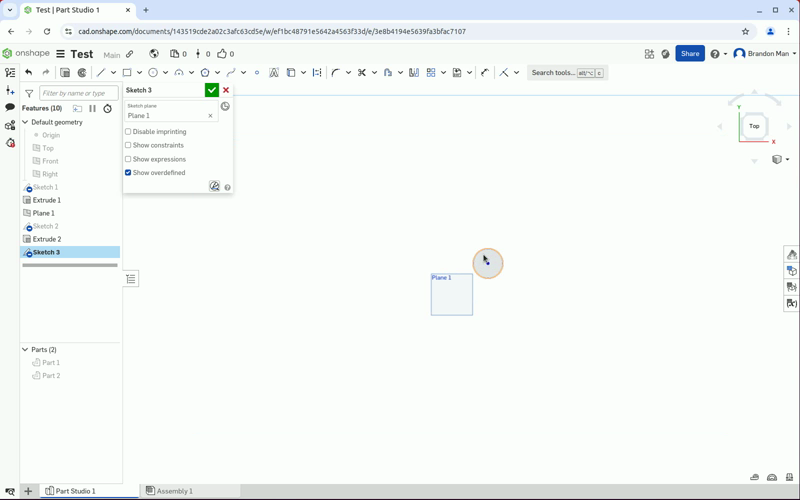
scroll(6)
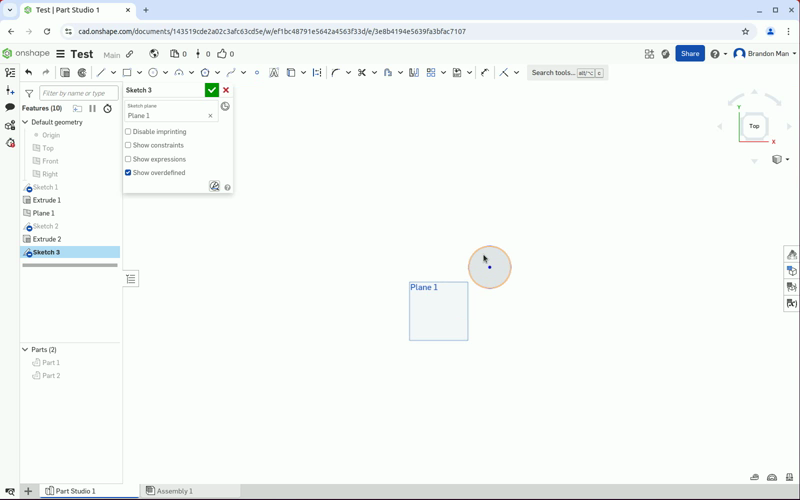
scroll(6)
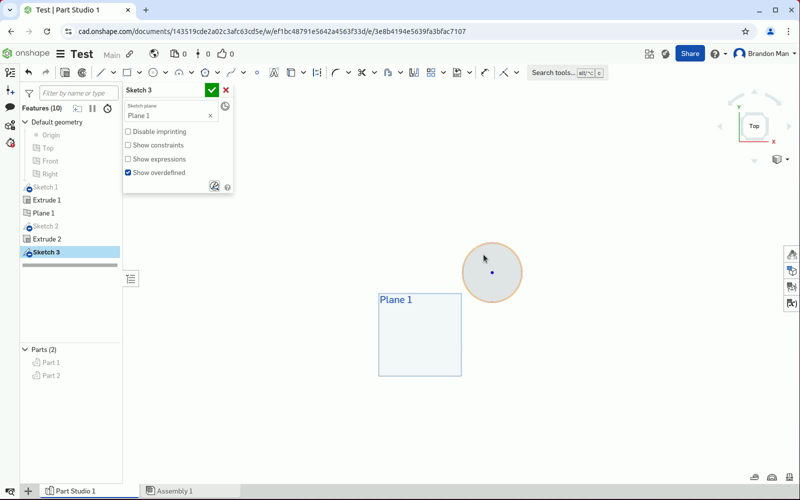
scroll(6)
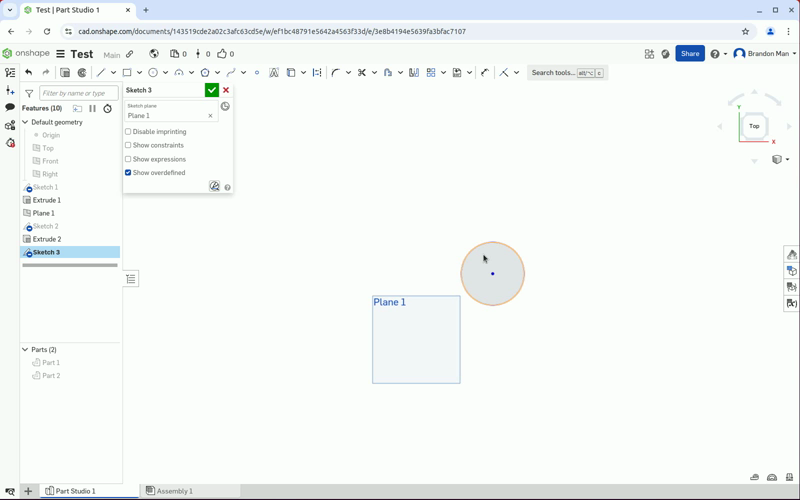
scroll(6)
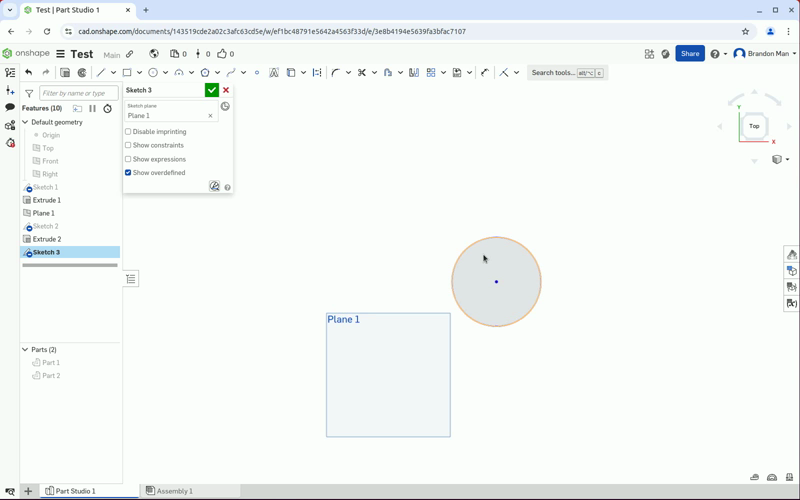
scroll(6)
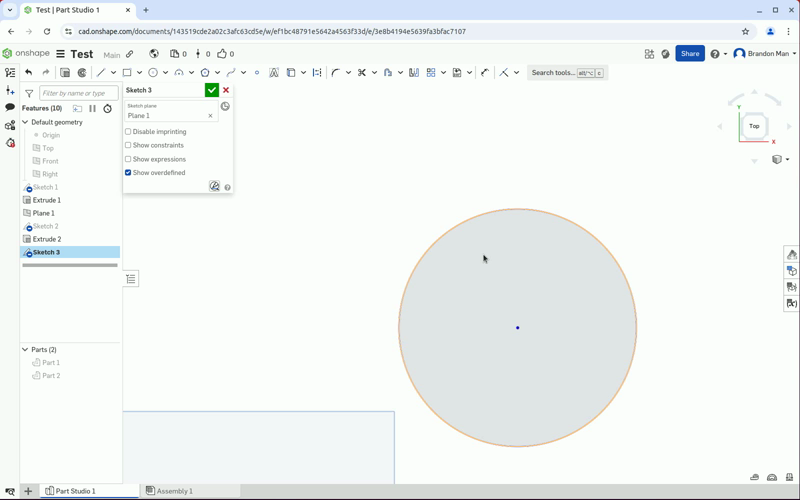
click(483, 254)
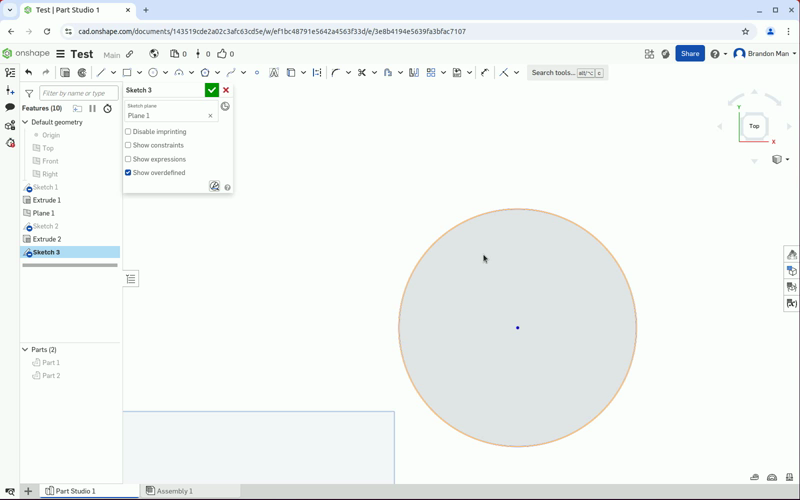
scroll(-6)
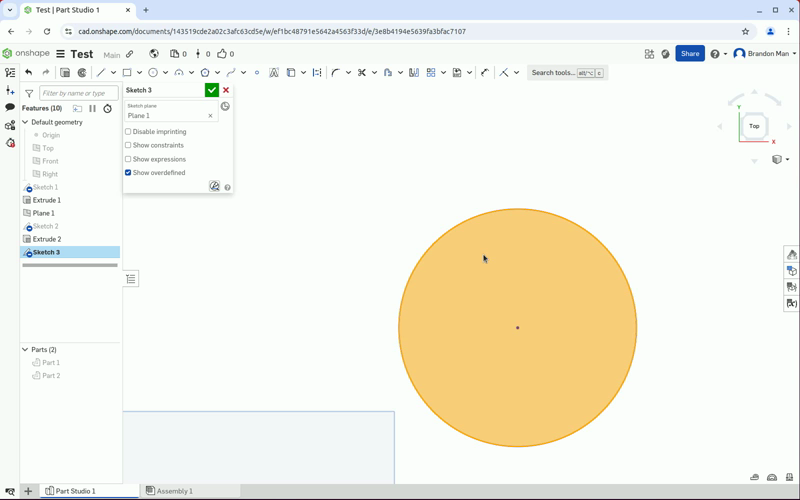
scroll(-6)
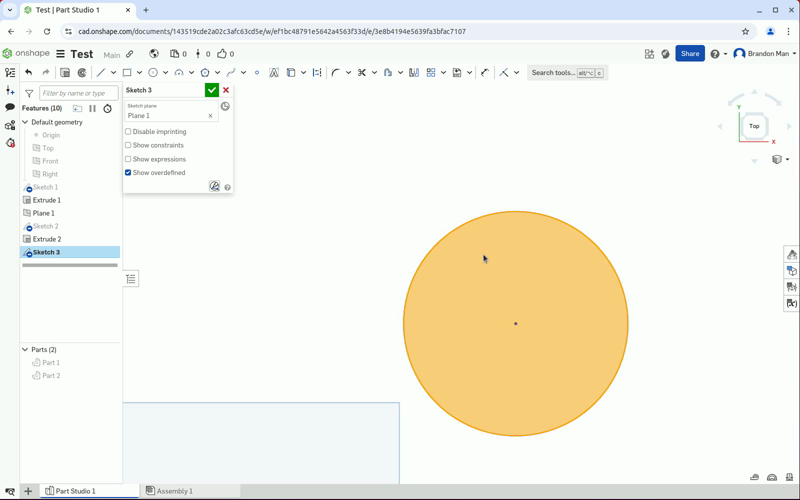
scroll(-6)
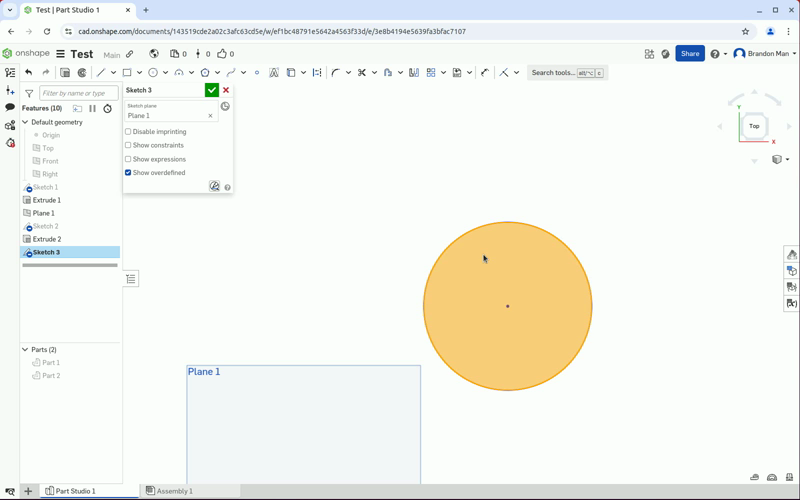
scroll(-6)
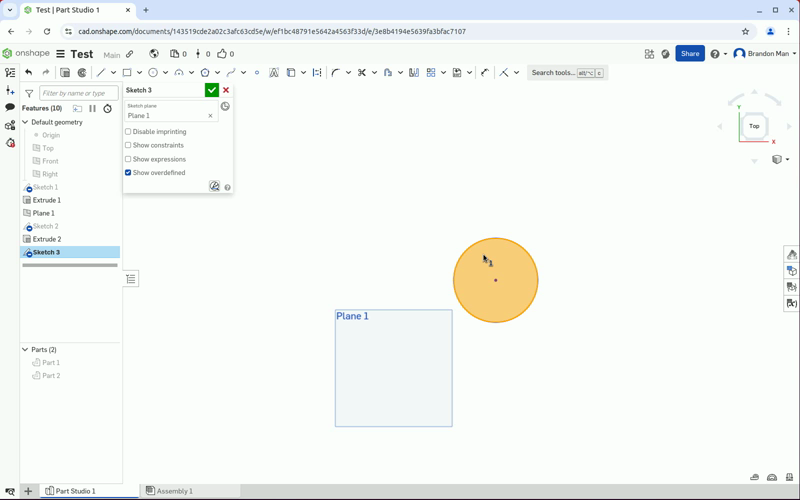
scroll(-6)
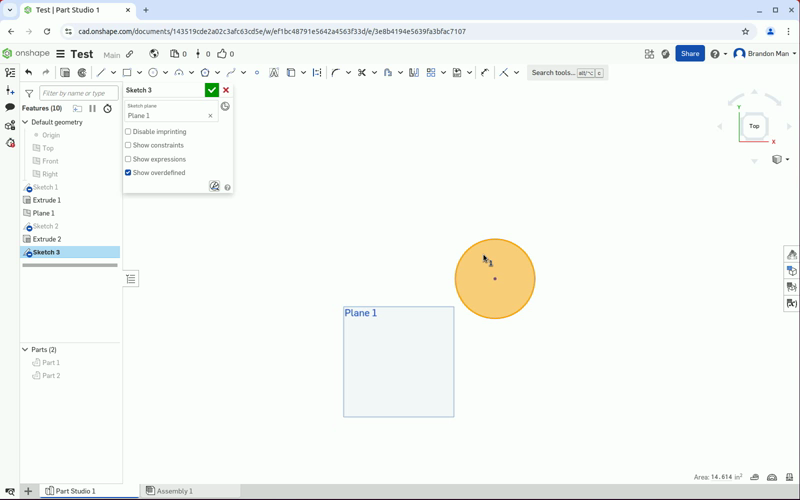
scroll(-6)
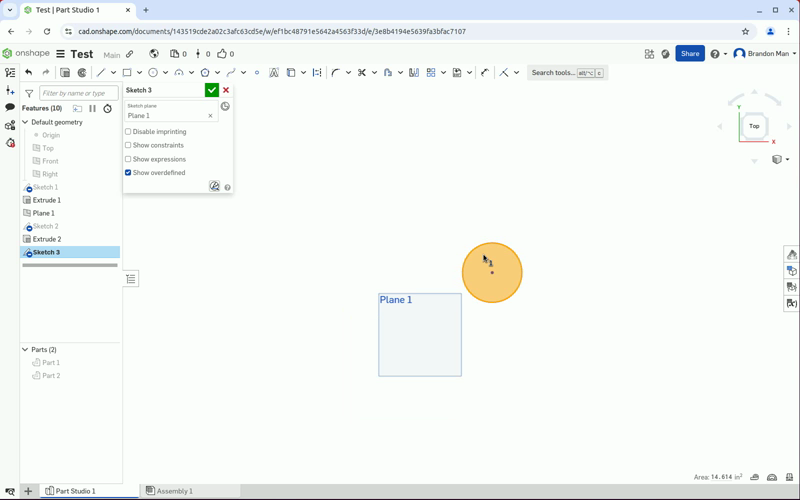
scroll(-6)
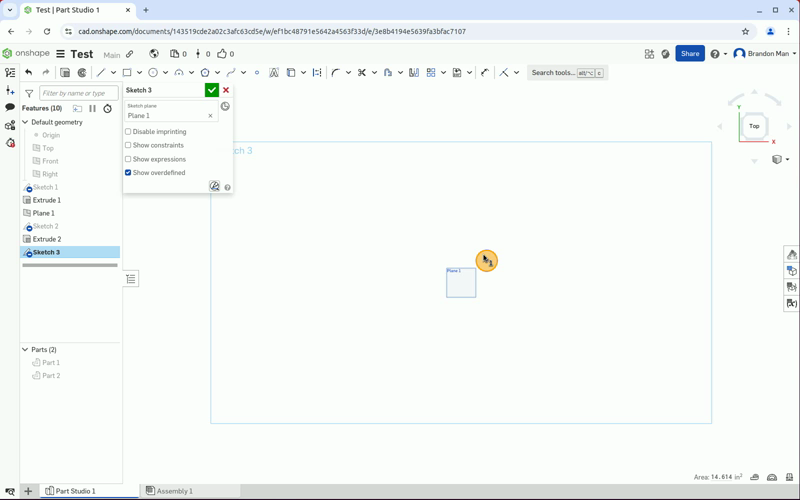
mouse_move(73, 352)
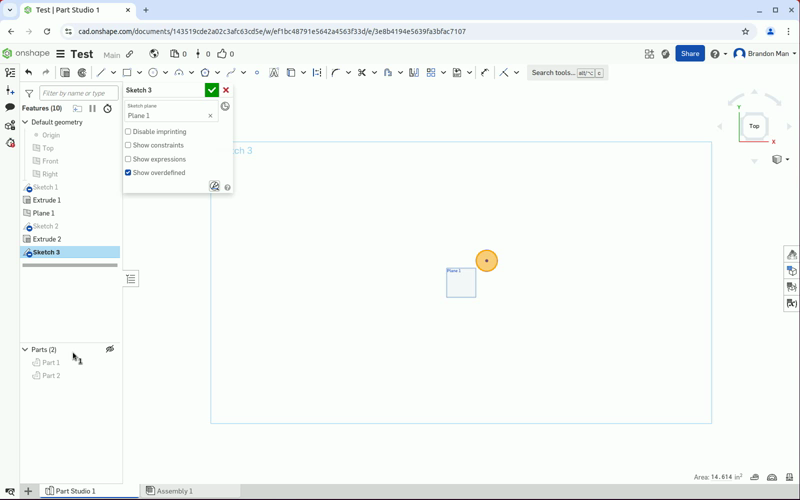
key(shift+y)
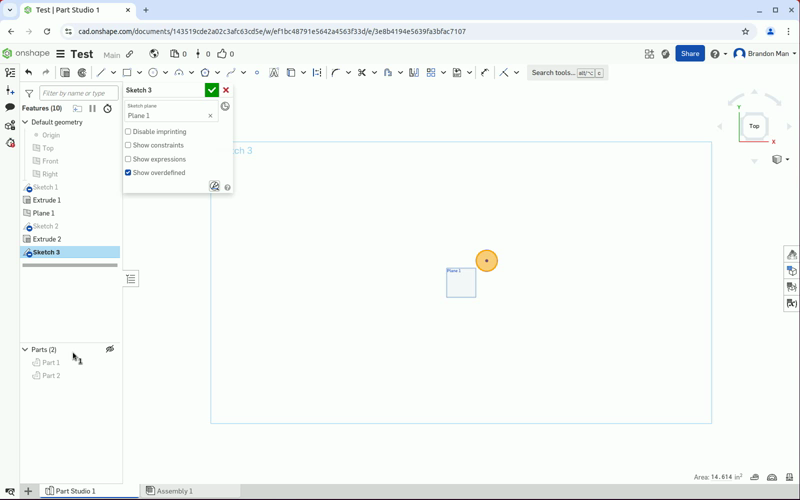
key(shift+e)
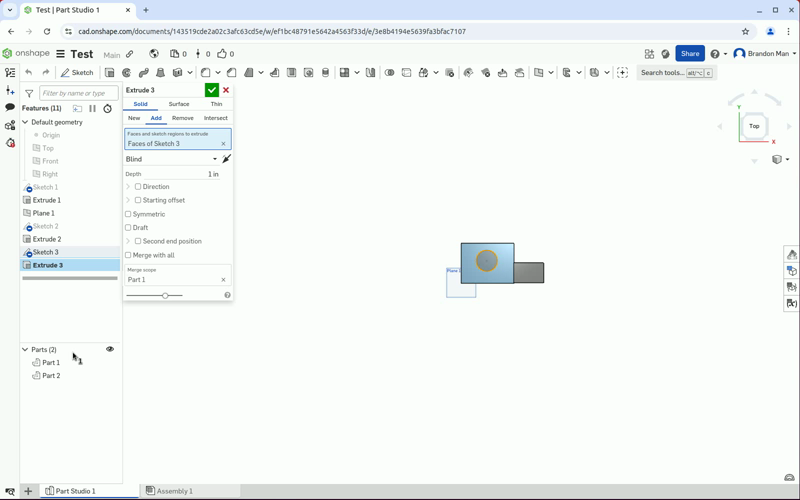
mouse_move(143, 106)
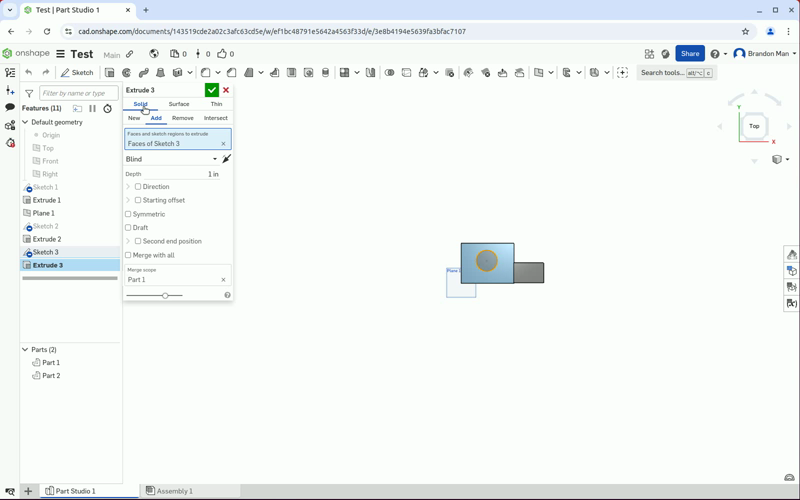
click(143, 106)
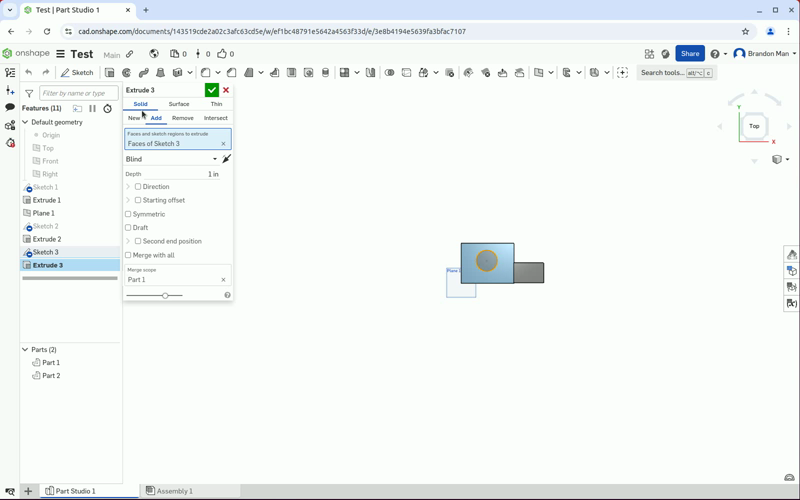
mouse_move(137, 120)
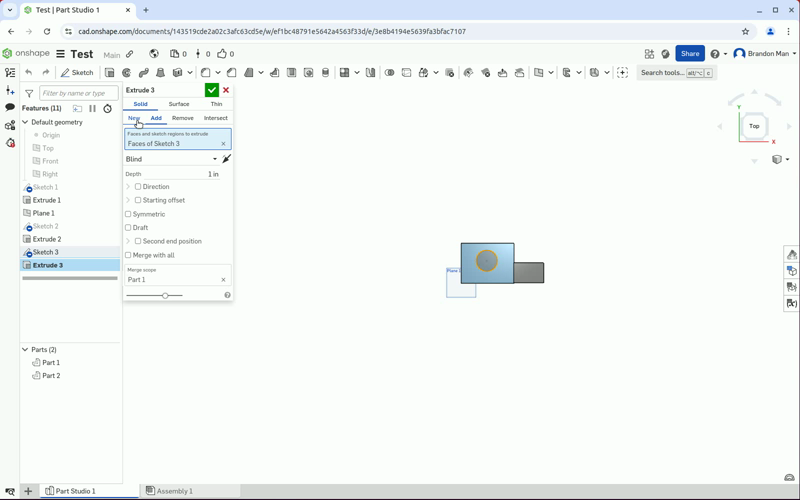
click(137, 120)
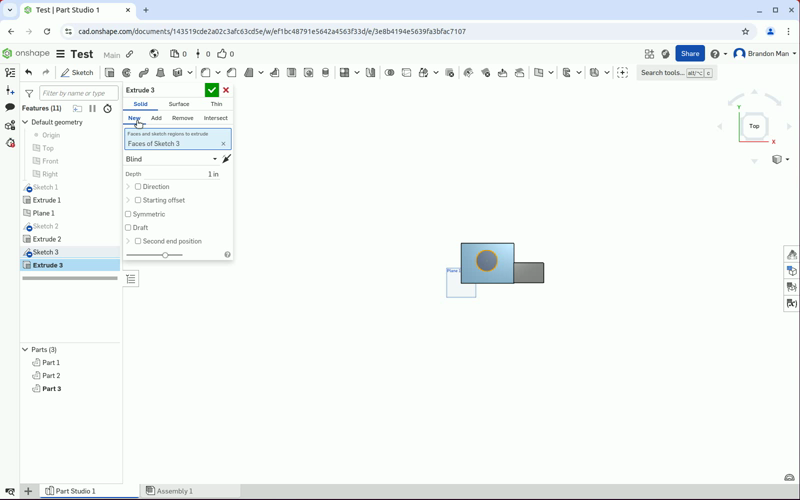
key(tab, 4)
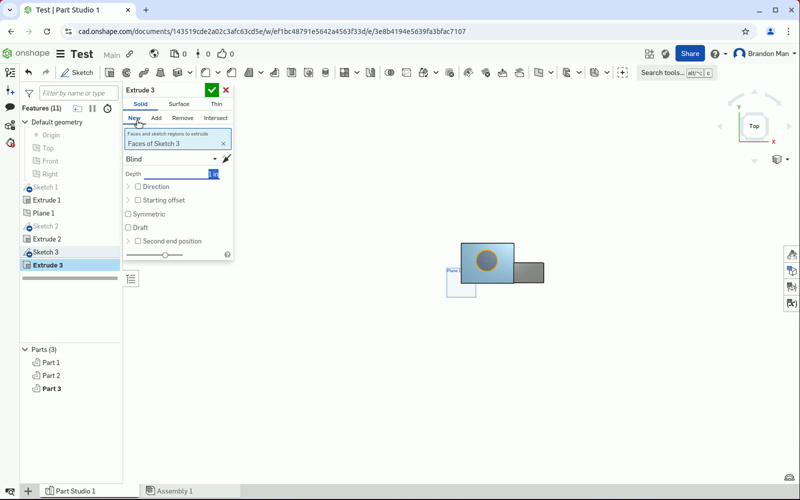
text(8.906)
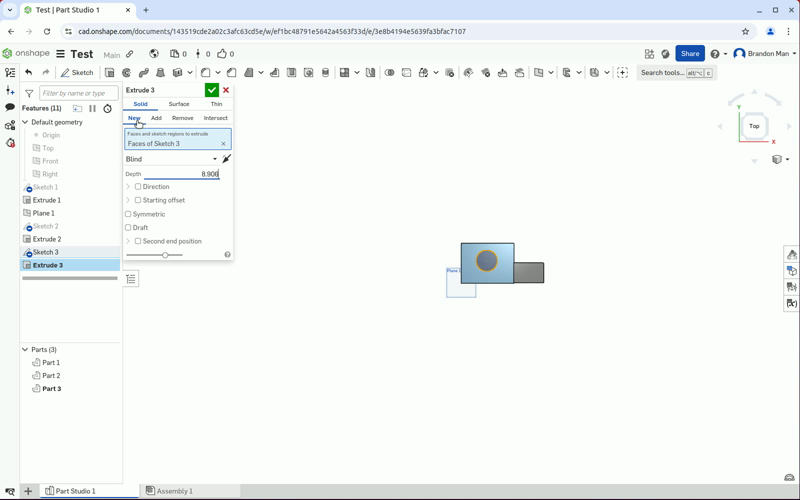
key(enter)
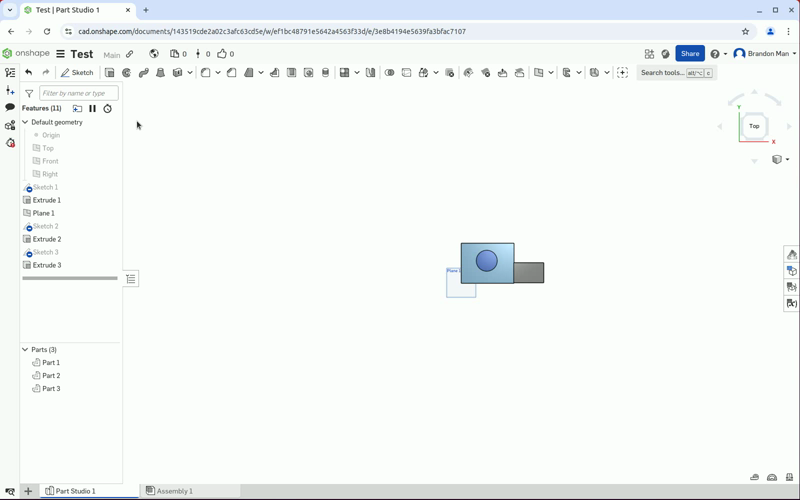
key(shift+h)
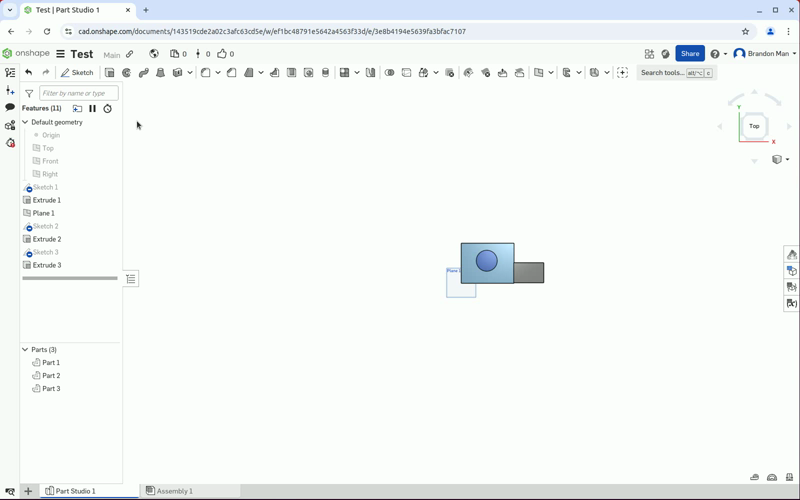
key(shift+h)
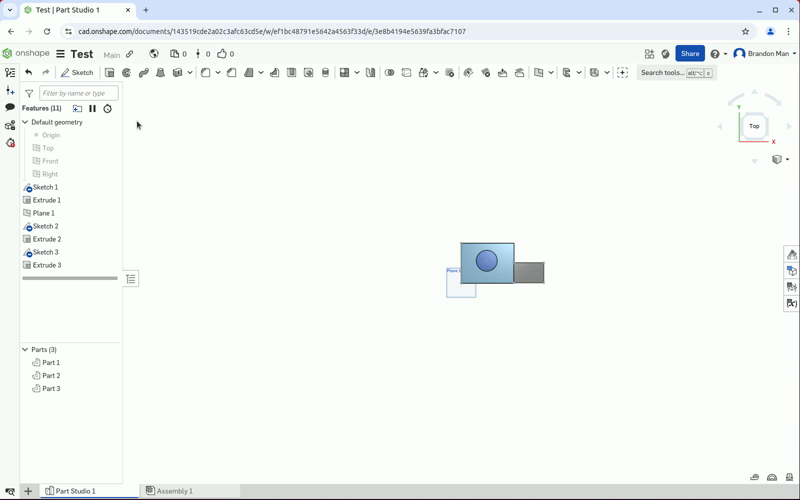
key(shift+7)
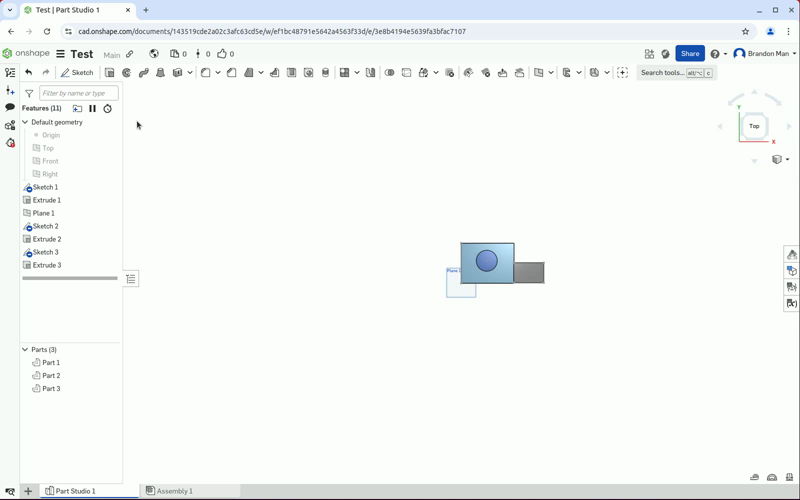
key(up, 3)
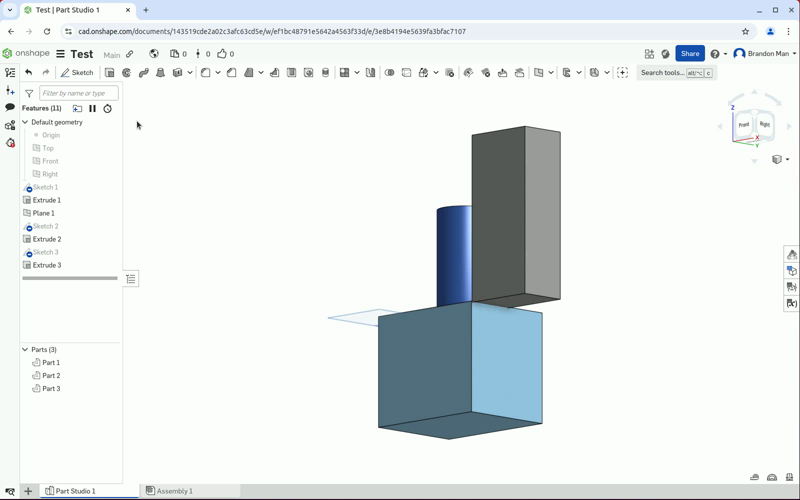
key(left, 3)
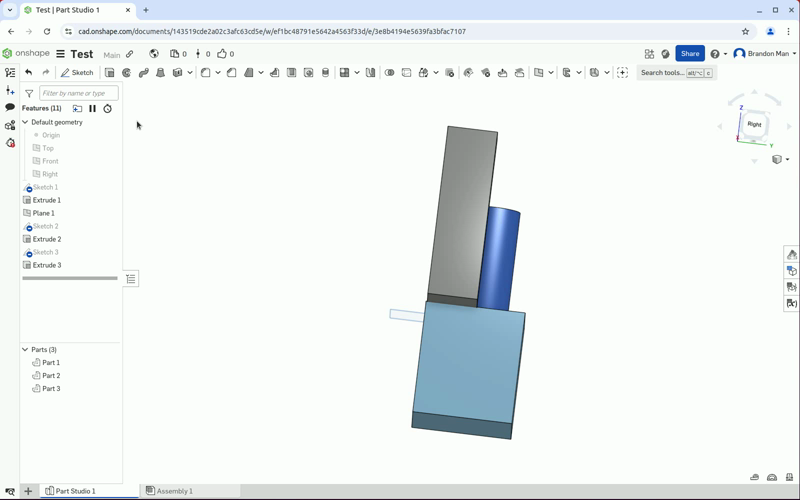
key(right, 3)
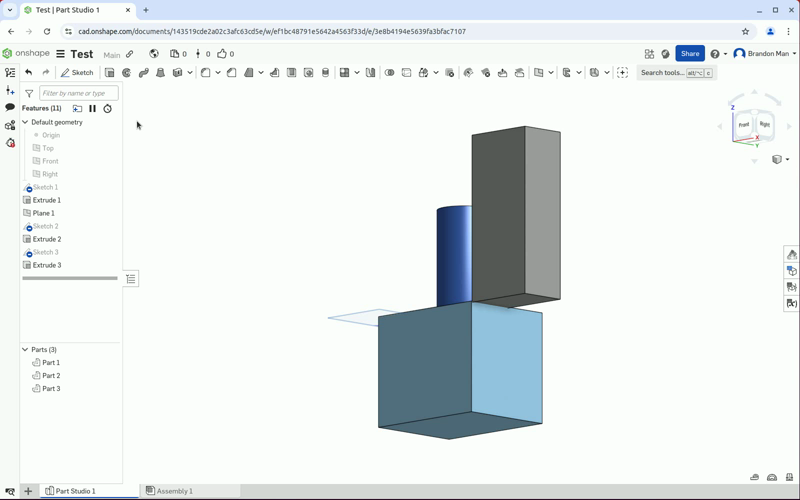
key(down, 3)
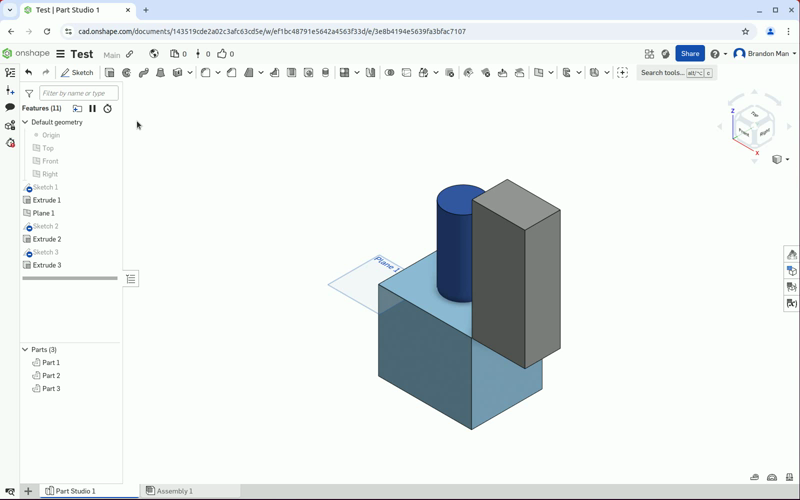
mouse_move(73, 189)
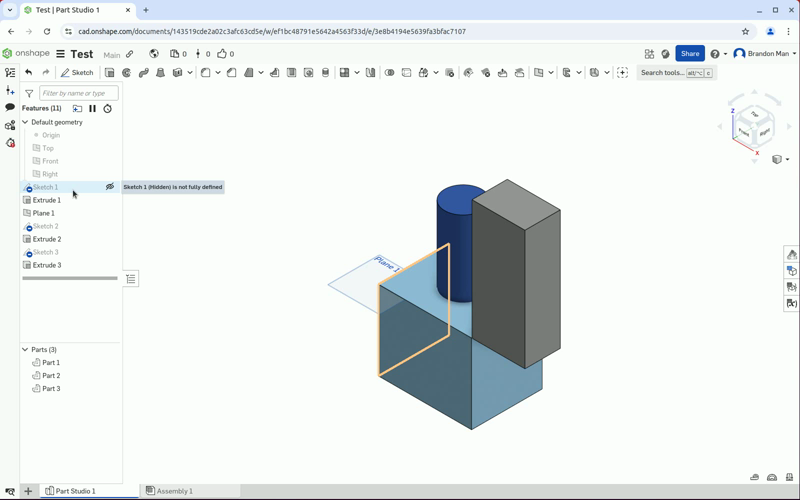
click(73, 189)